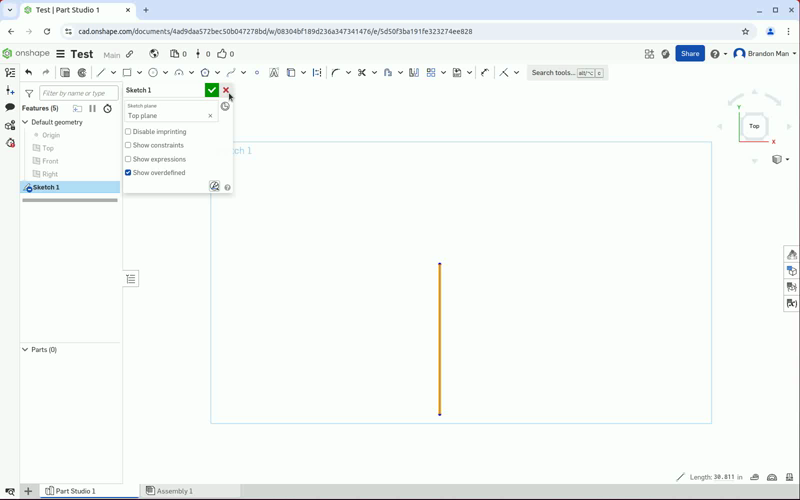
key(shift+h)
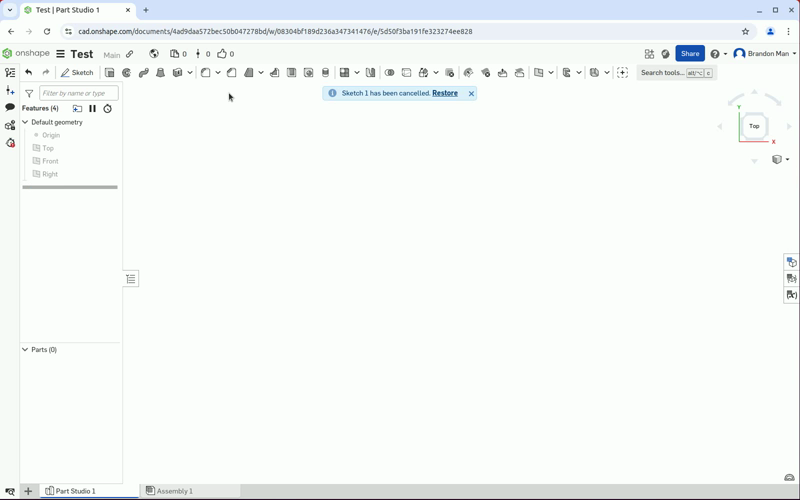
mouse_move(73, 352)
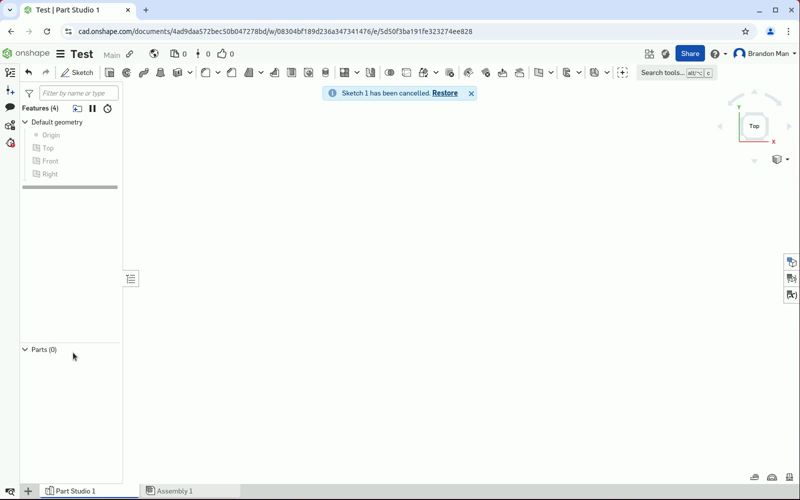
key(y)
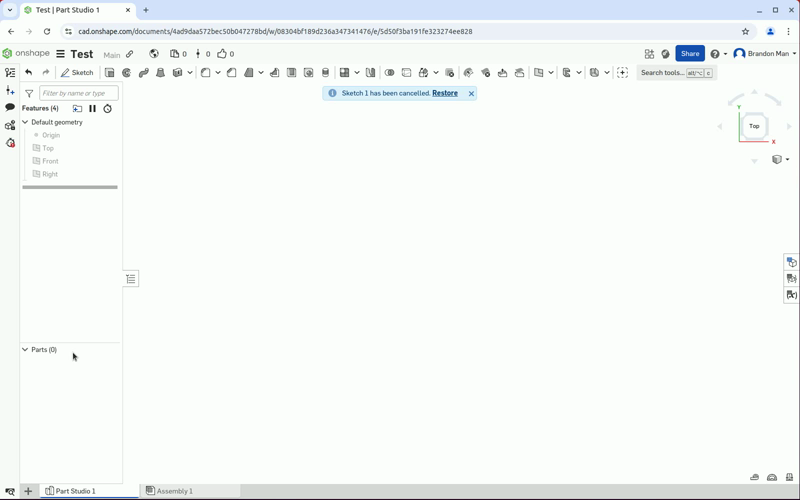
key(shift+p)
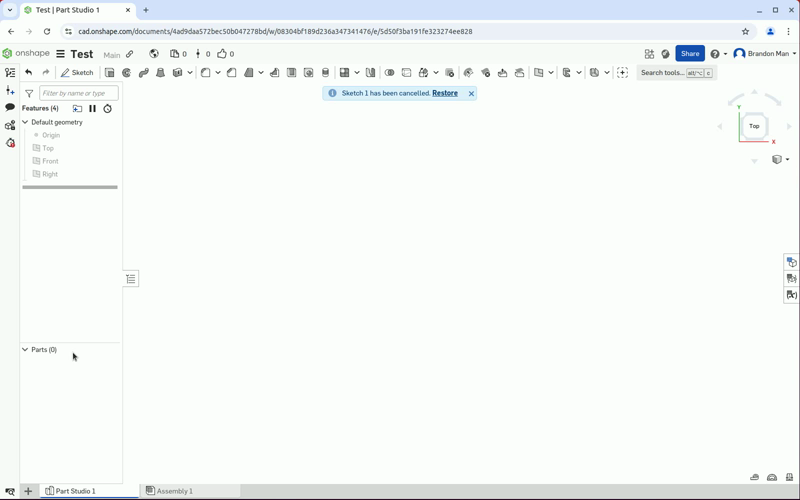
key(space)
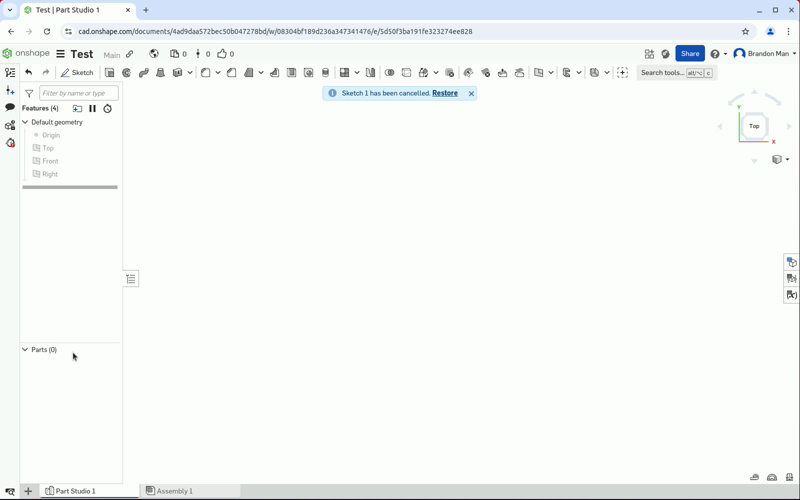
key_down(shift)
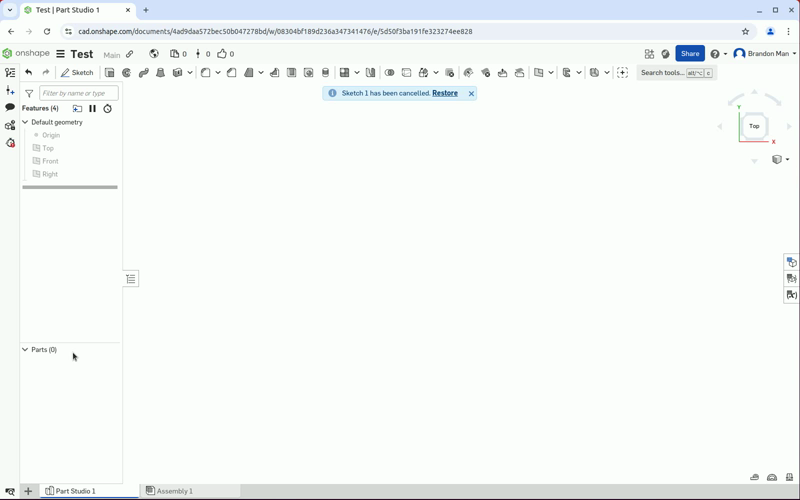
key(up)
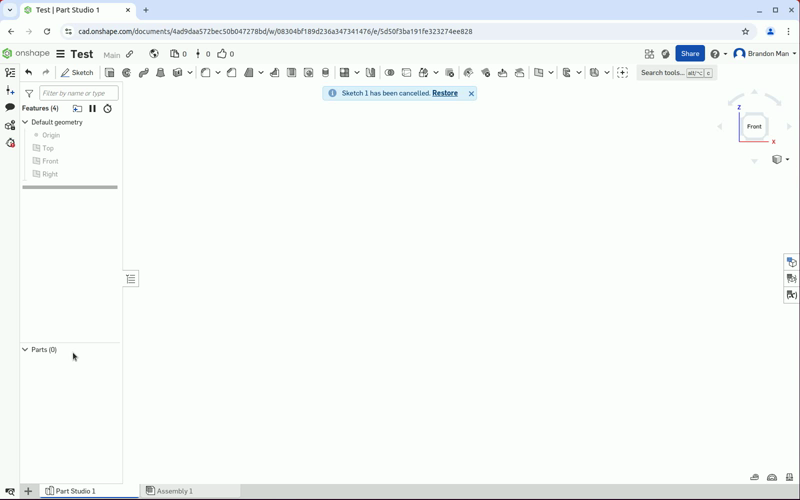
key_up(shift)
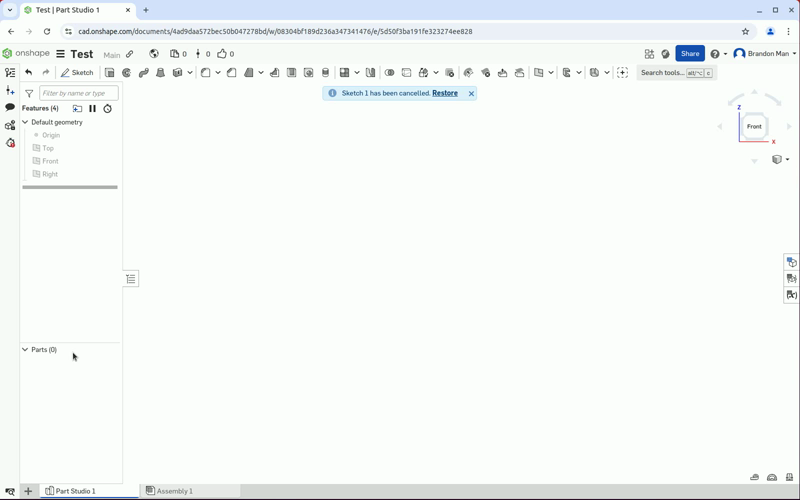
key(space)
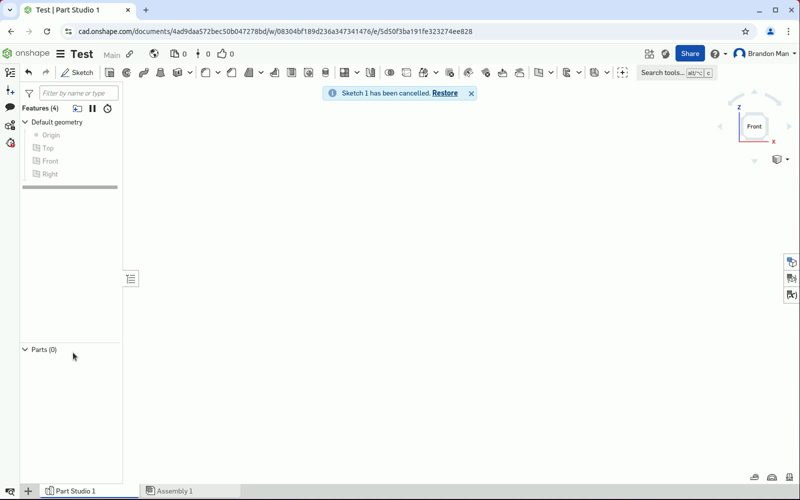
key_down(shift)
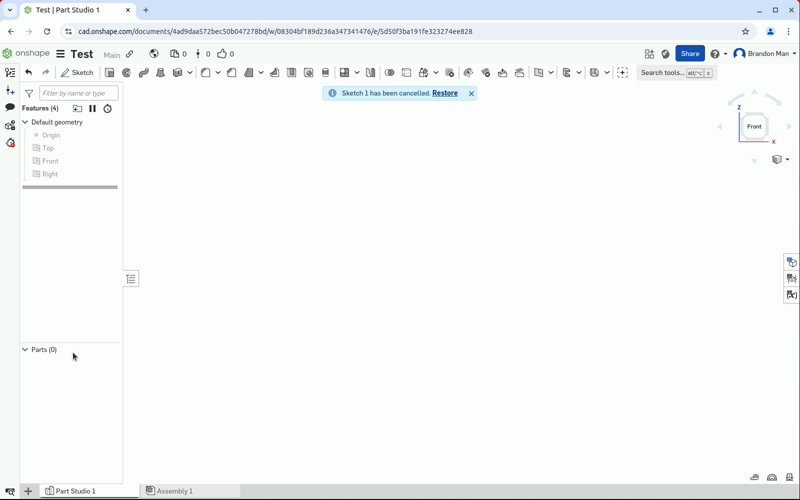
key(left)
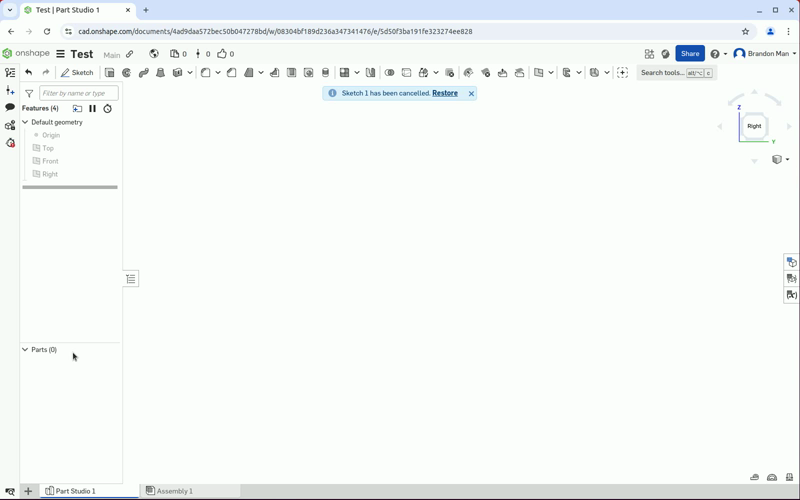
key_up(shift)
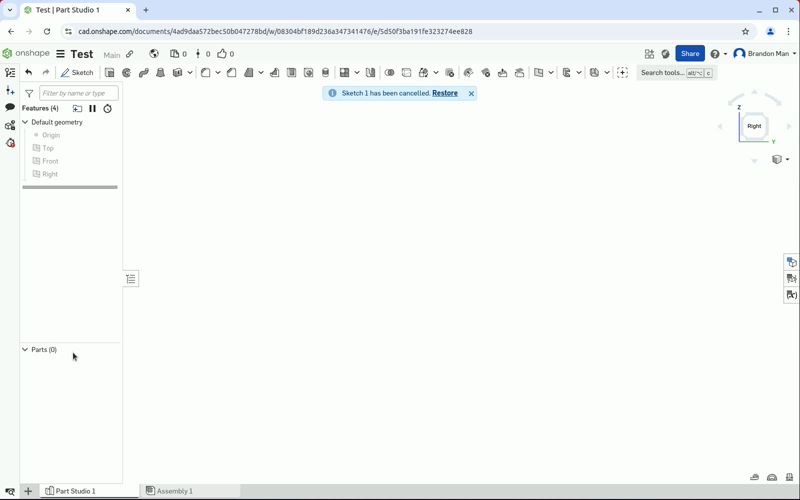
mouse_move(73, 352)
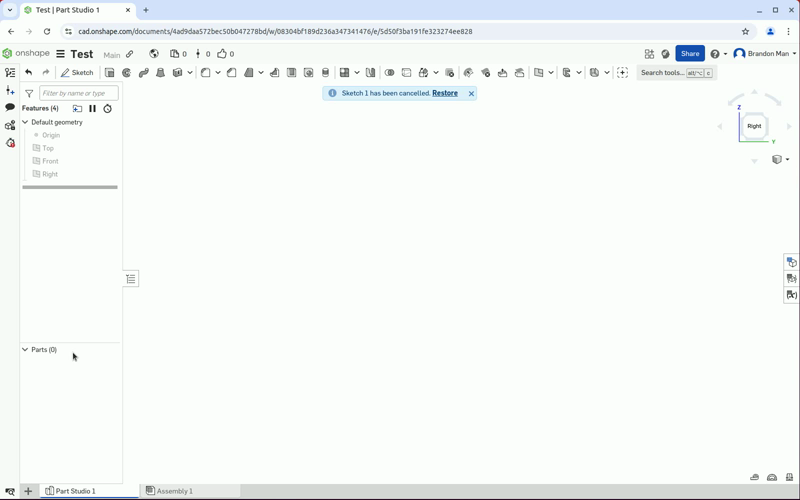
key(shift+y)
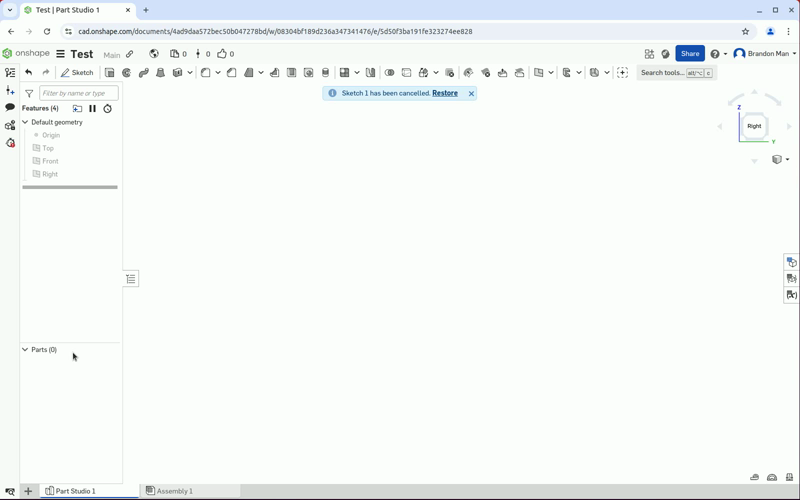
key(shift+s)
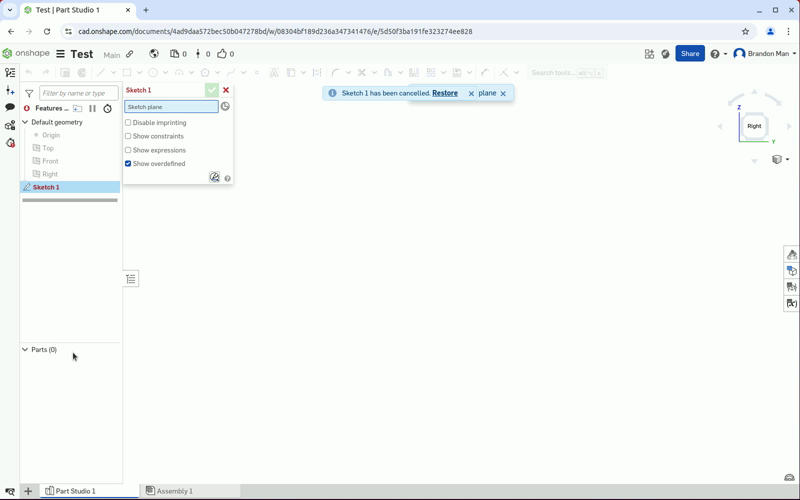
mouse_move(73, 176)
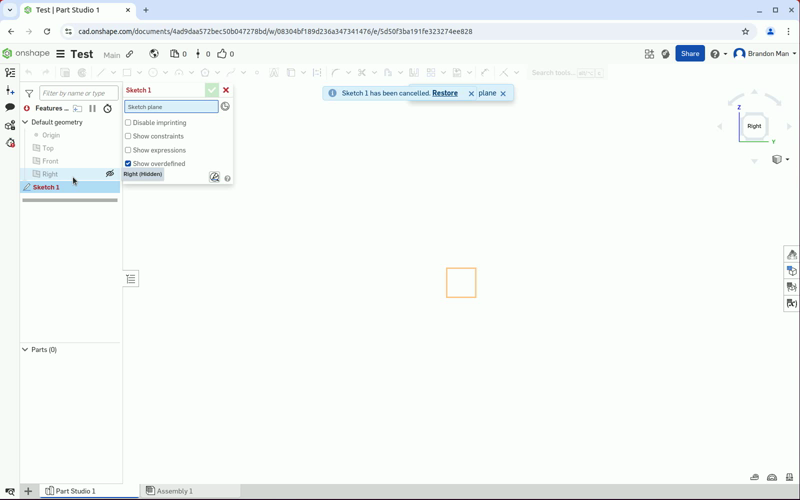
click(73, 176)
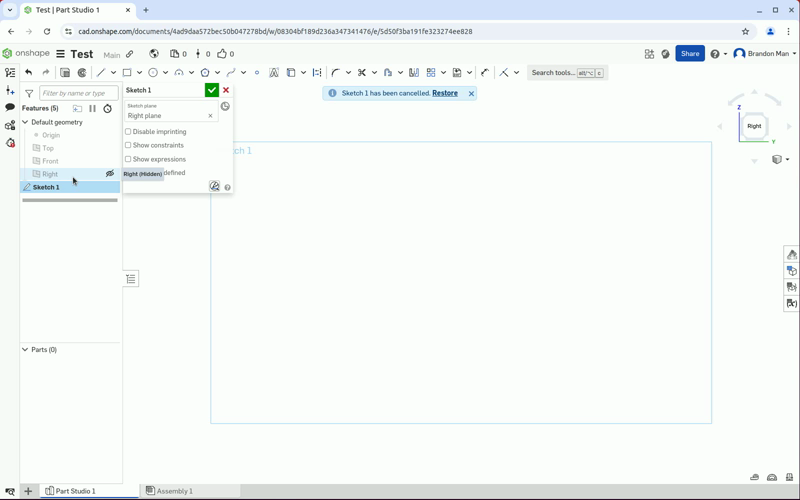
mouse_move(73, 352)
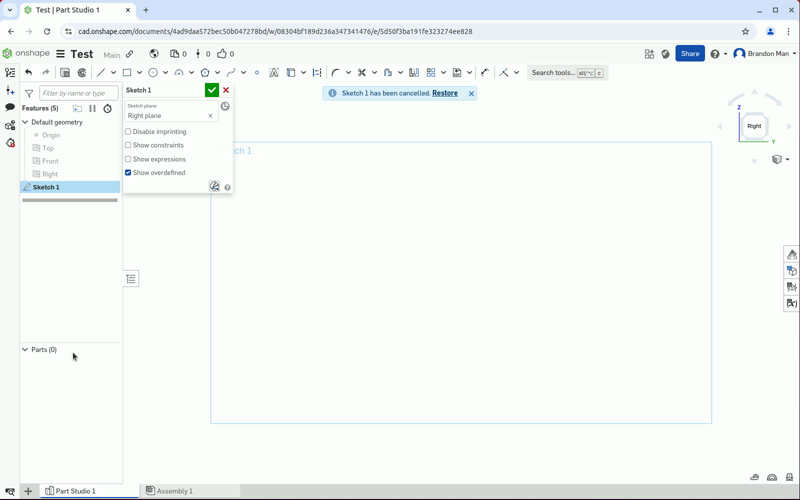
key(y)
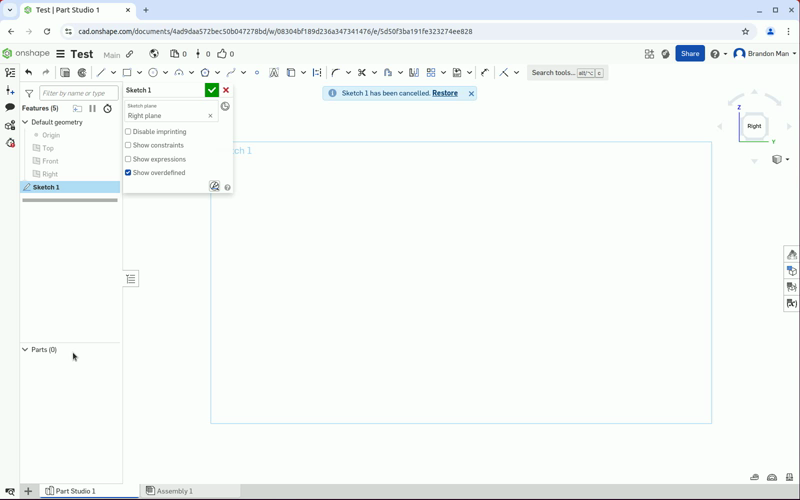
key(l)
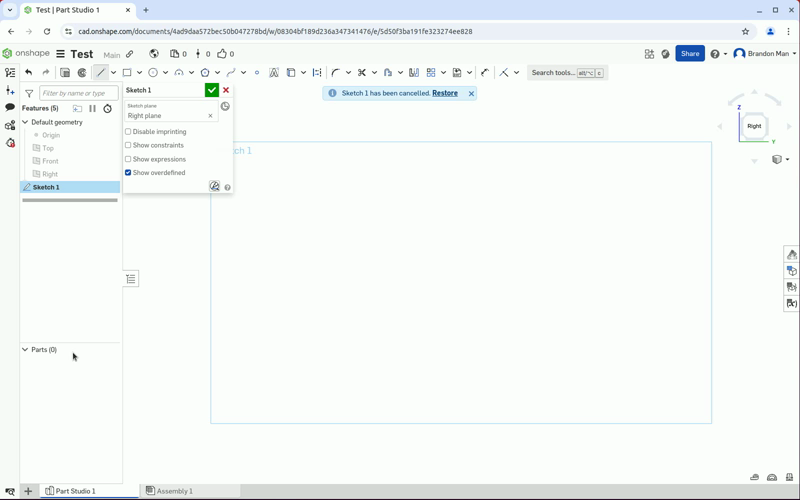
key_down(shift)
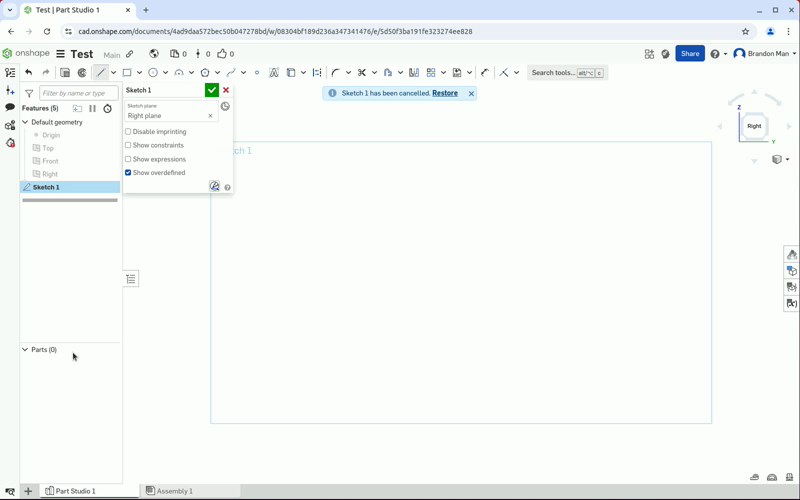
mouse_move(456, 287)
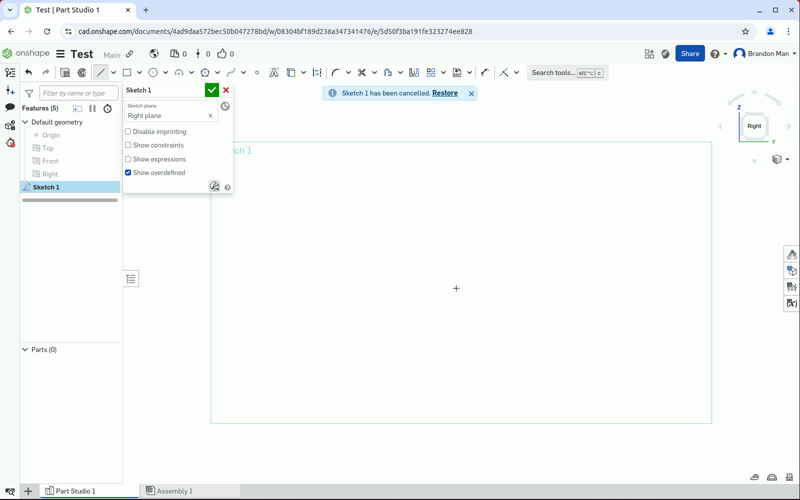
click(456, 287)
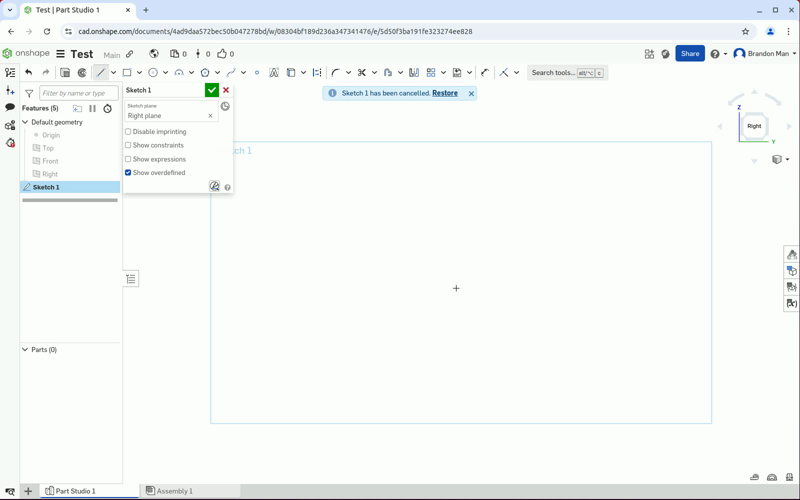
key_up(shift)
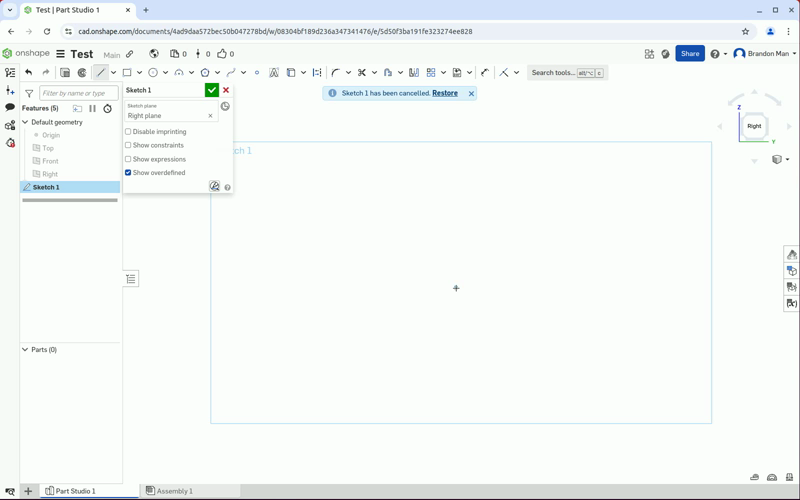
key_down(shift)
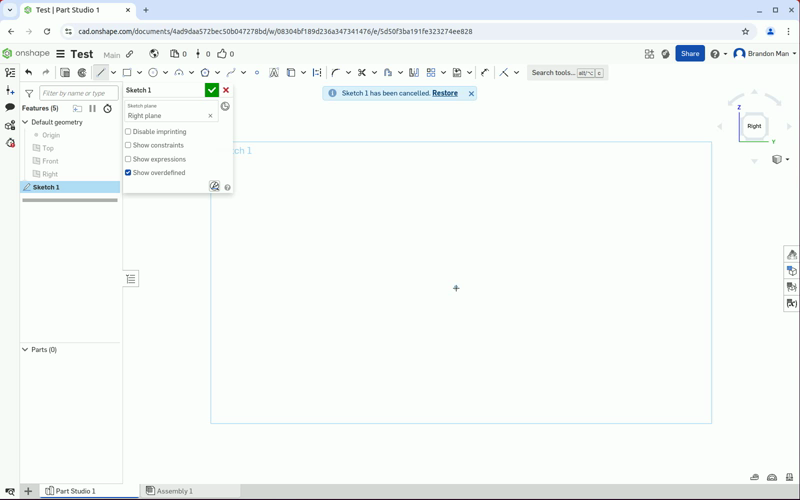
mouse_move(486, 287)
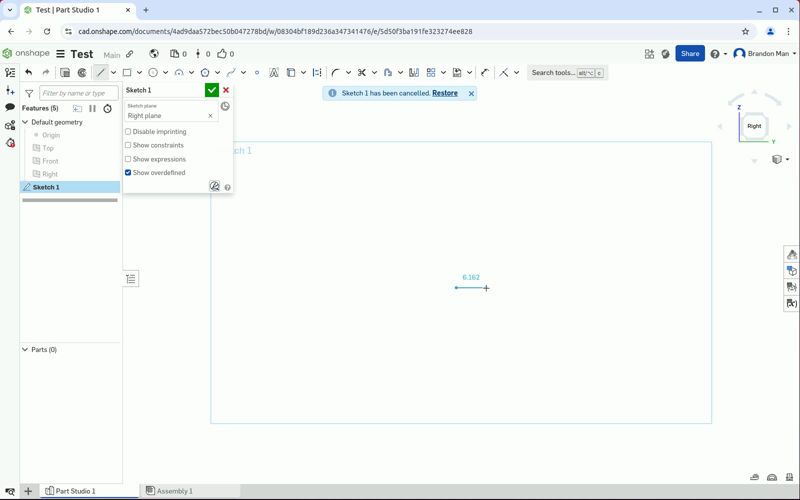
mouse_move(465, 287)
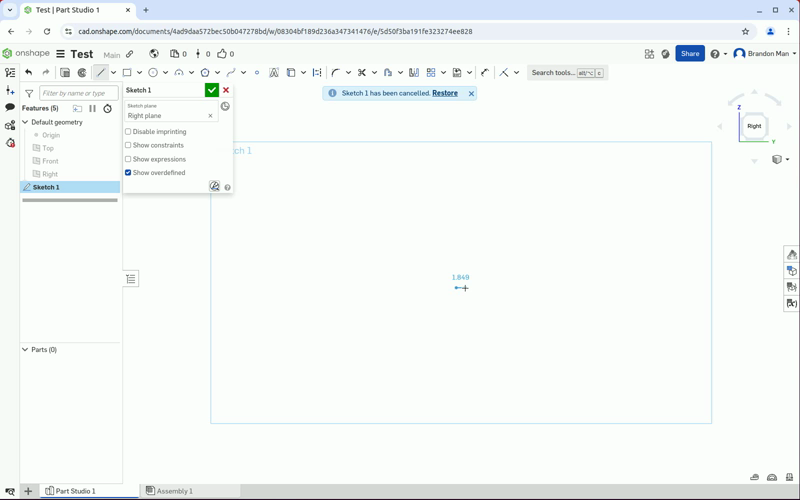
click(465, 287)
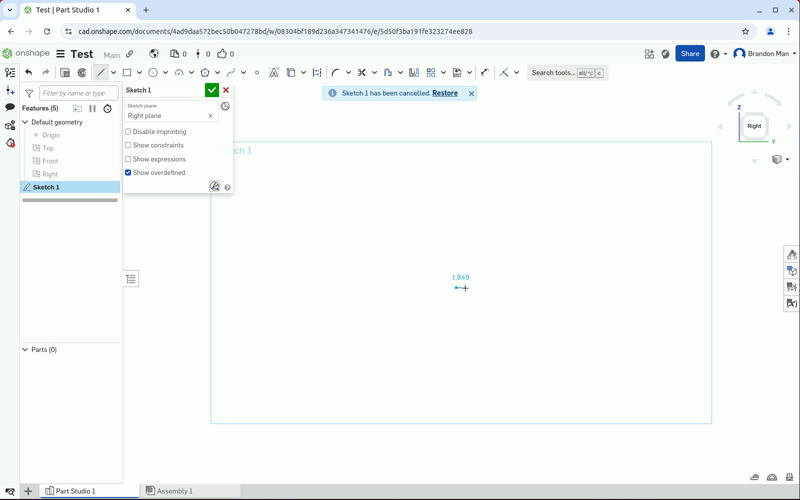
key_up(shift)
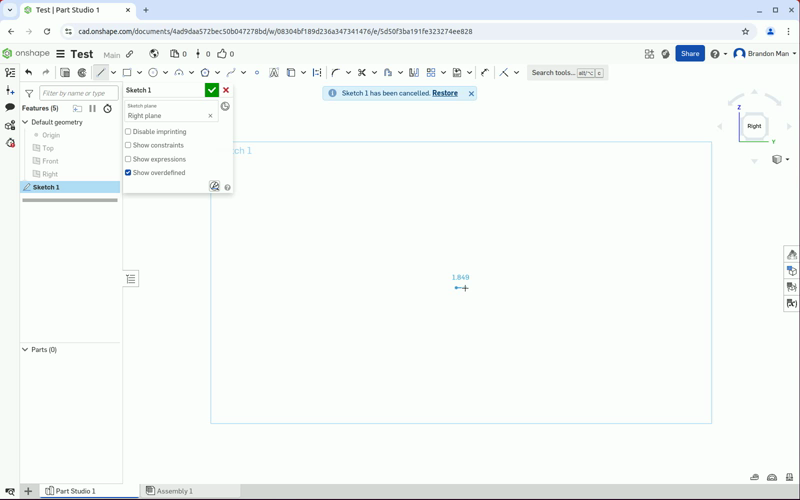
key_down(shift)
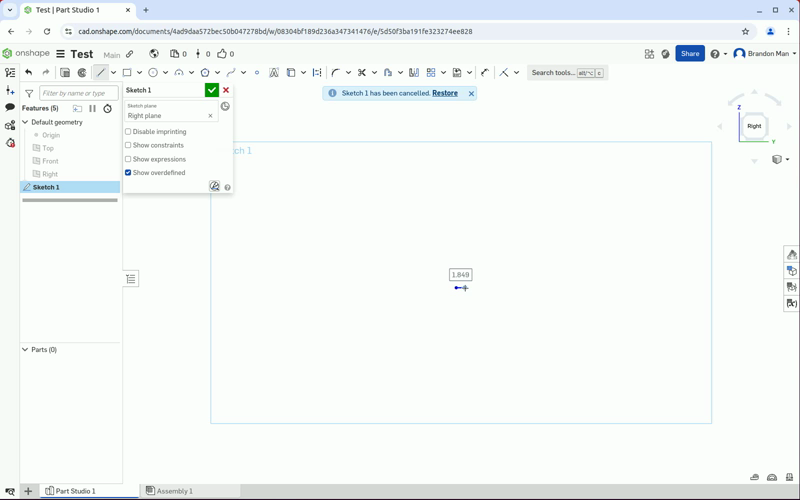
mouse_move(495, 287)
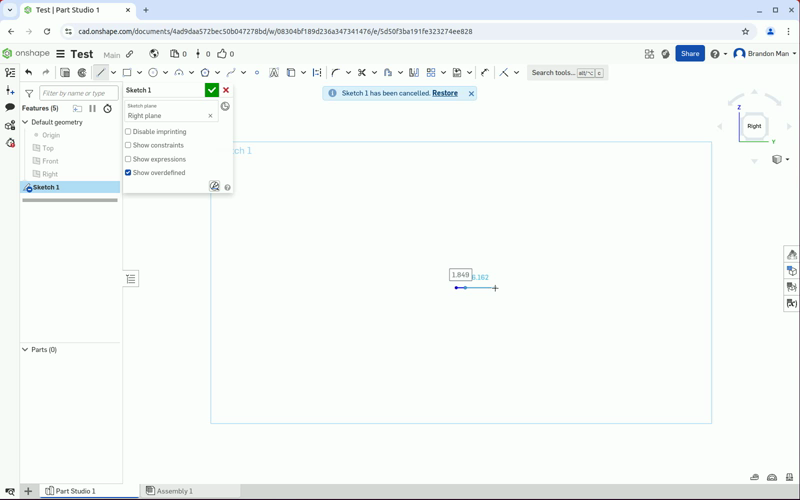
mouse_move(465, 278)
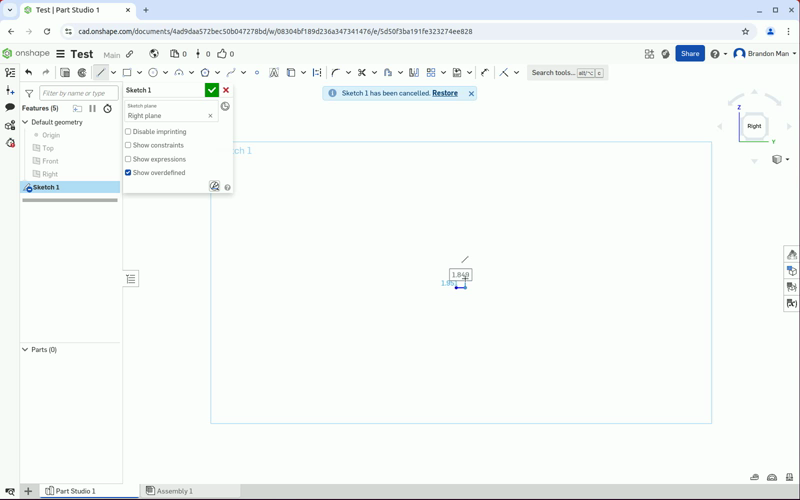
click(465, 278)
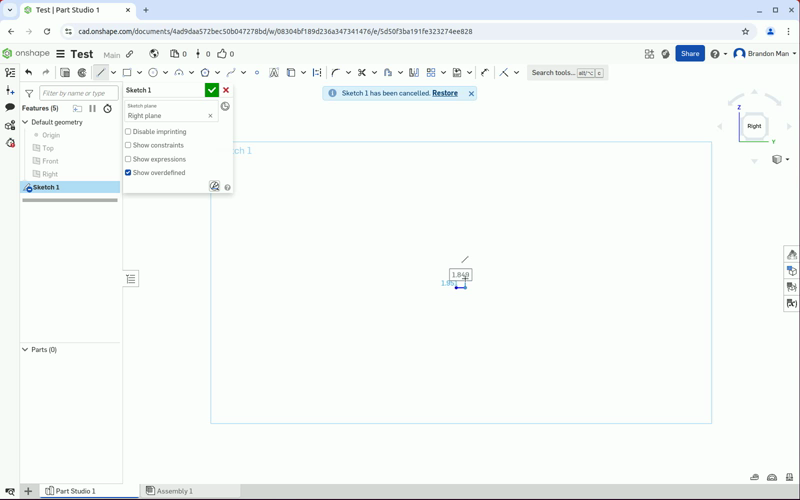
key_up(shift)
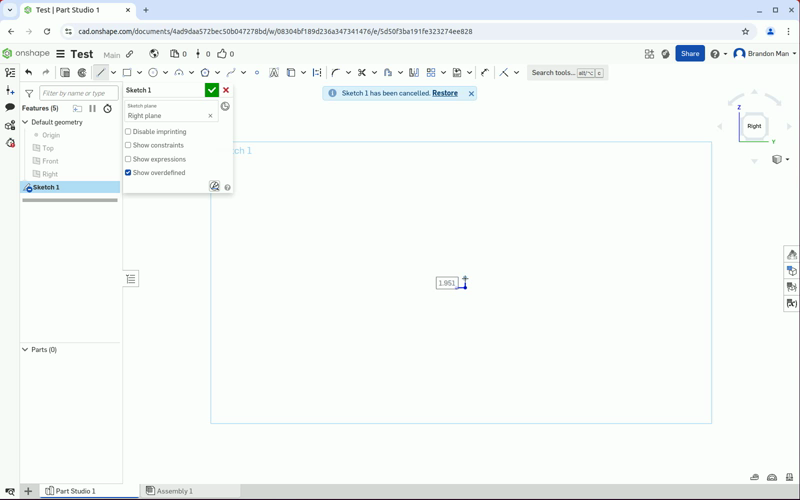
key_down(shift)
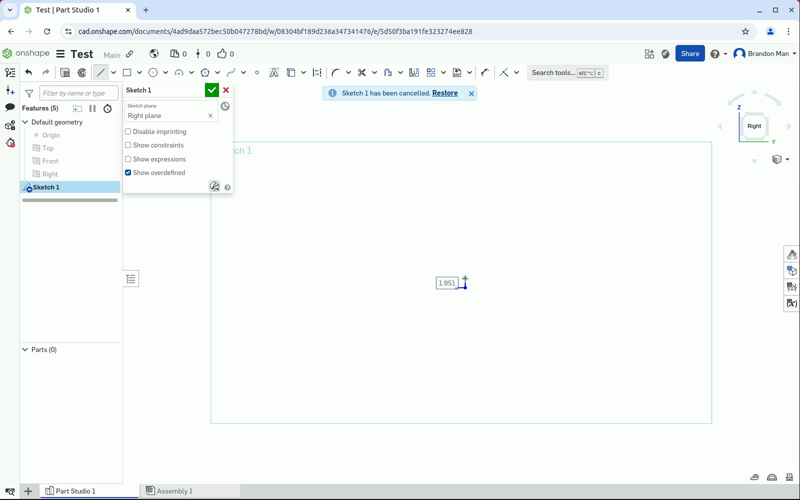
mouse_move(495, 278)
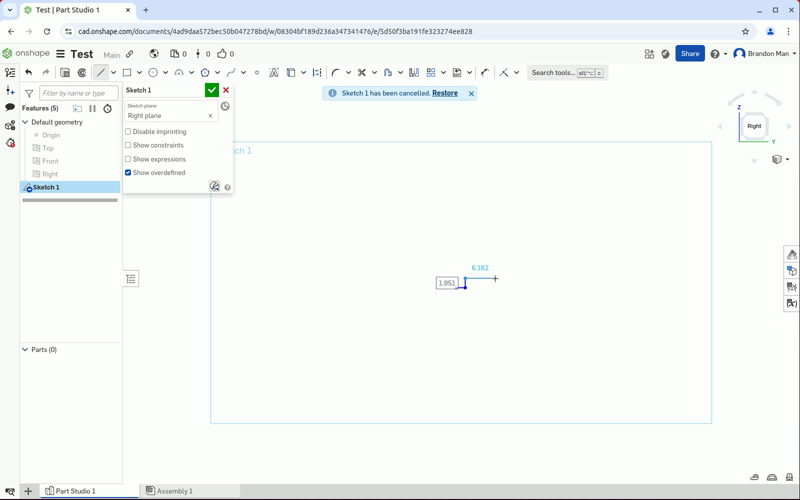
mouse_move(456, 278)
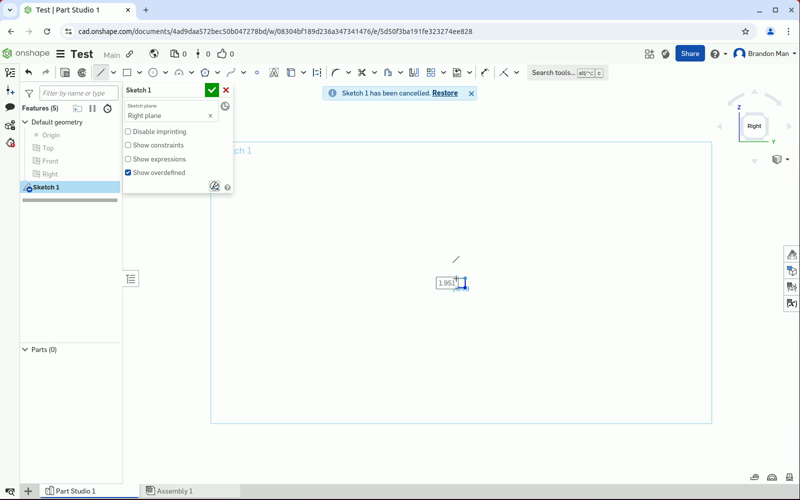
click(456, 278)
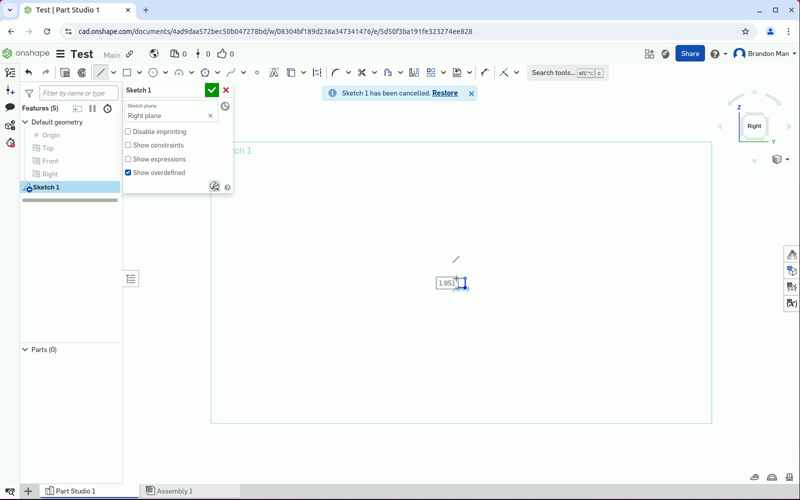
key_up(shift)
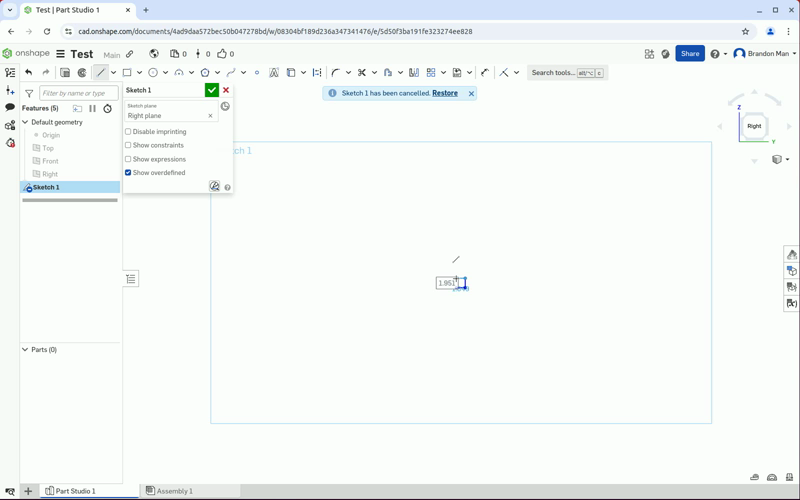
mouse_move(486, 278)
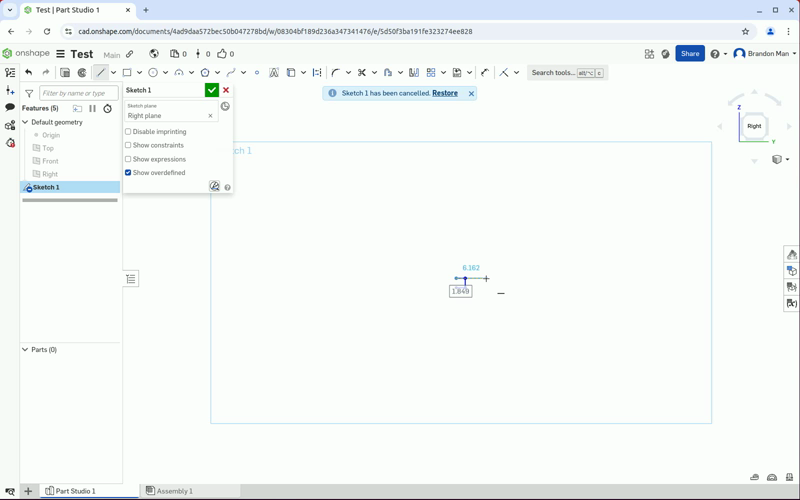
key_down(shift)
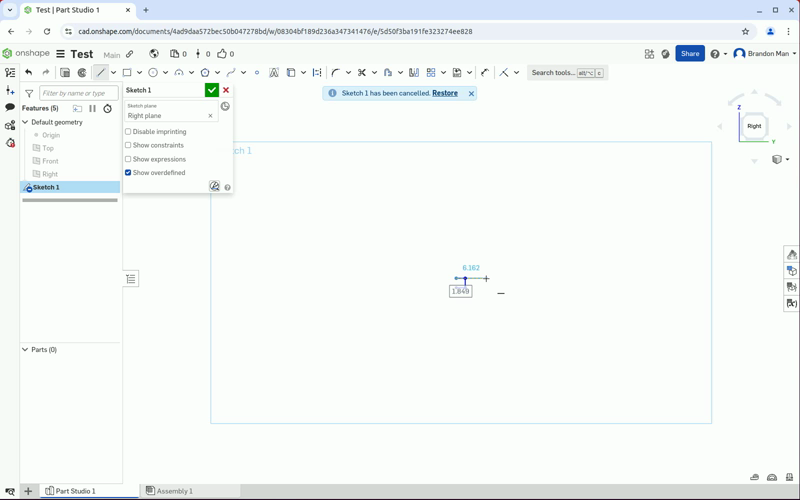
mouse_move(456, 287)
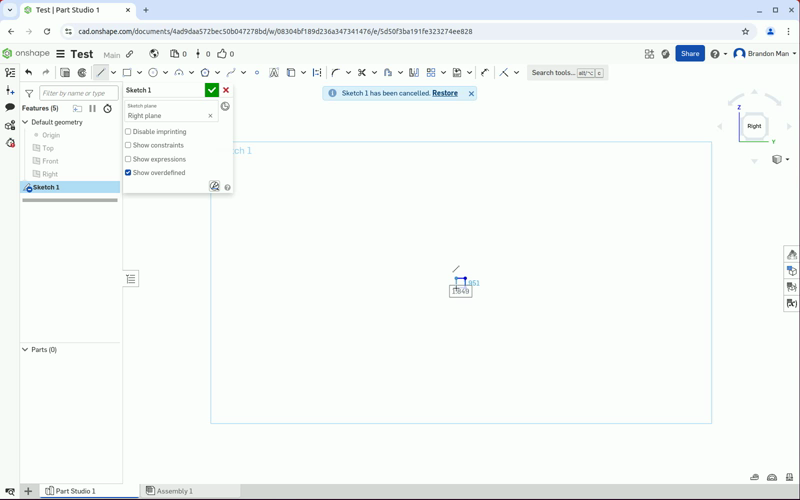
key_up(shift)
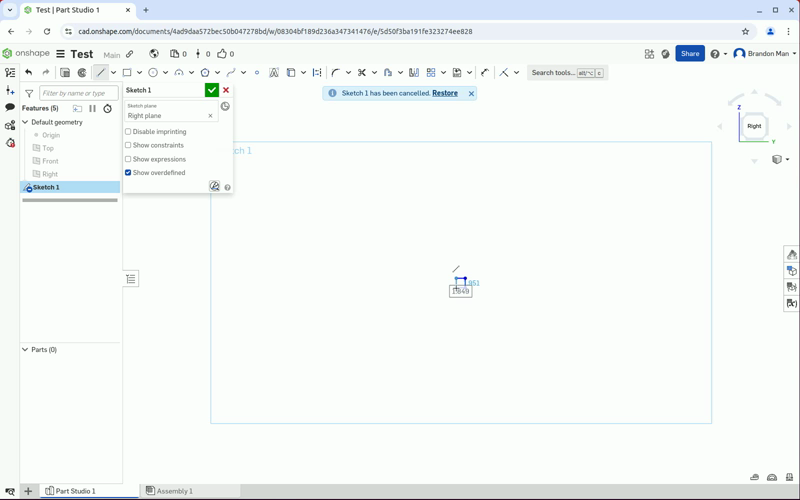
click(456, 287)
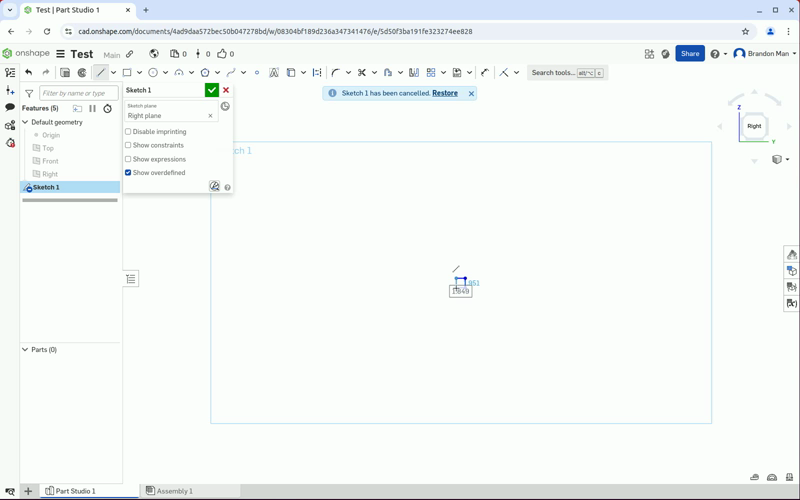
key(esc)
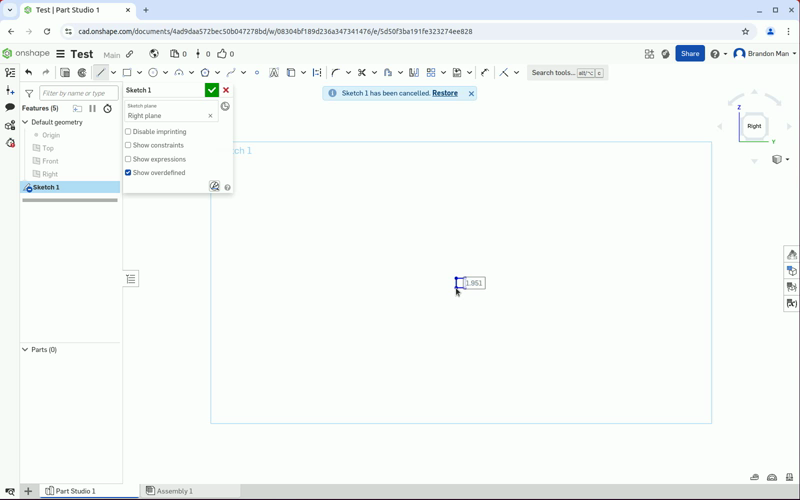
key(l)
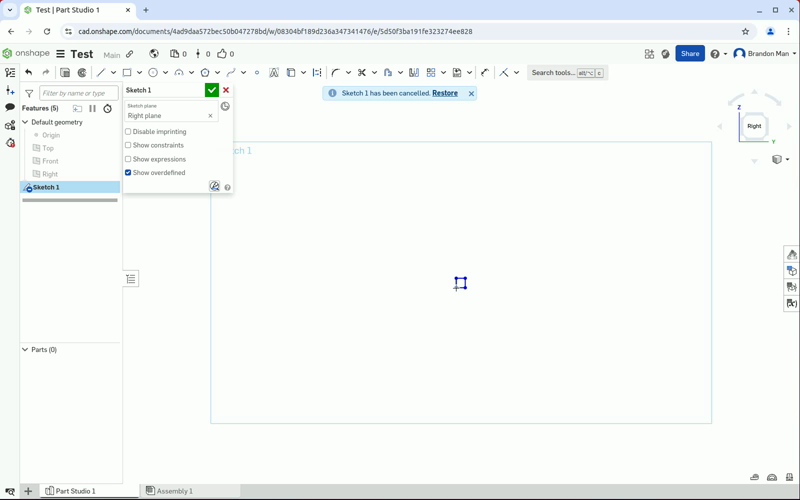
key_down(shift)
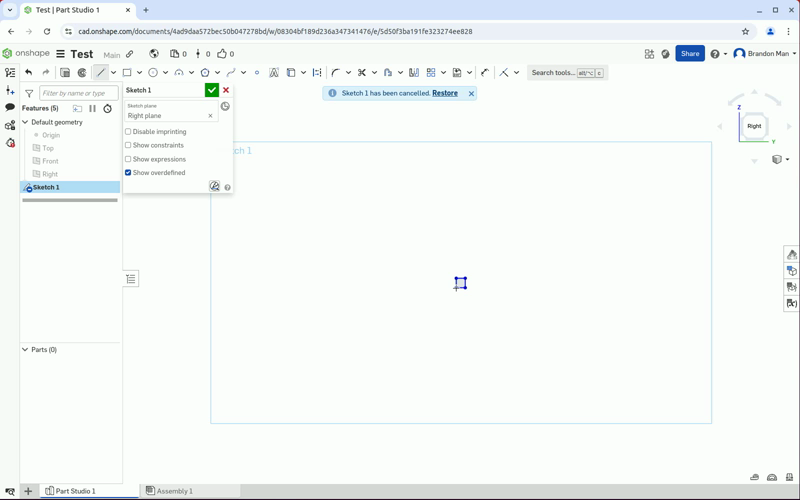
mouse_move(456, 287)
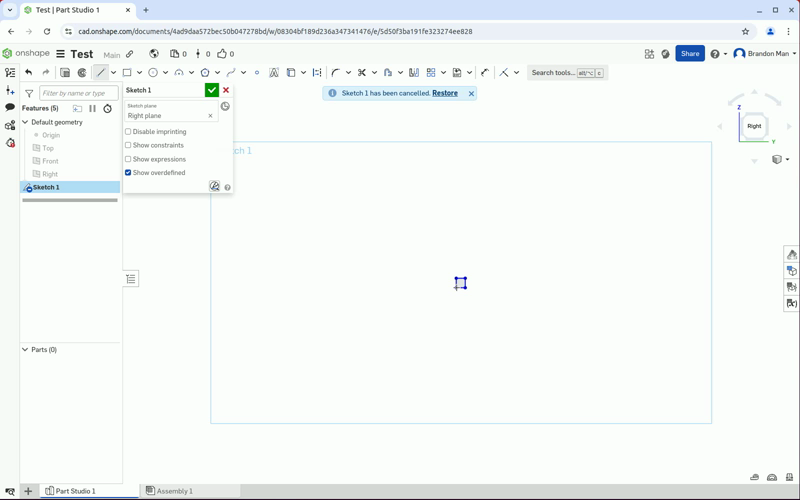
scroll(6)
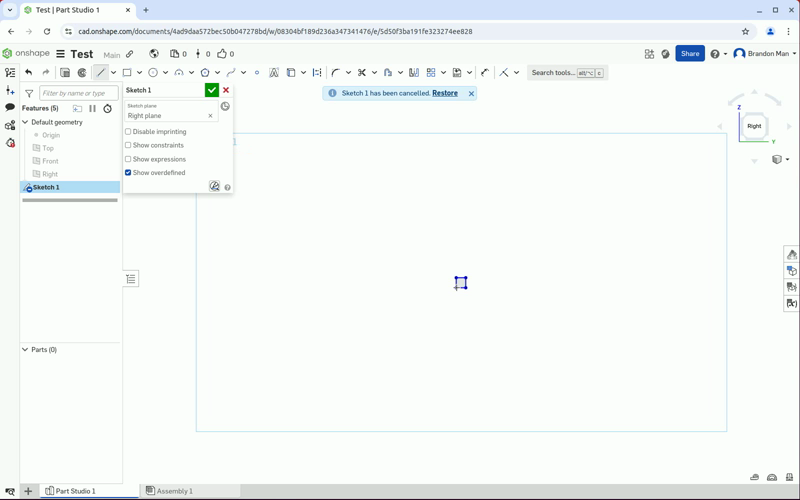
scroll(6)
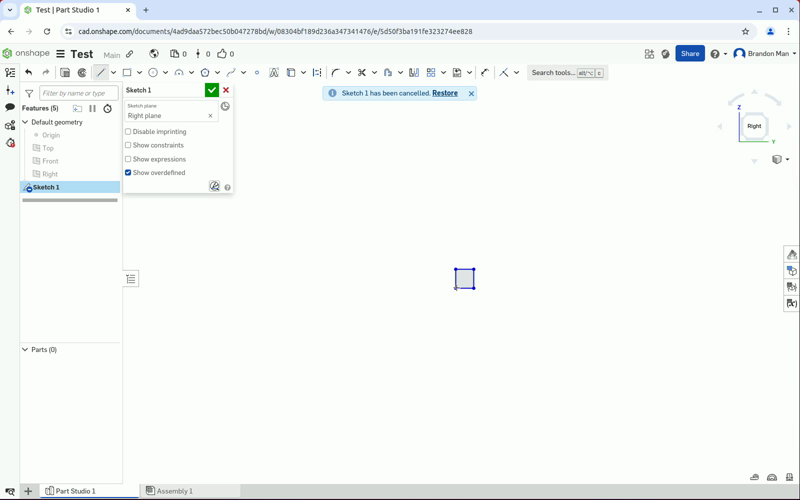
scroll(6)
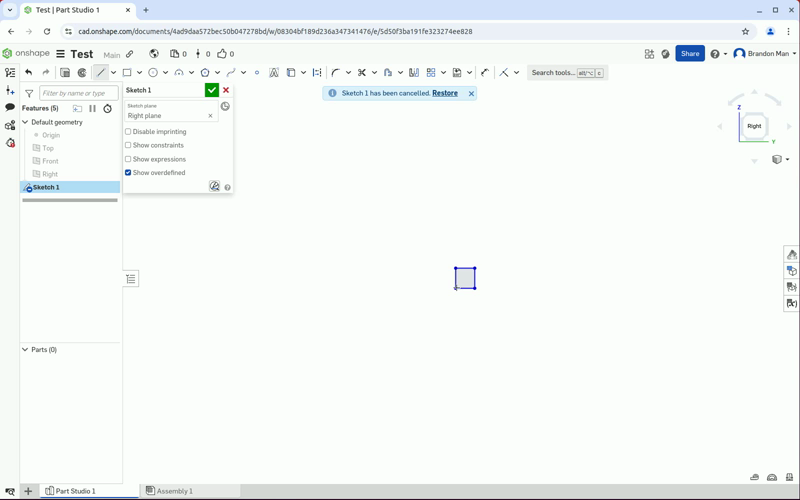
scroll(6)
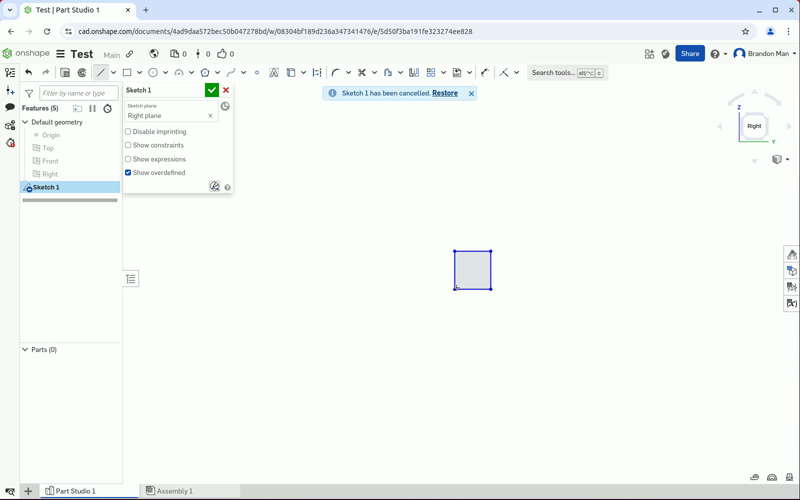
scroll(6)
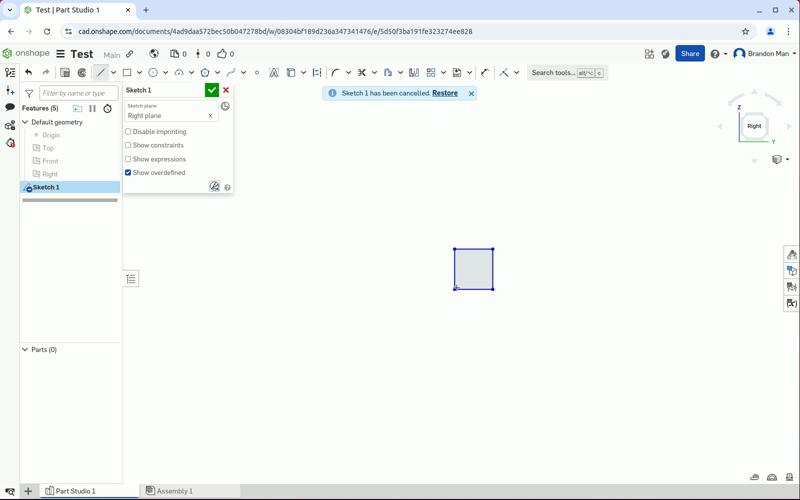
scroll(6)
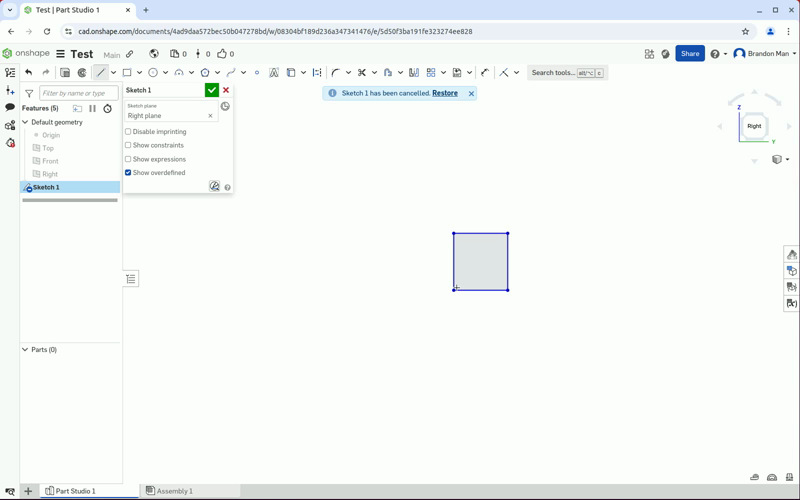
scroll(6)
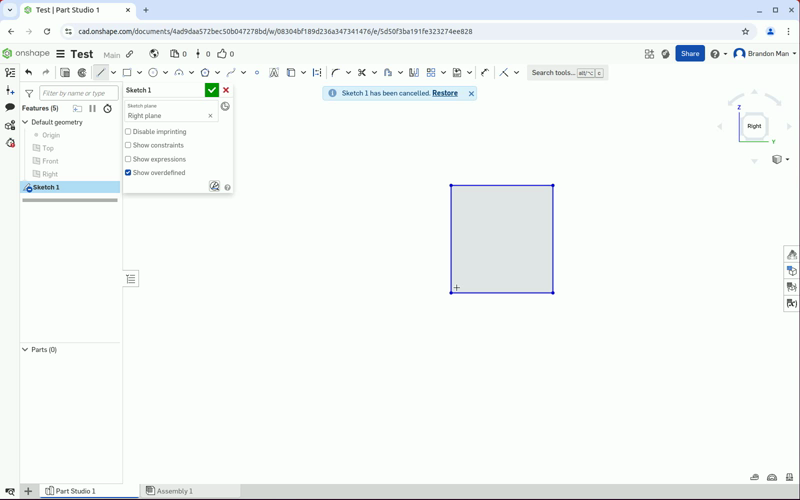
click(456, 287)
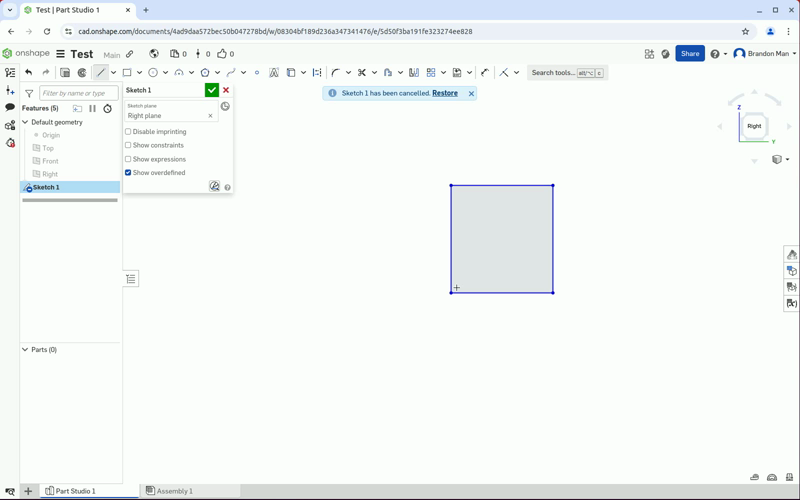
scroll(-6)
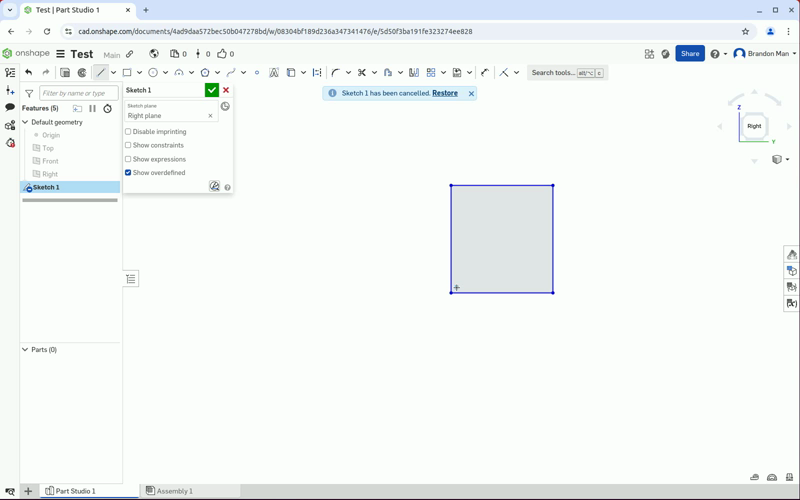
scroll(-6)
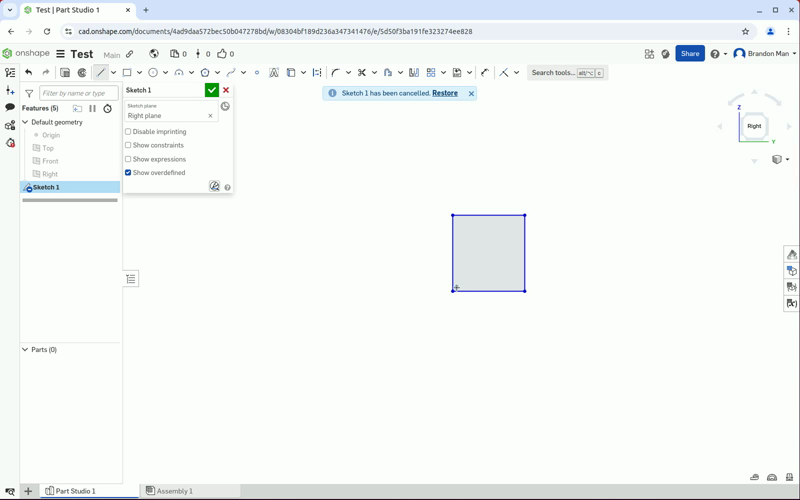
scroll(-6)
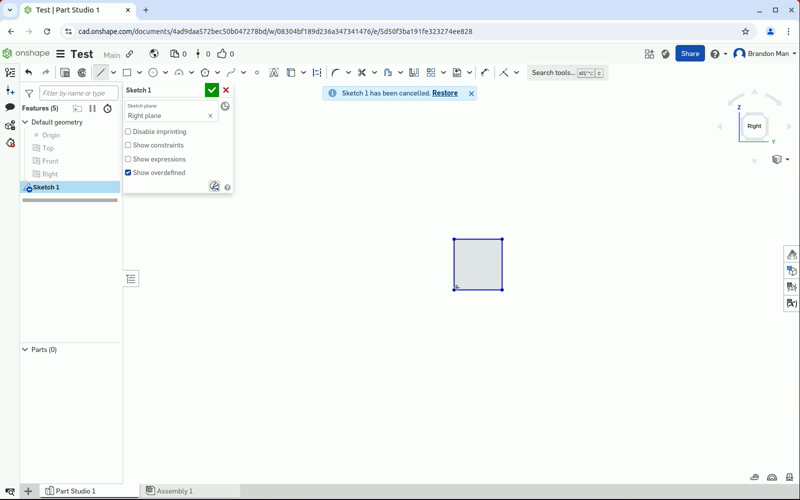
scroll(-6)
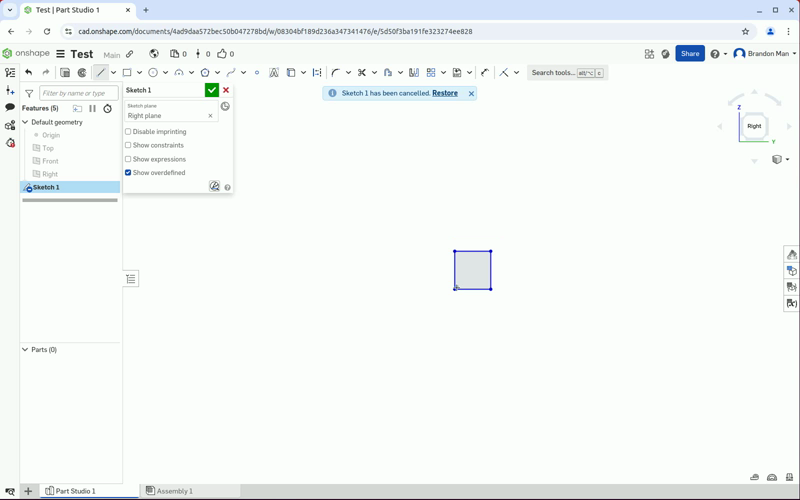
scroll(-6)
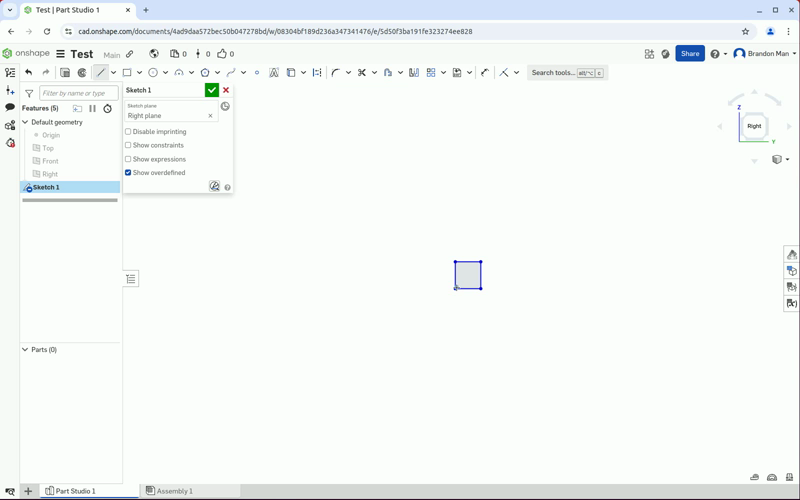
scroll(-6)
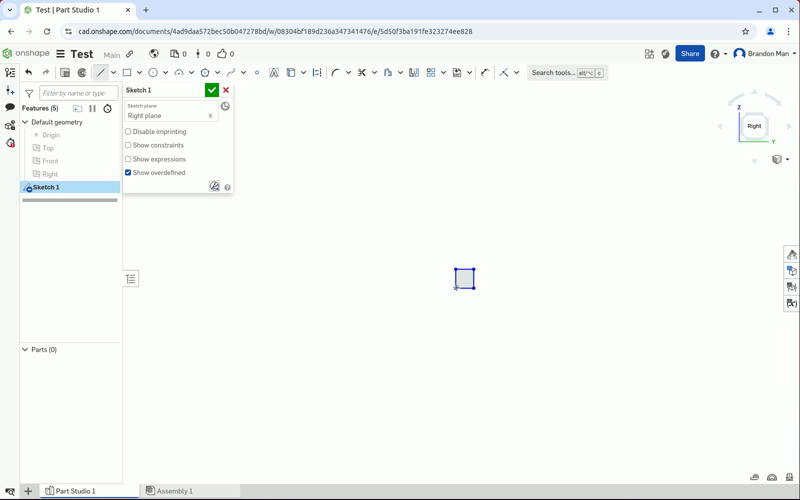
scroll(-6)
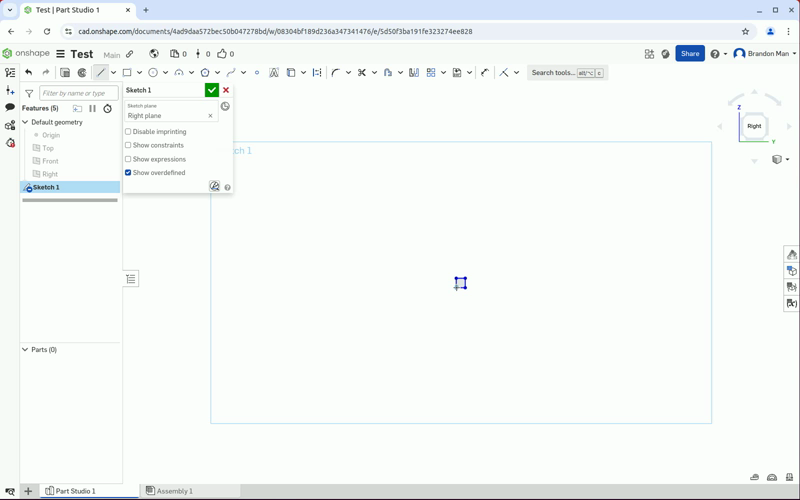
key_up(shift)
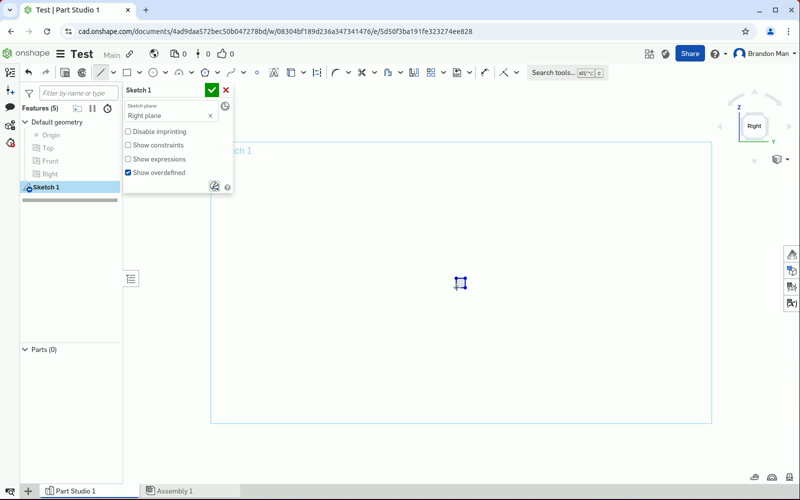
key_down(shift)
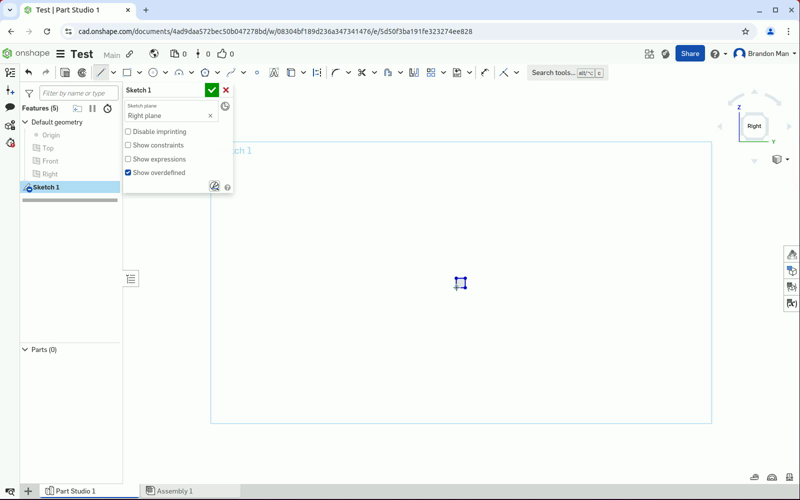
mouse_move(486, 287)
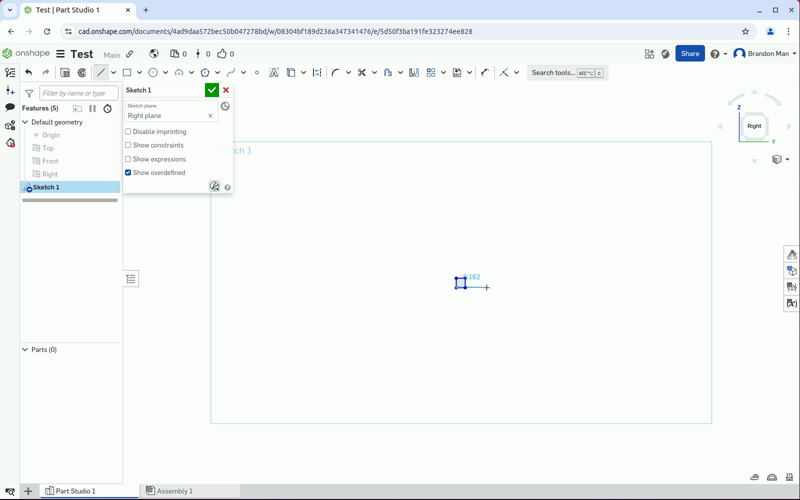
mouse_move(464, 287)
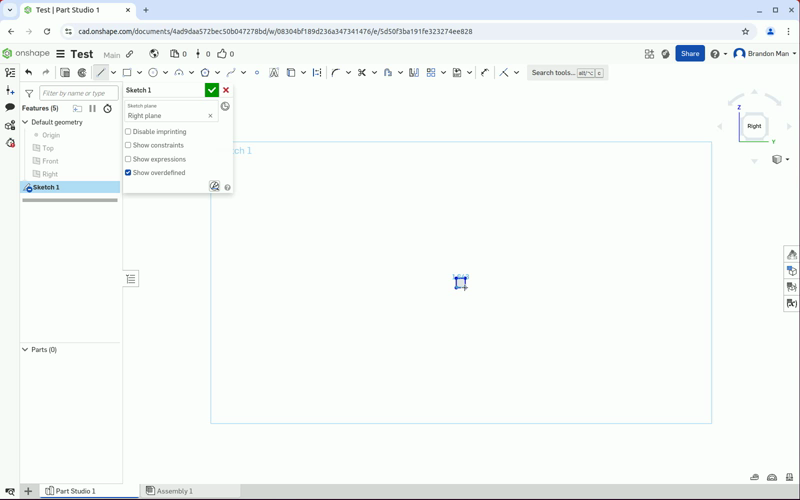
scroll(6)
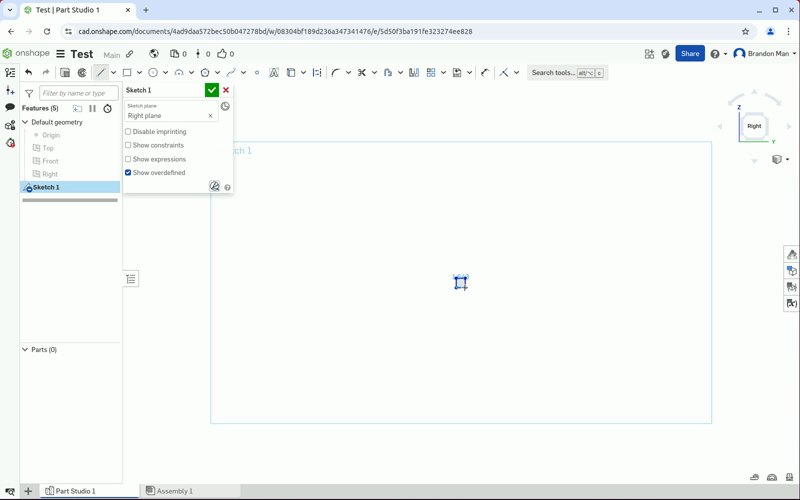
scroll(6)
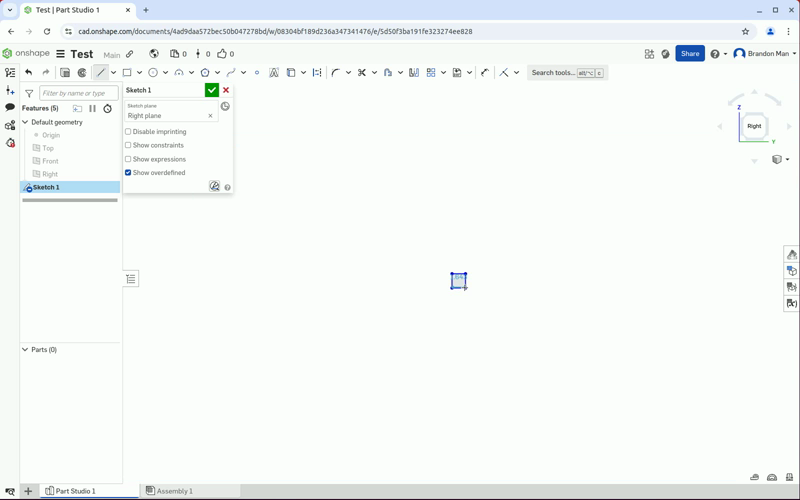
scroll(6)
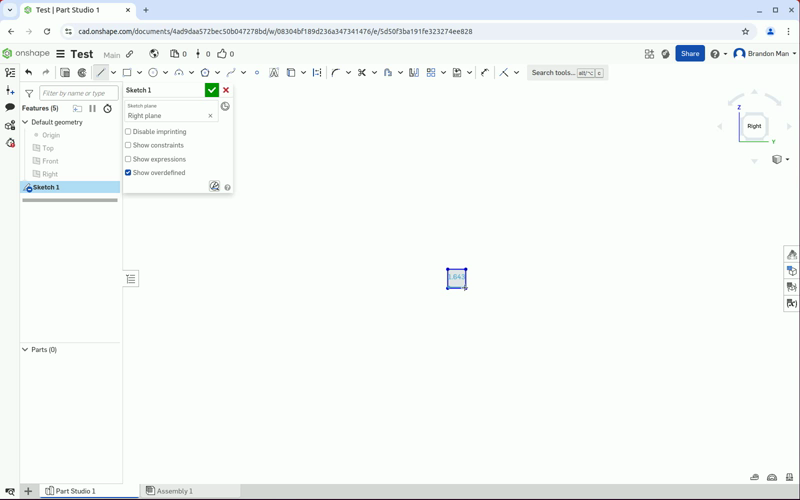
scroll(6)
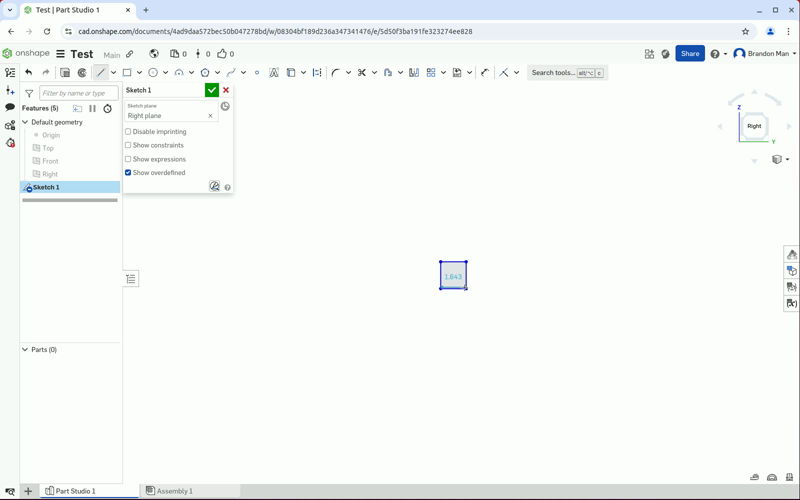
scroll(6)
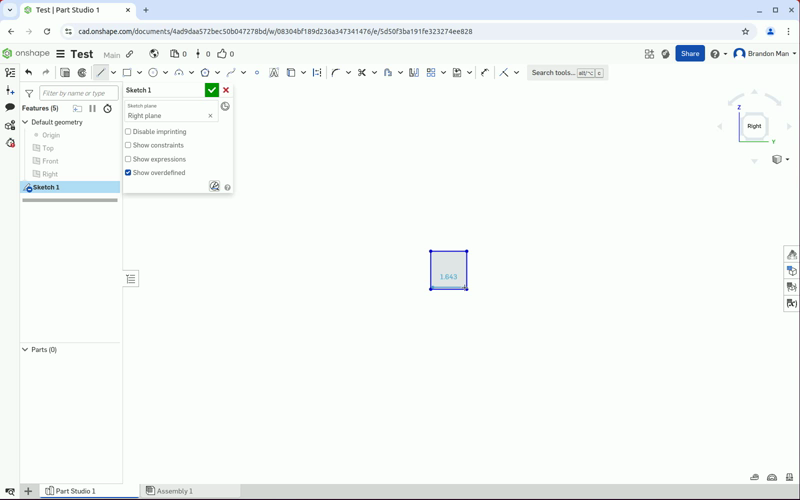
scroll(6)
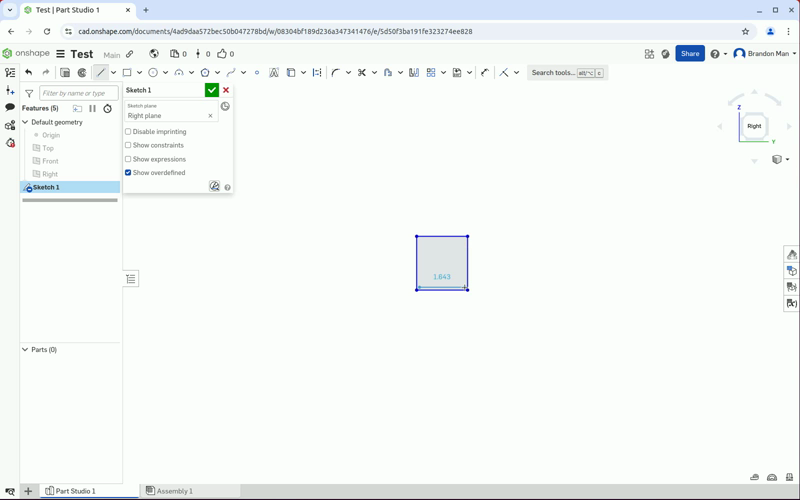
scroll(6)
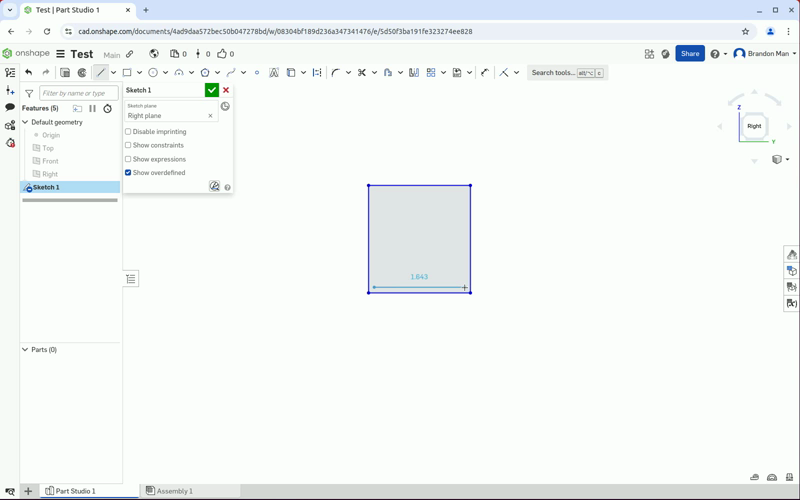
click(464, 287)
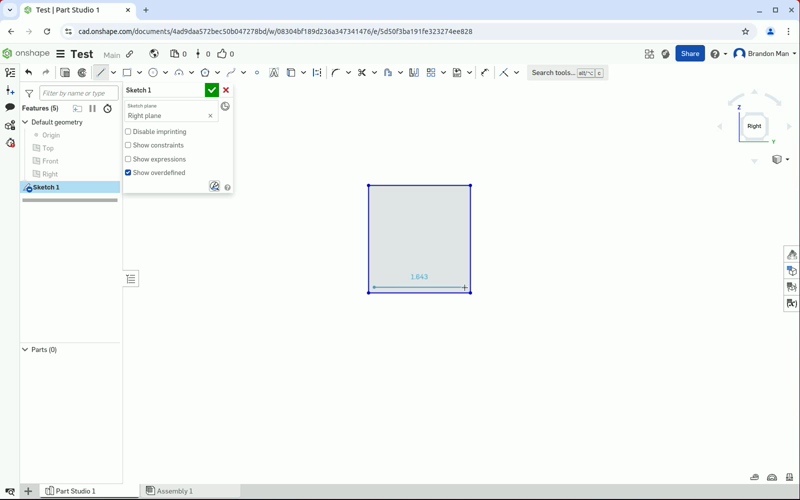
scroll(-6)
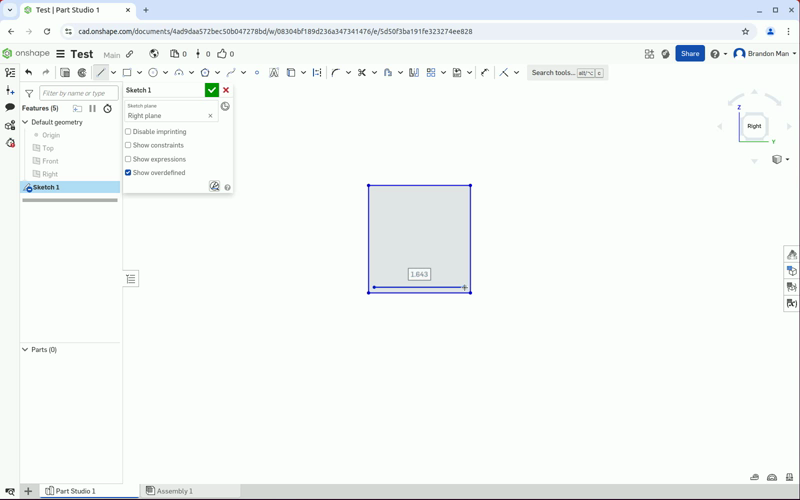
scroll(-6)
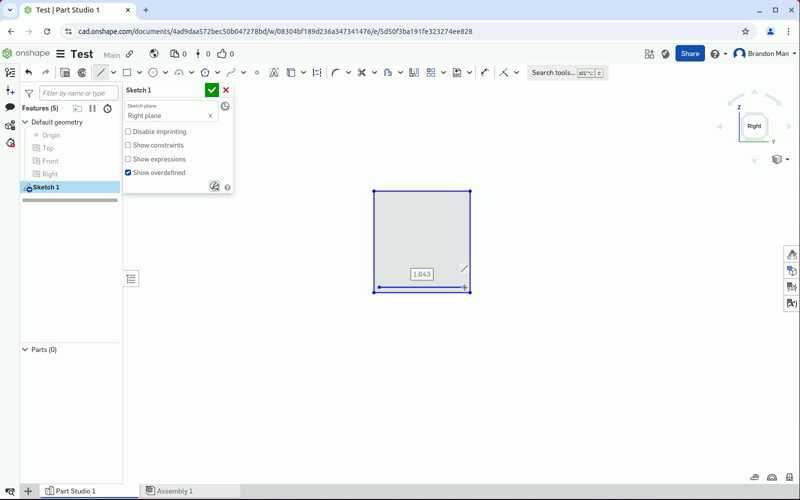
scroll(-6)
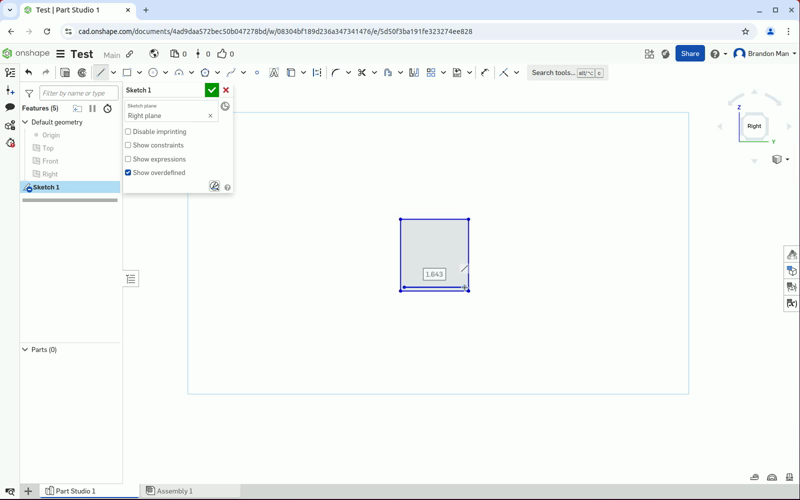
scroll(-6)
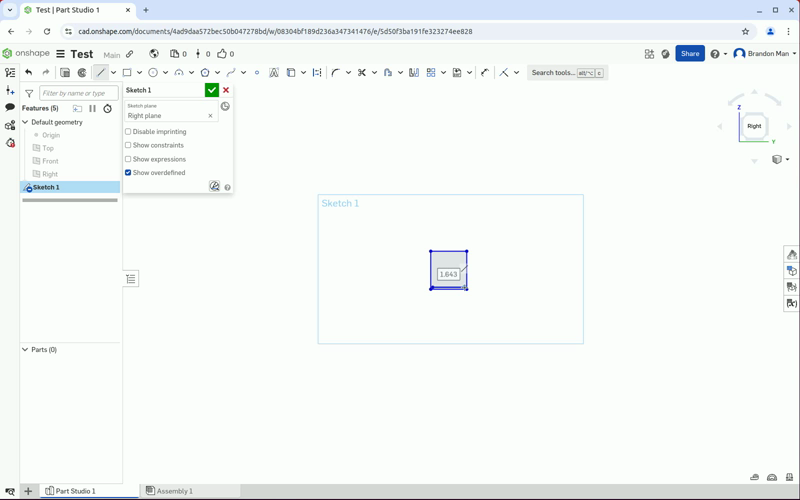
scroll(-6)
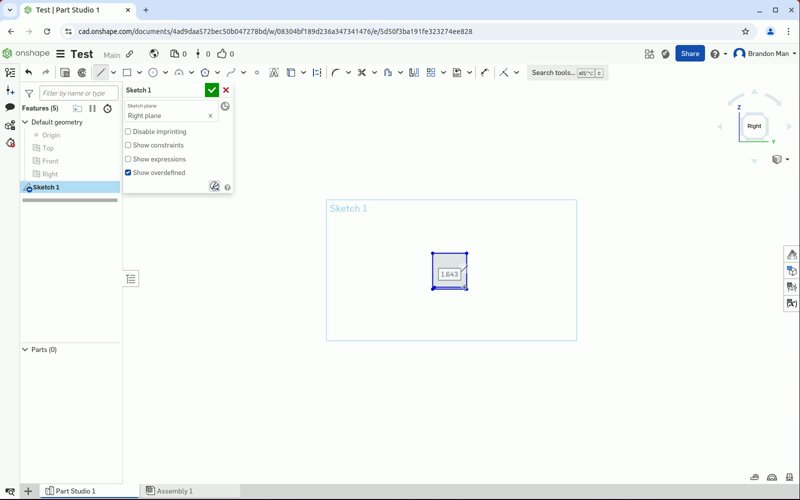
scroll(-6)
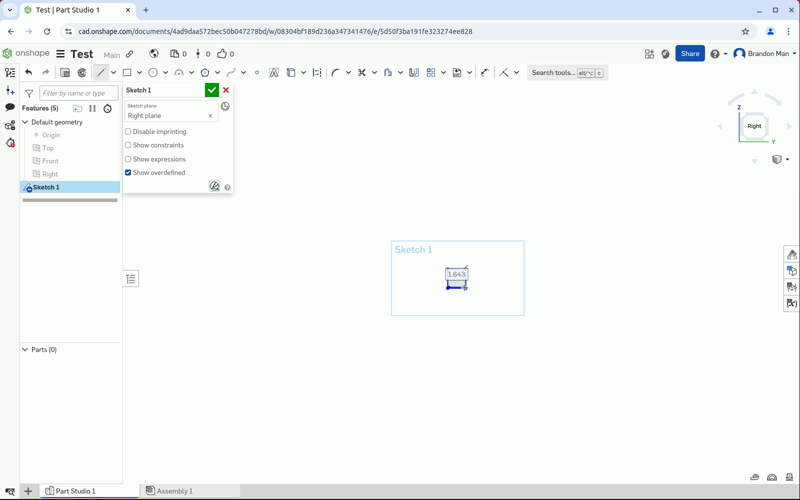
scroll(-6)
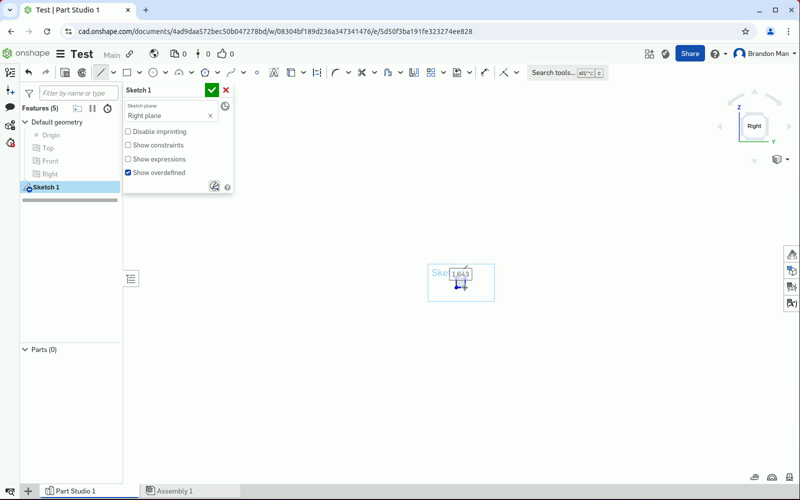
key_up(shift)
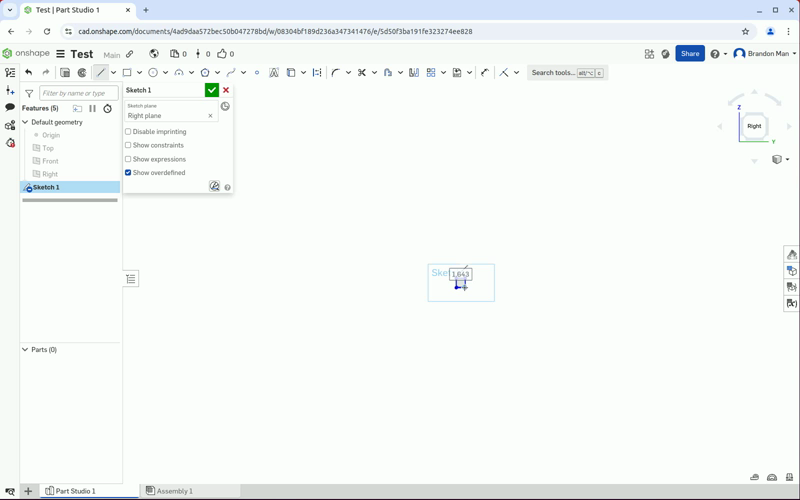
key_down(shift)
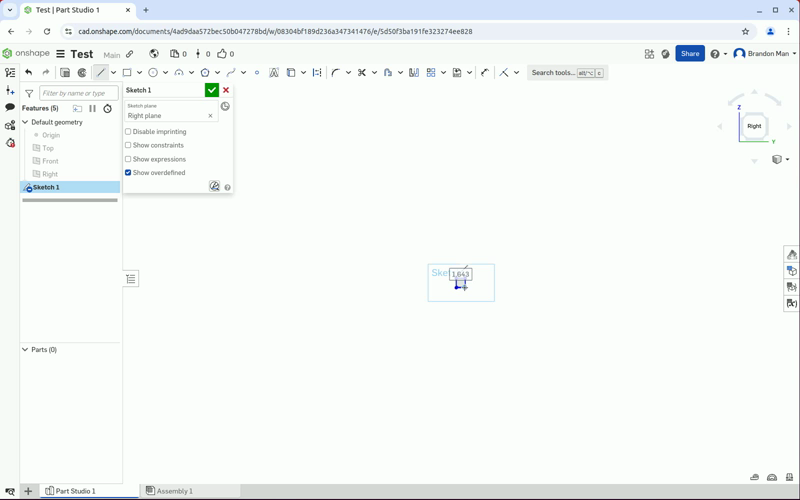
mouse_move(494, 287)
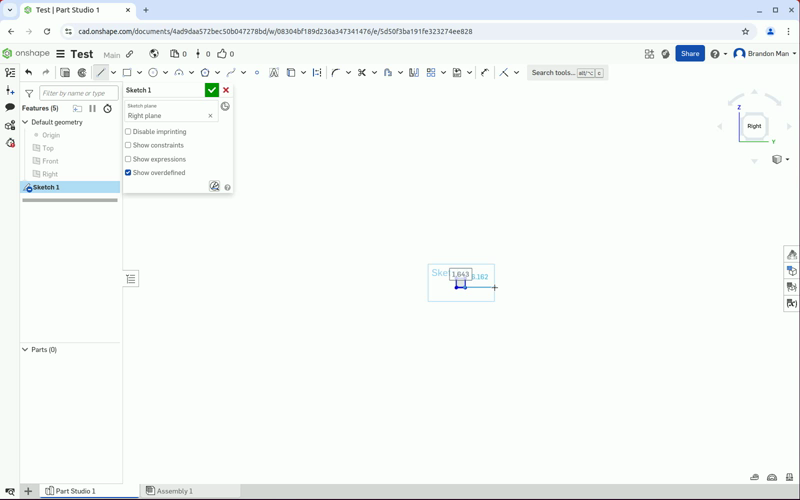
mouse_move(464, 279)
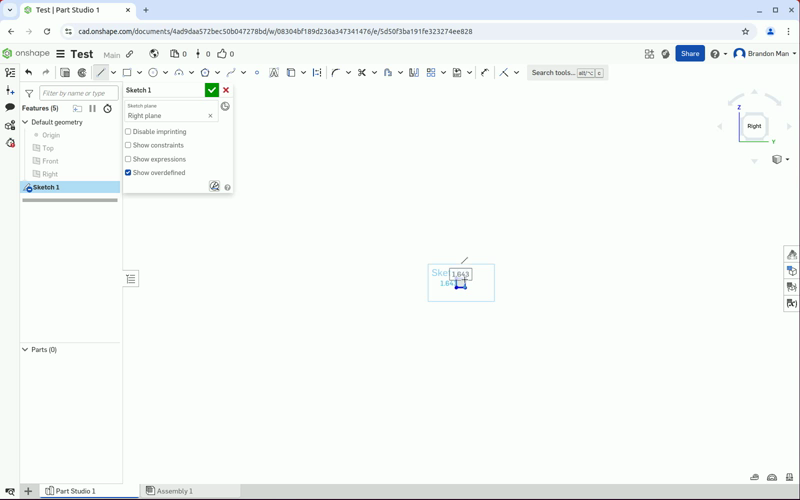
scroll(6)
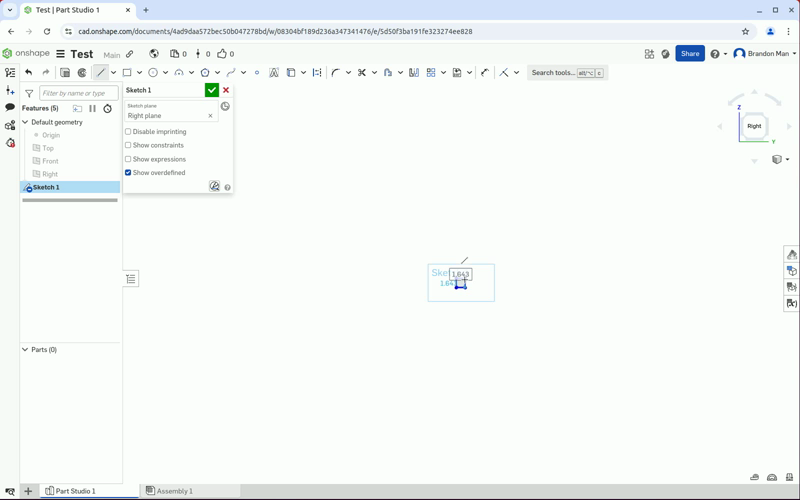
scroll(6)
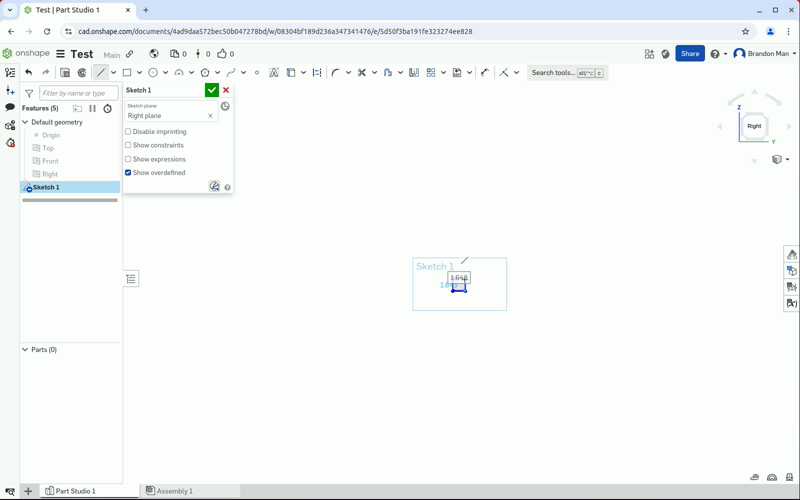
scroll(6)
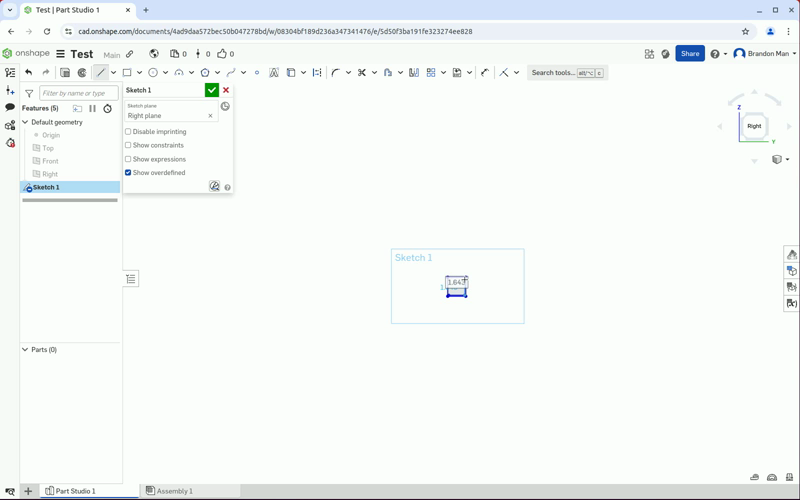
scroll(6)
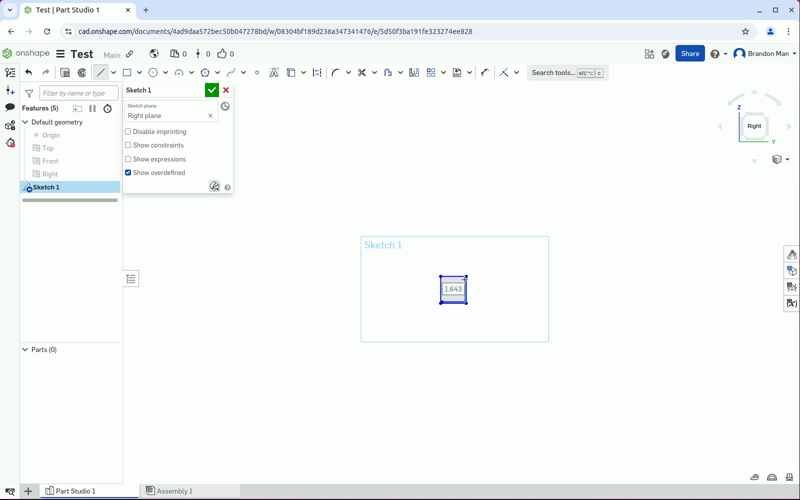
scroll(6)
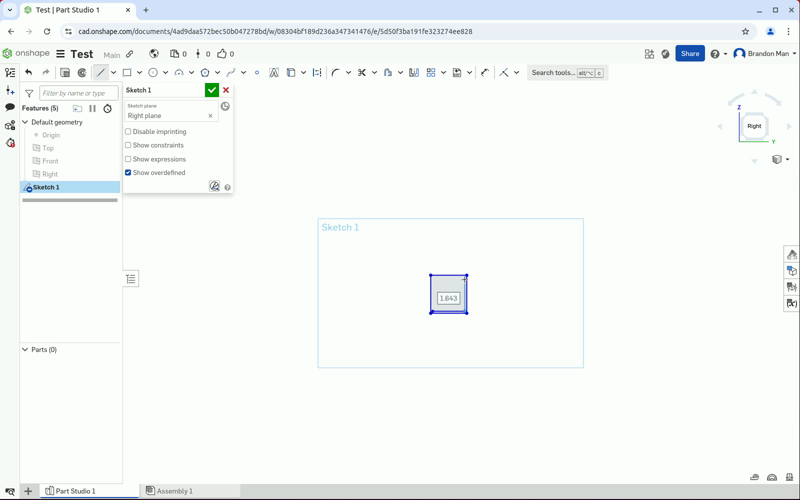
scroll(6)
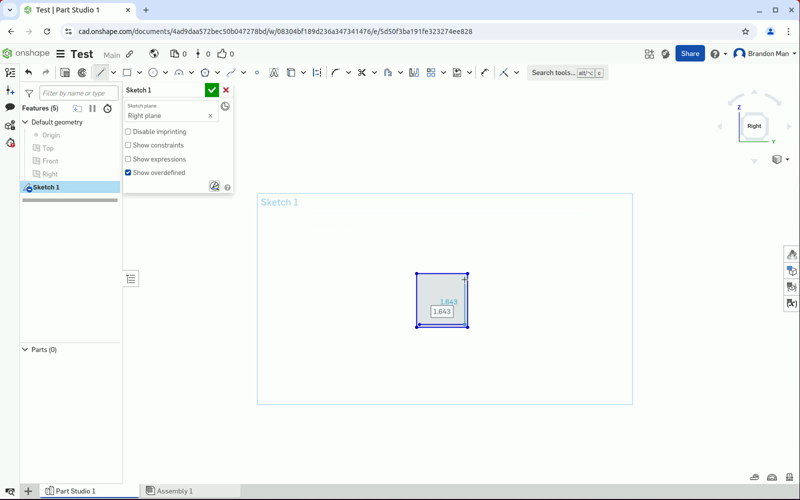
scroll(6)
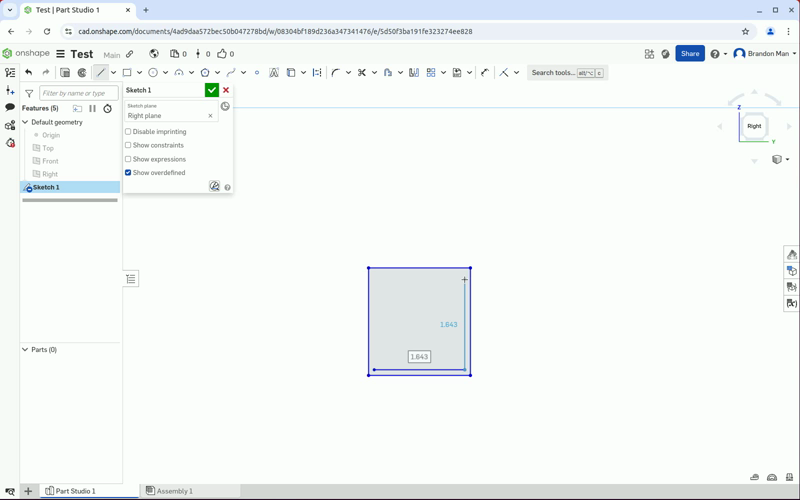
click(464, 279)
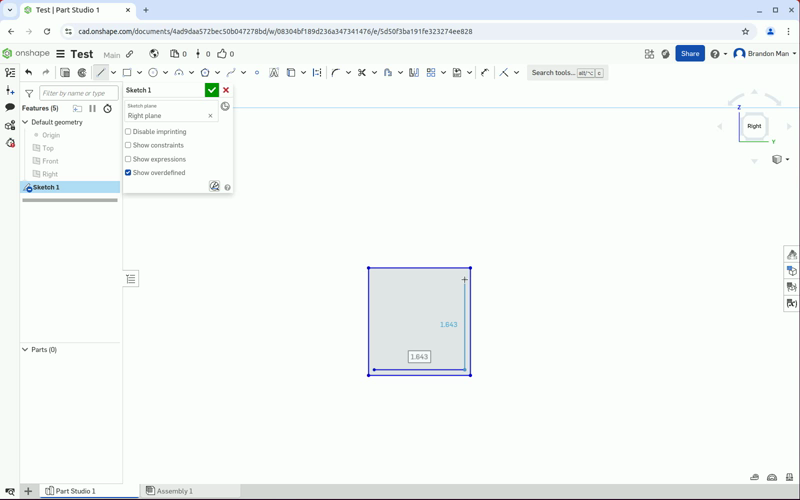
scroll(-6)
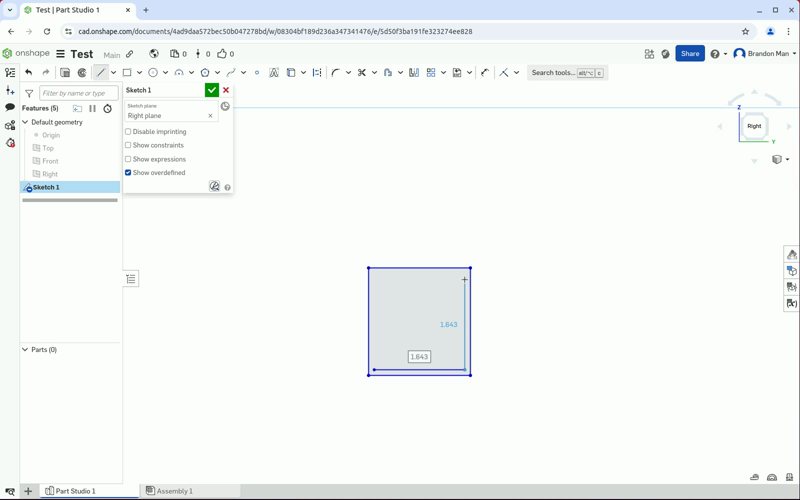
scroll(-6)
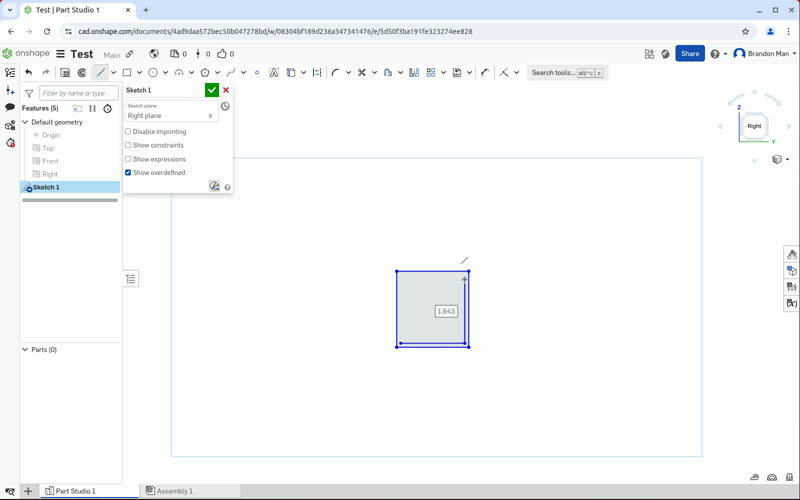
scroll(-6)
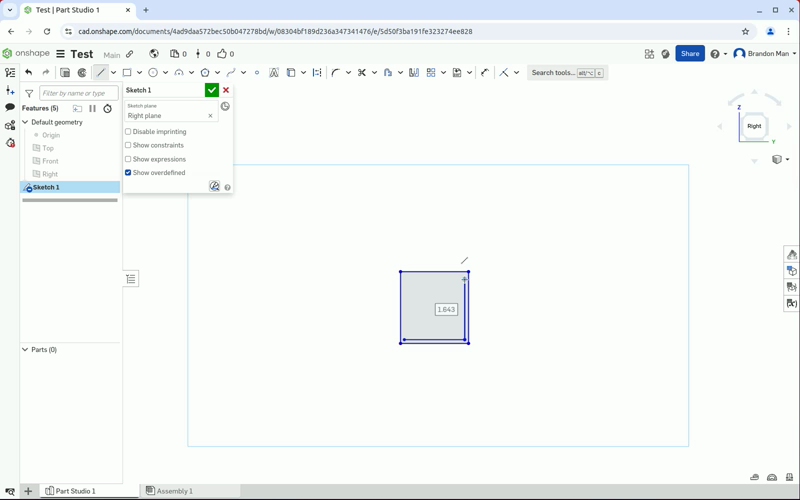
scroll(-6)
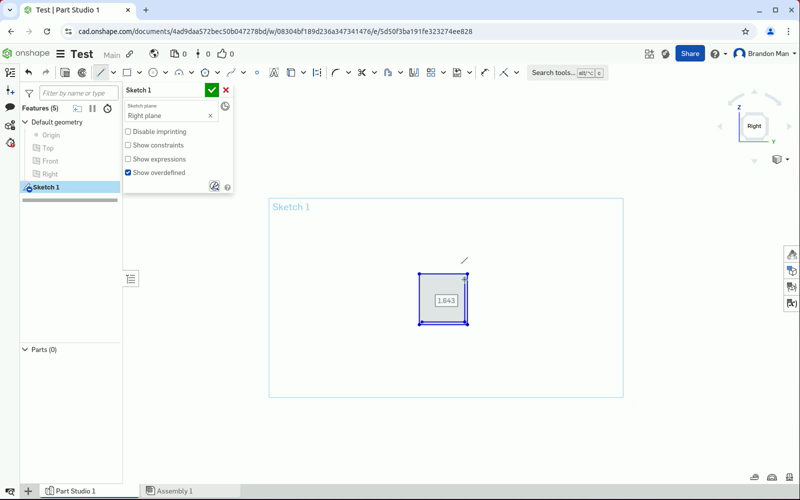
scroll(-6)
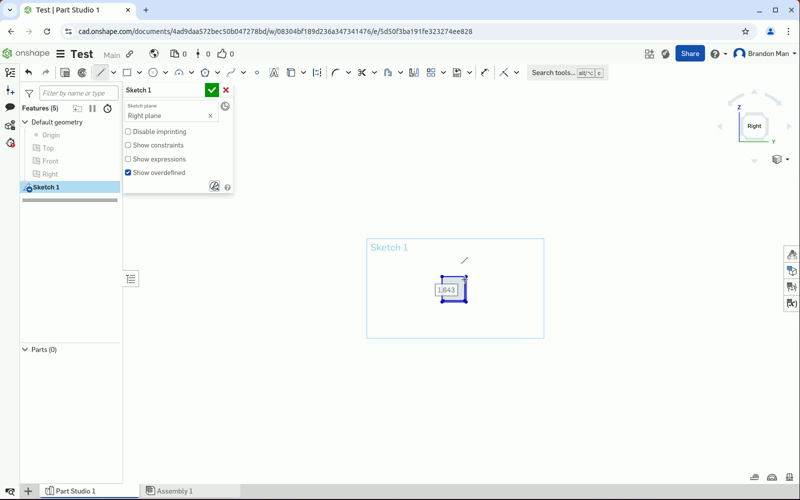
scroll(-6)
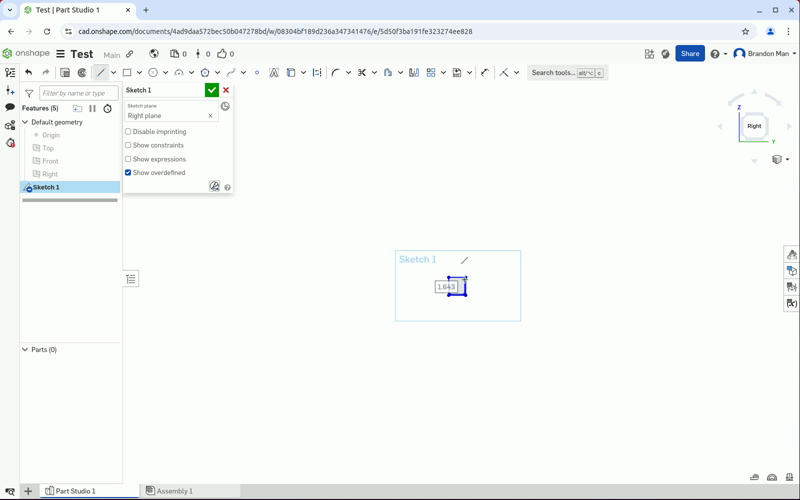
scroll(-6)
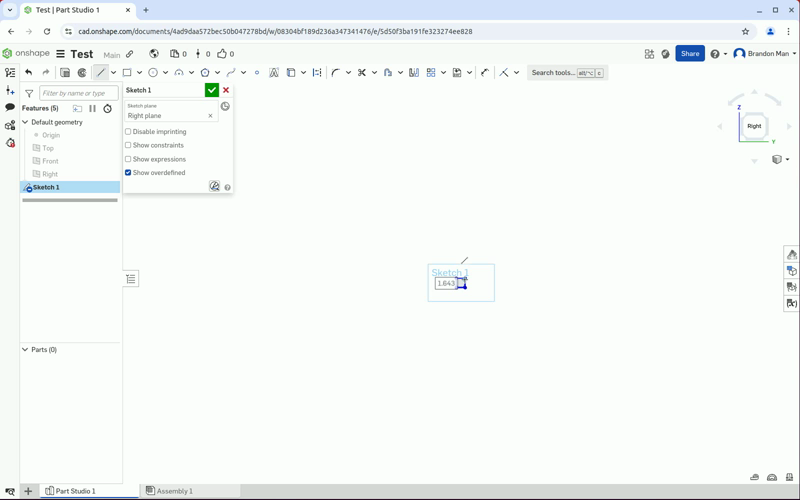
key_up(shift)
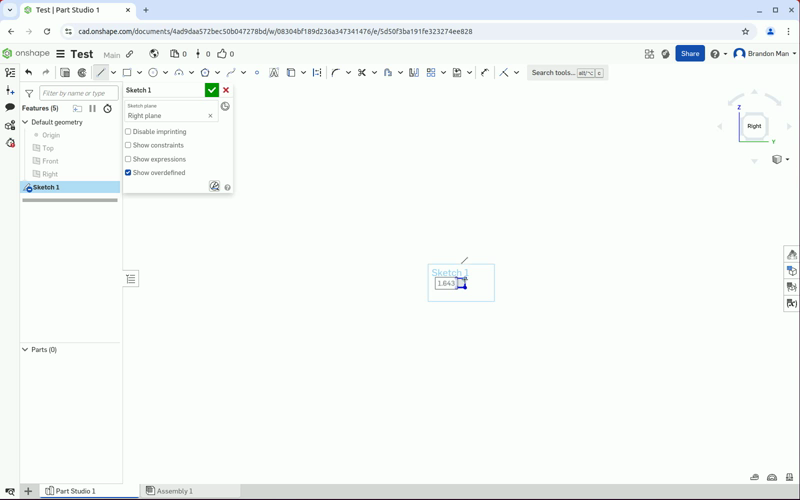
key_down(shift)
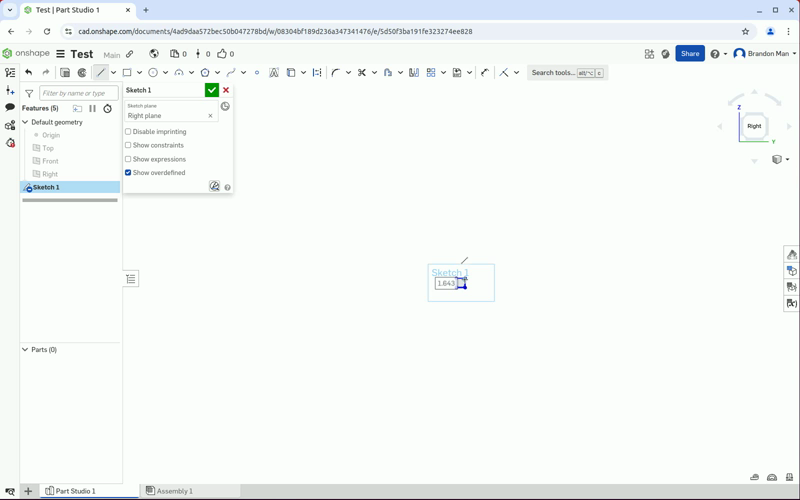
mouse_move(494, 279)
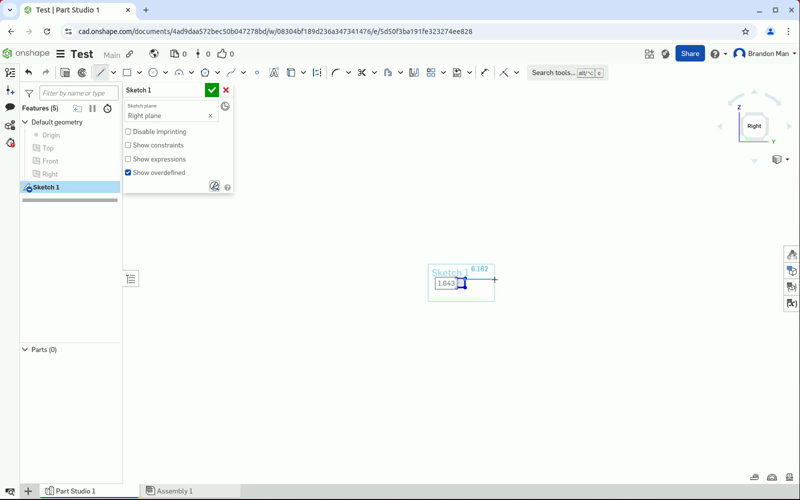
mouse_move(456, 279)
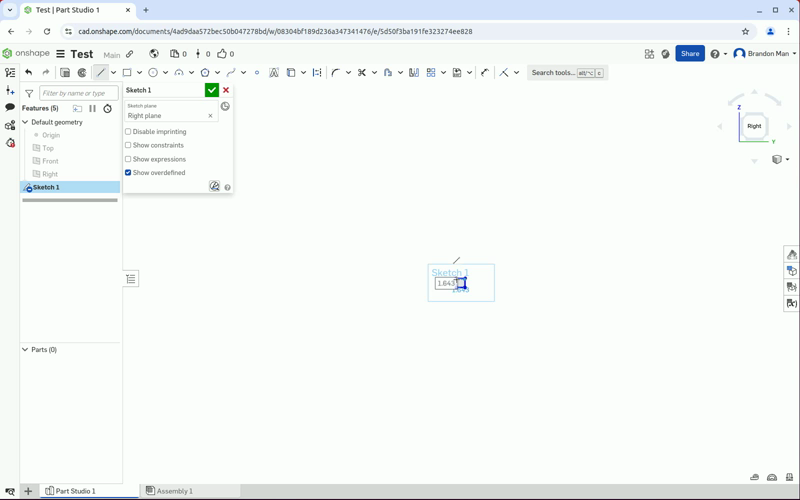
scroll(6)
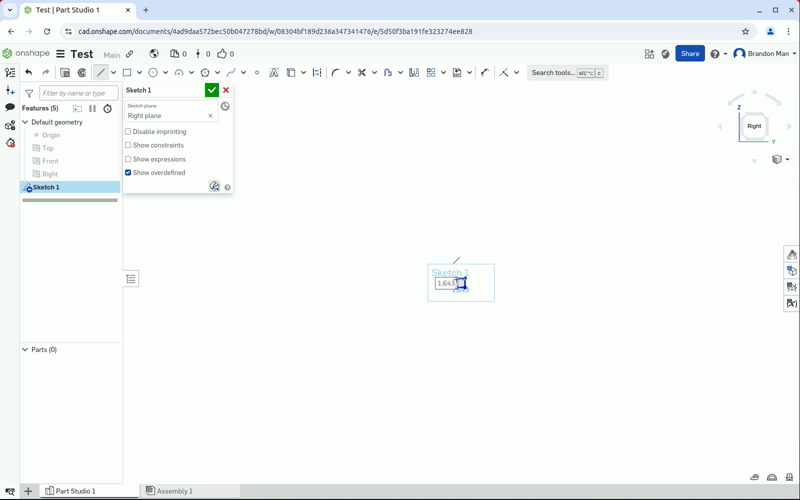
scroll(6)
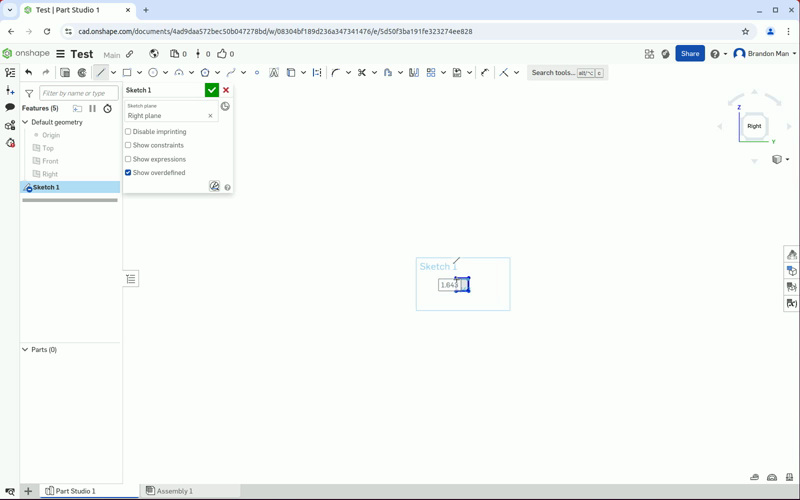
scroll(6)
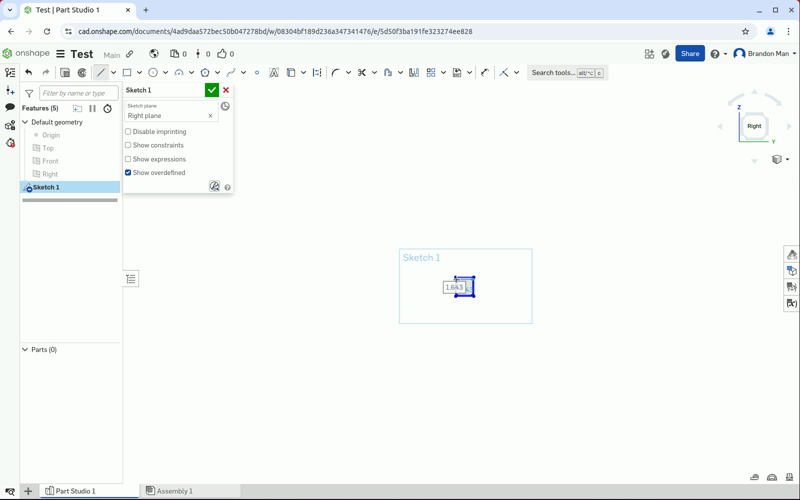
scroll(6)
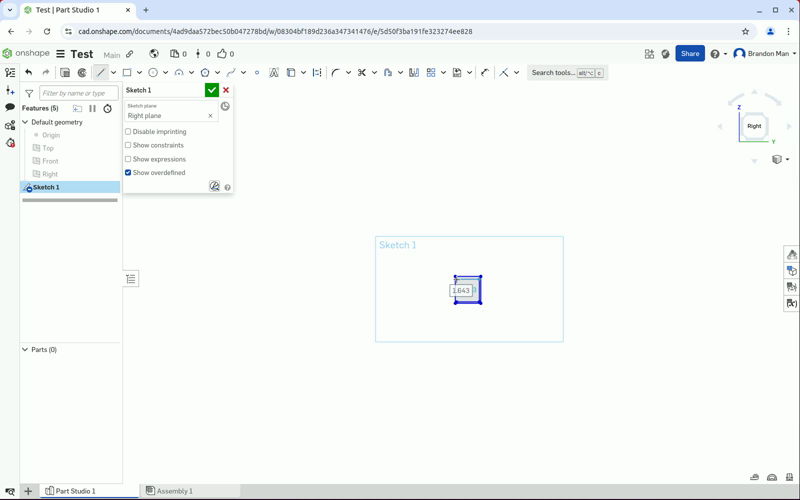
scroll(6)
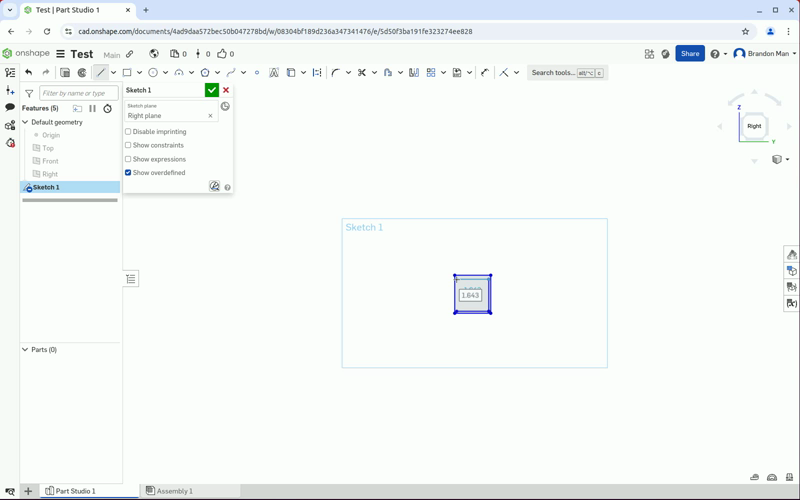
scroll(6)
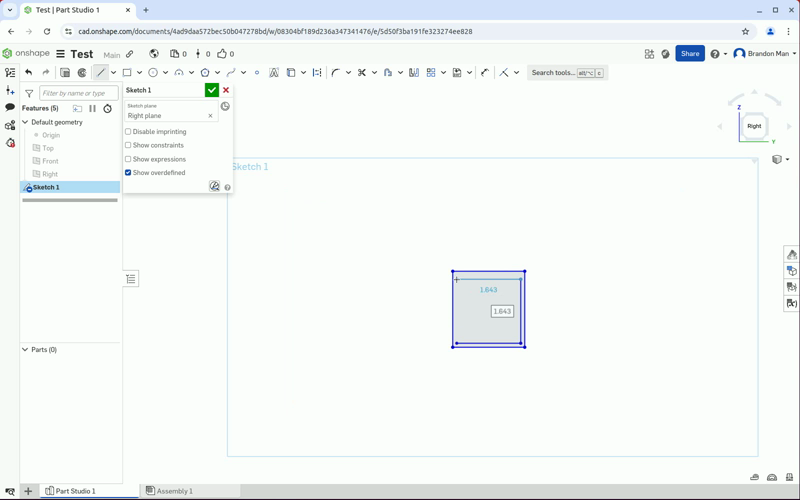
scroll(6)
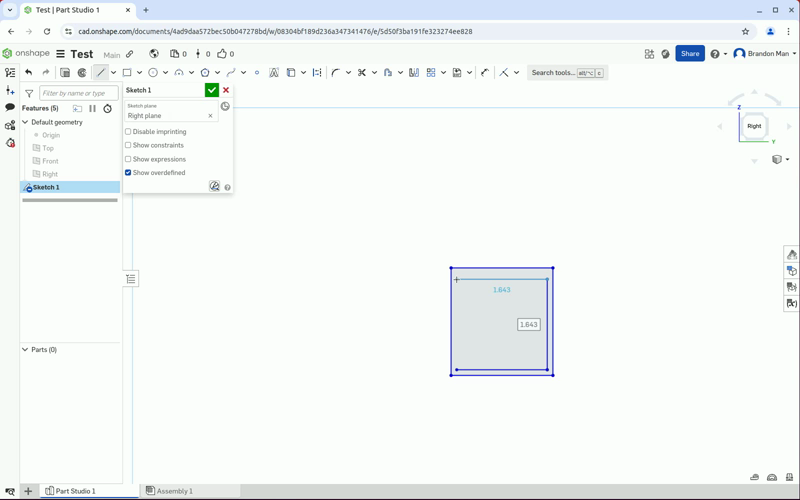
click(456, 279)
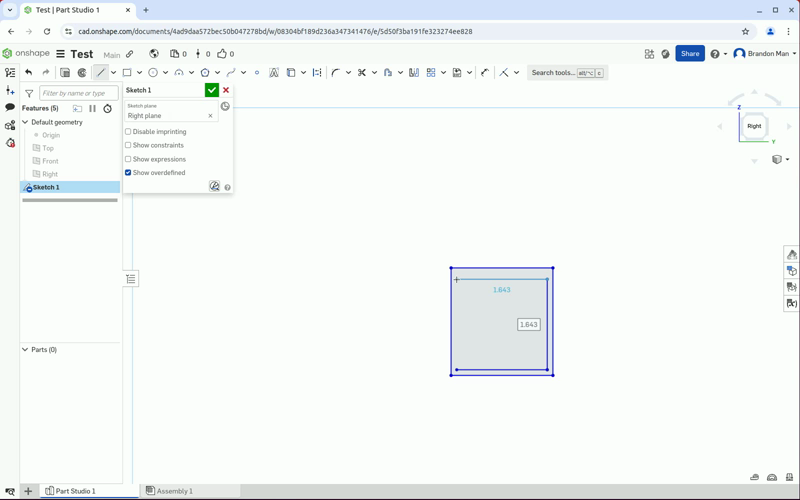
scroll(-6)
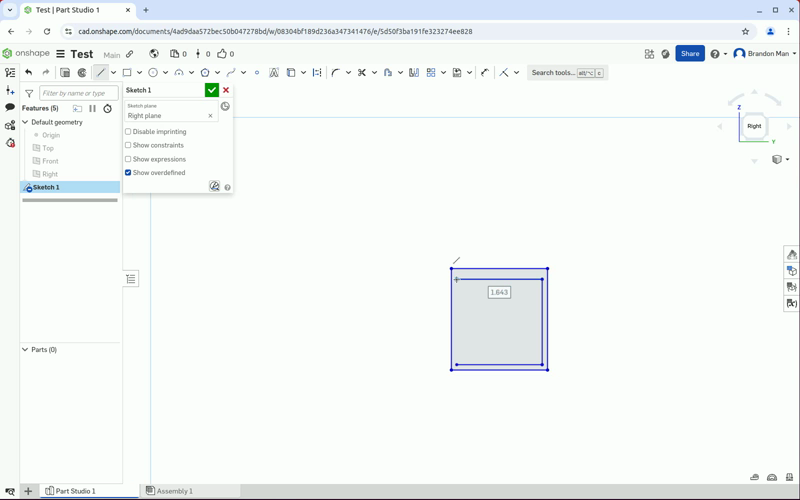
scroll(-6)
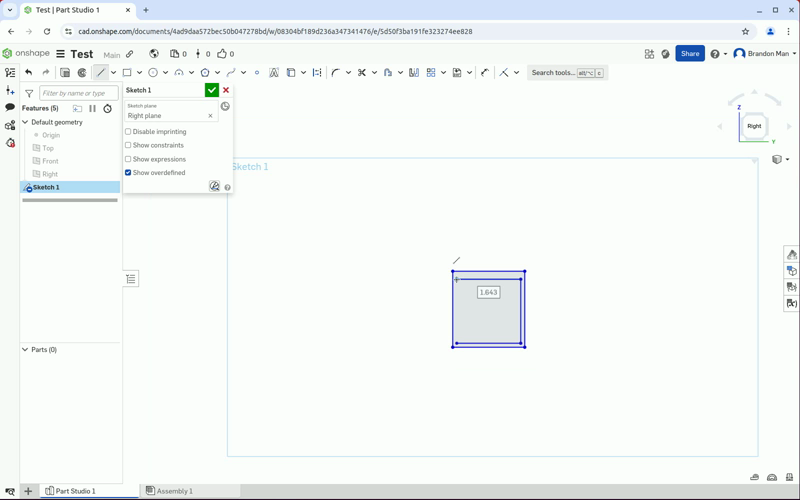
scroll(-6)
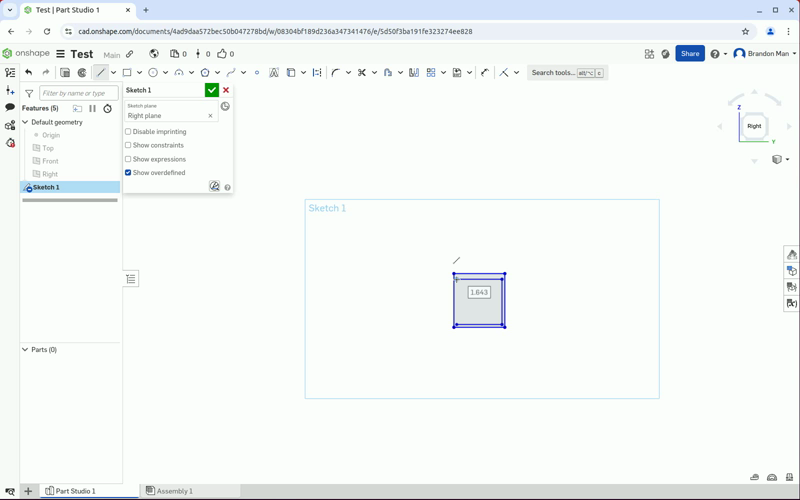
scroll(-6)
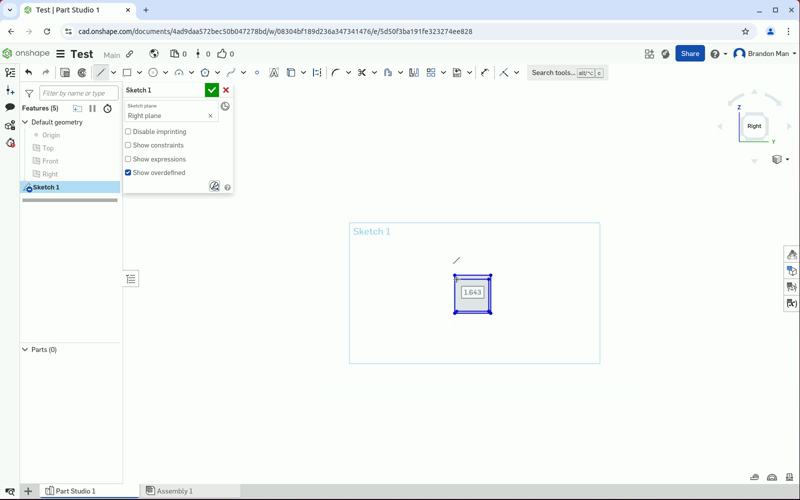
scroll(-6)
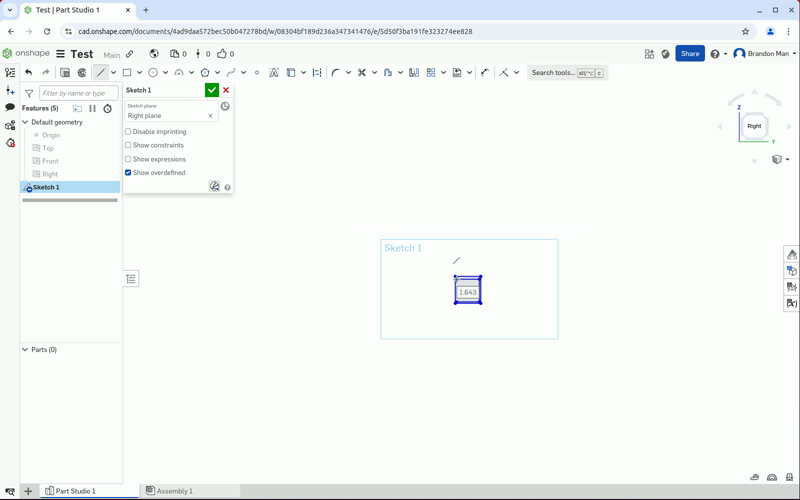
scroll(-6)
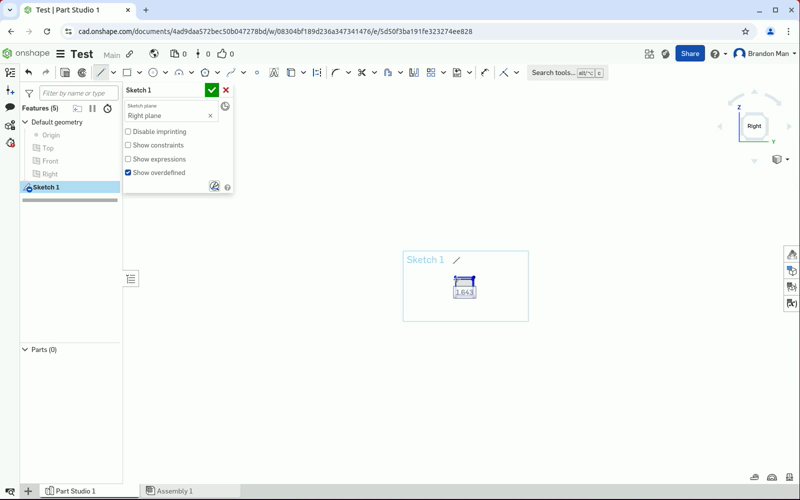
scroll(-6)
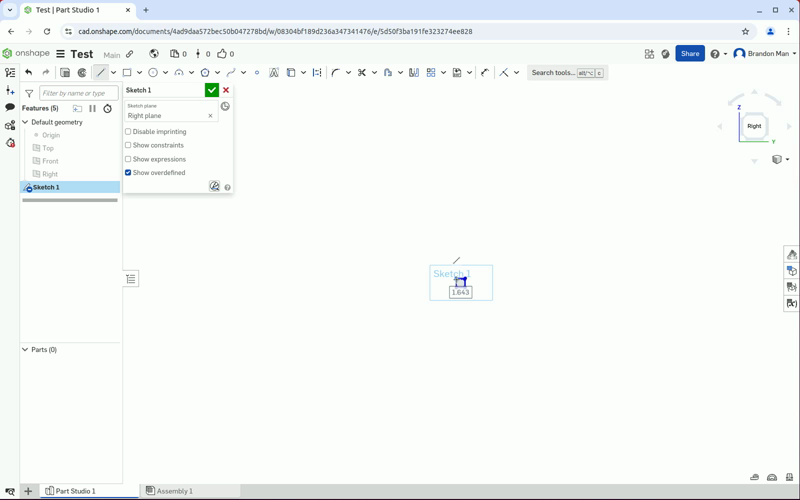
key_up(shift)
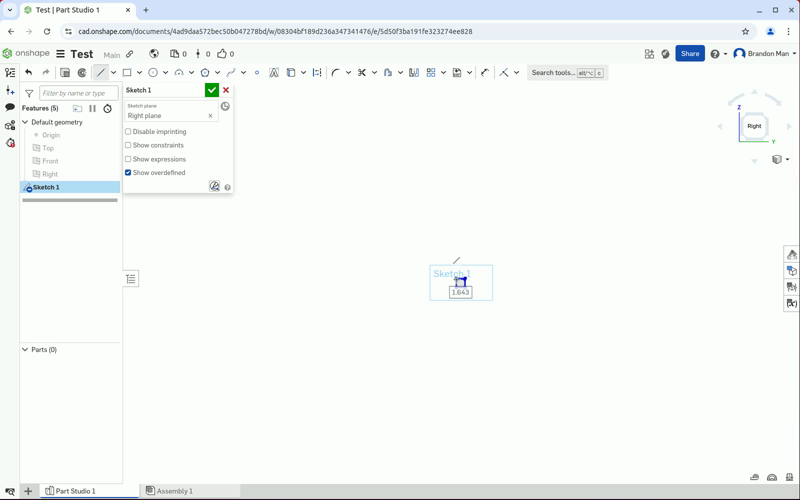
mouse_move(486, 279)
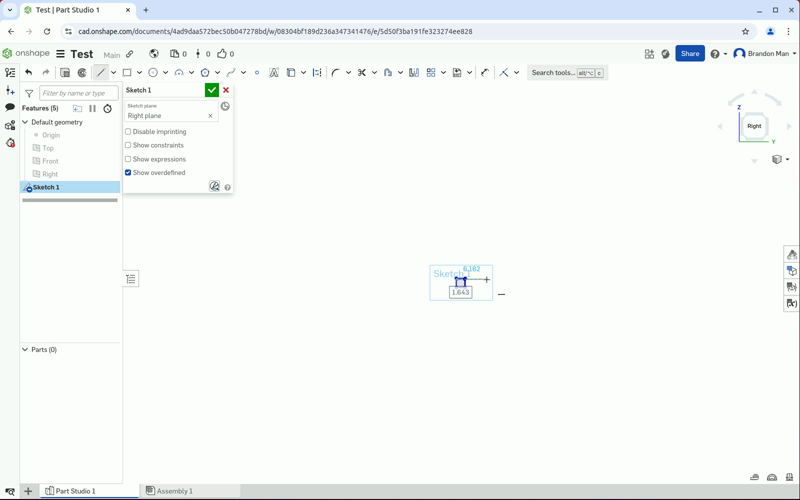
key_down(shift)
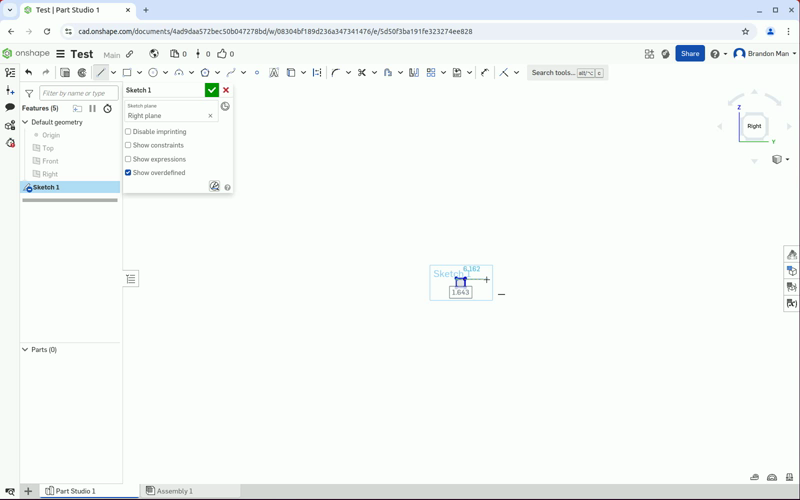
mouse_move(456, 287)
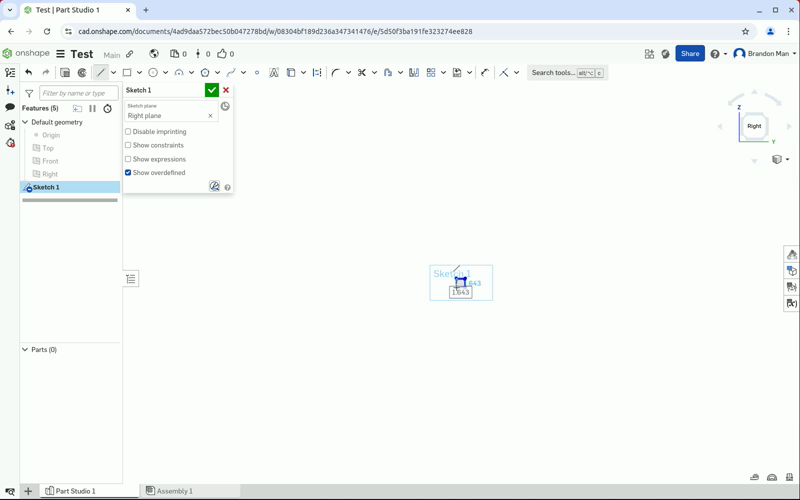
scroll(6)
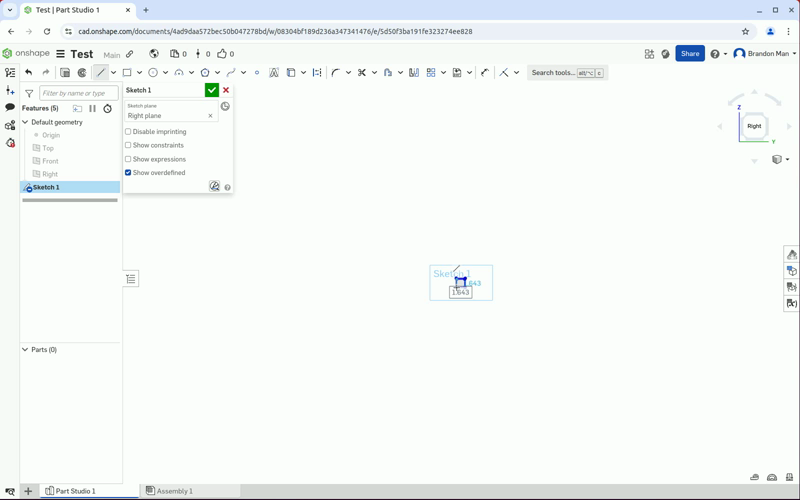
scroll(6)
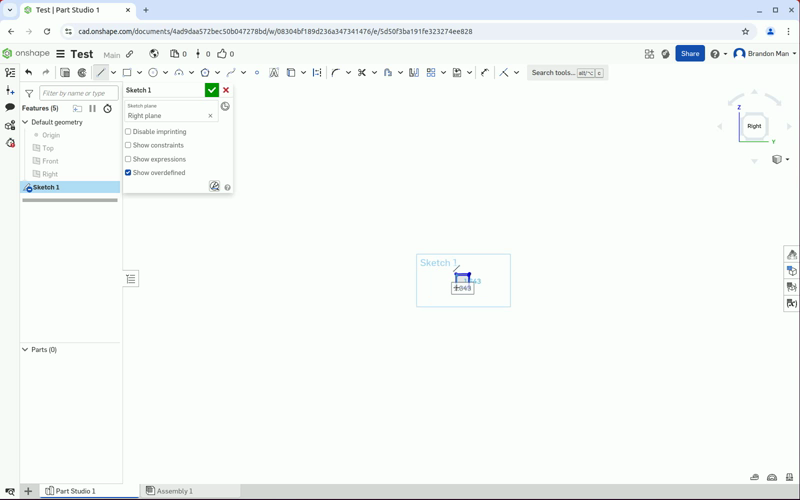
scroll(6)
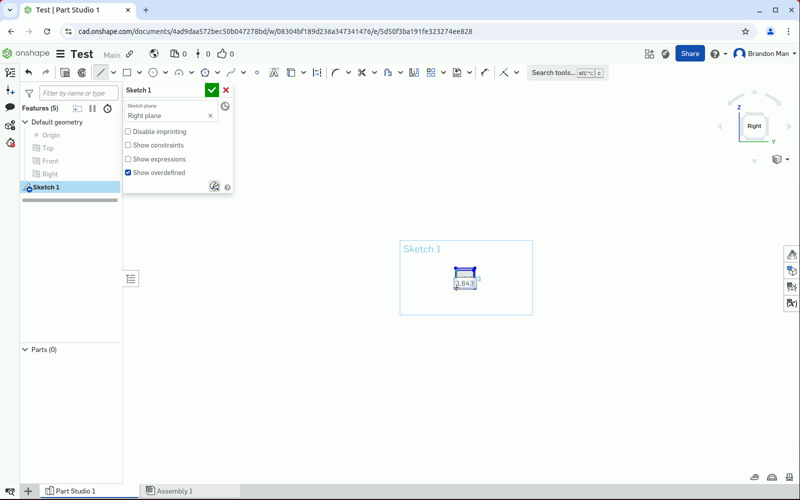
scroll(6)
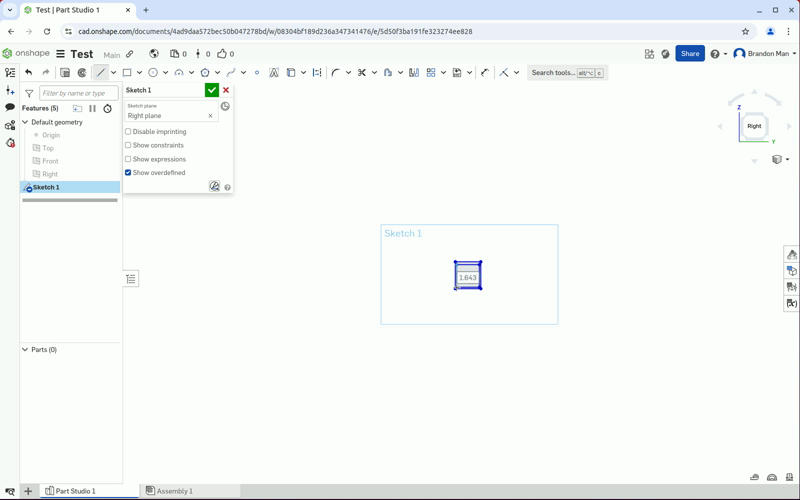
scroll(6)
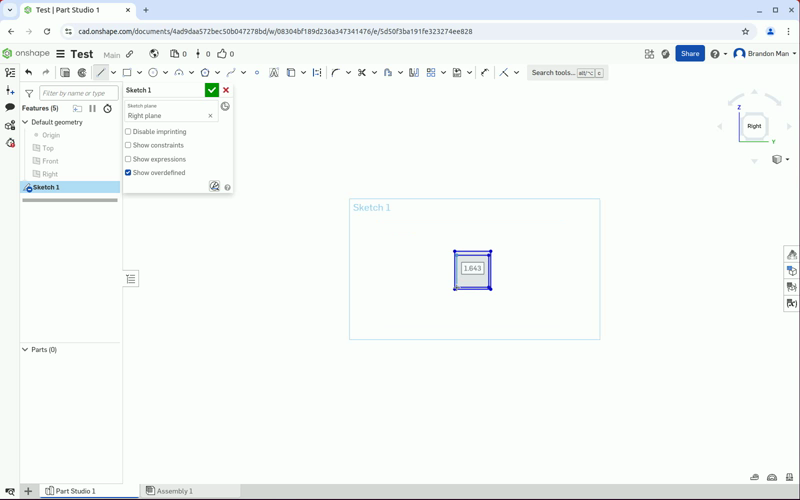
scroll(6)
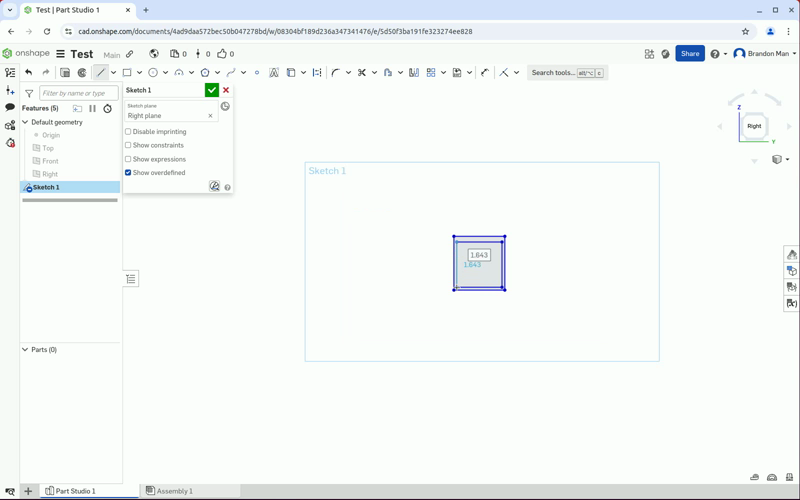
scroll(6)
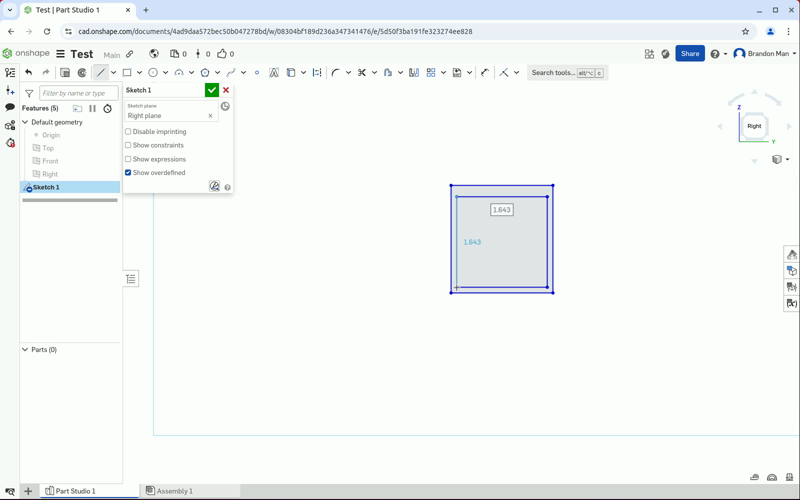
key_up(shift)
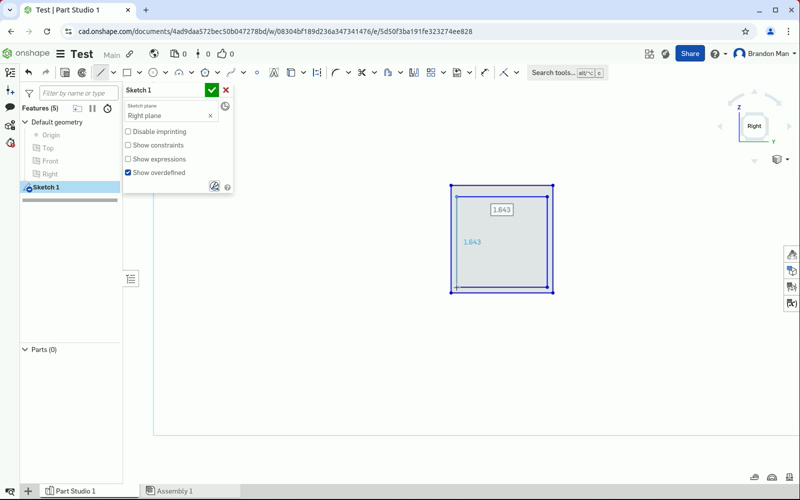
click(456, 287)
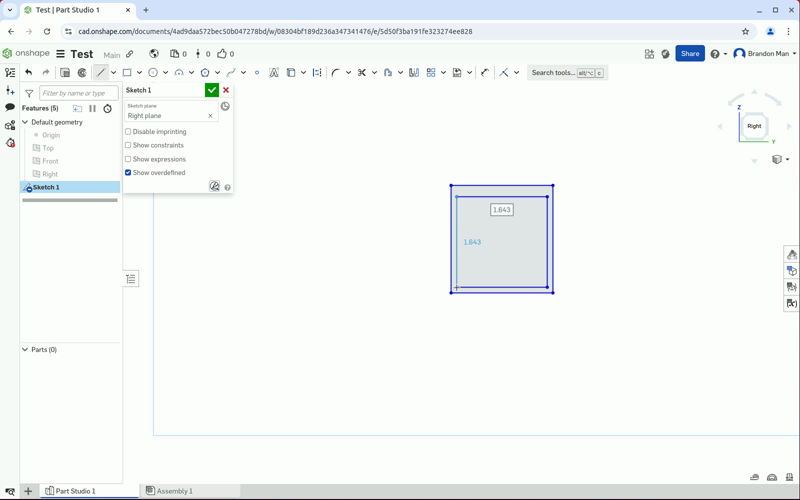
scroll(-6)
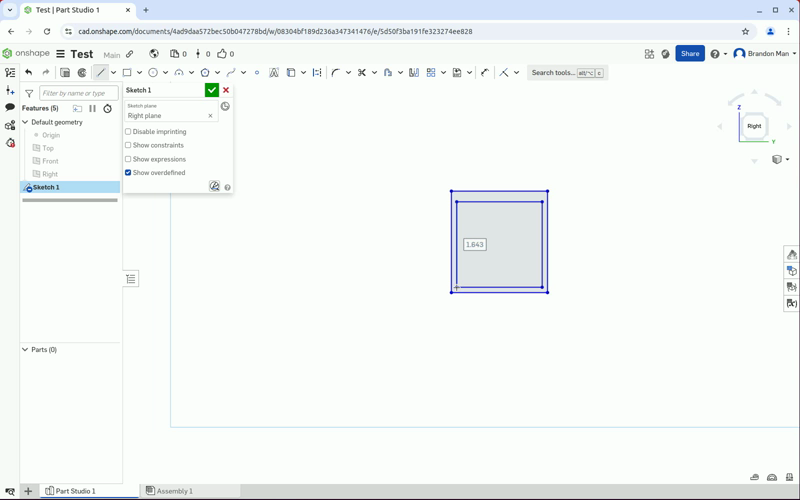
scroll(-6)
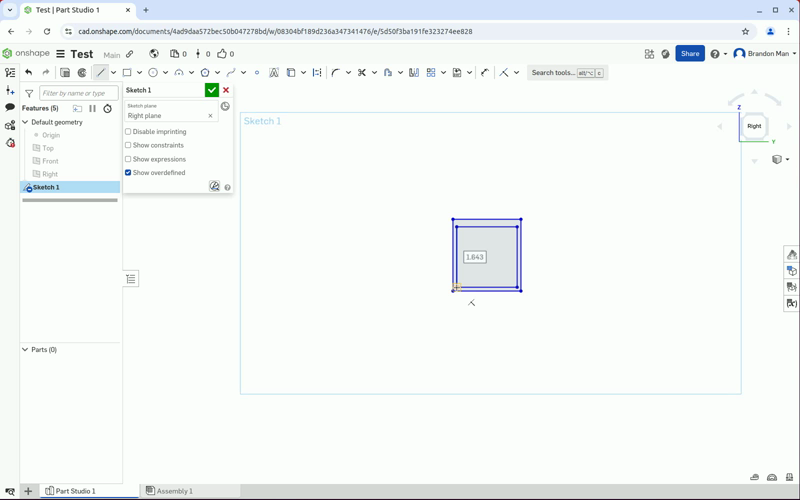
scroll(-6)
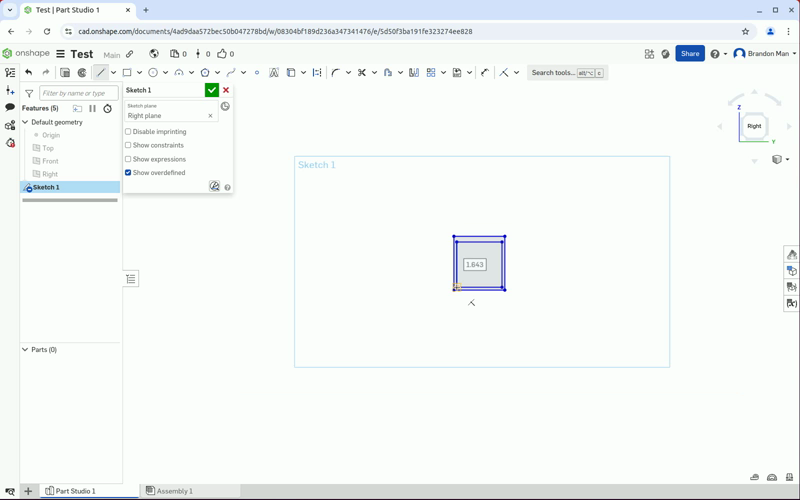
scroll(-6)
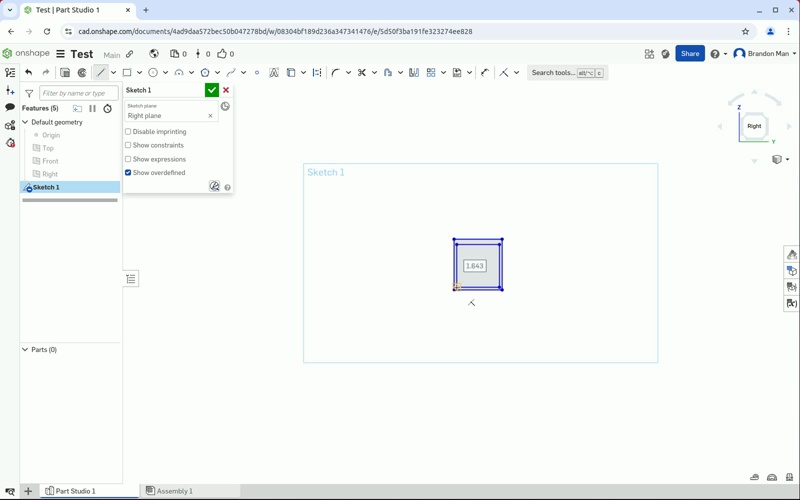
scroll(-6)
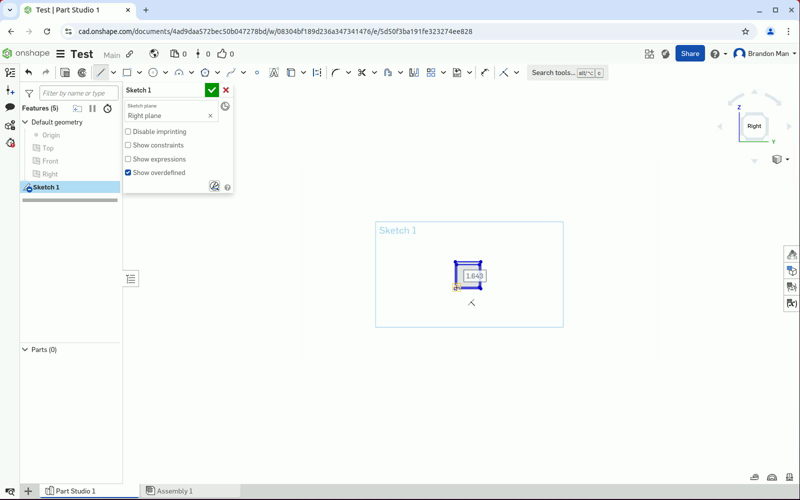
scroll(-6)
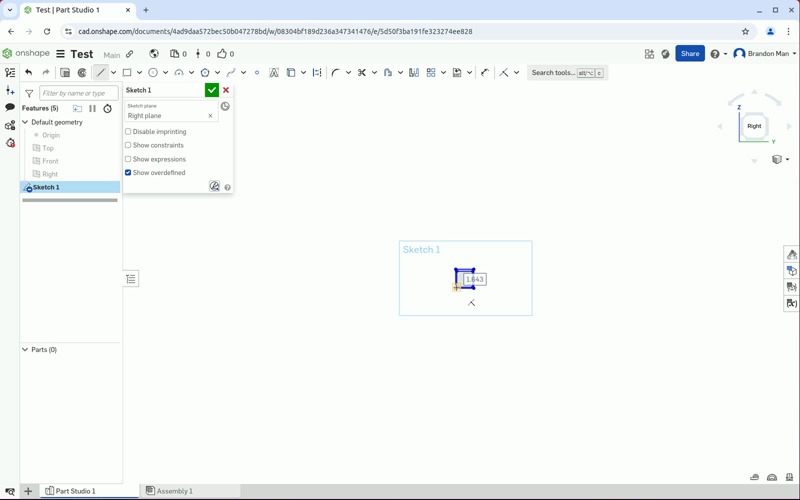
scroll(-6)
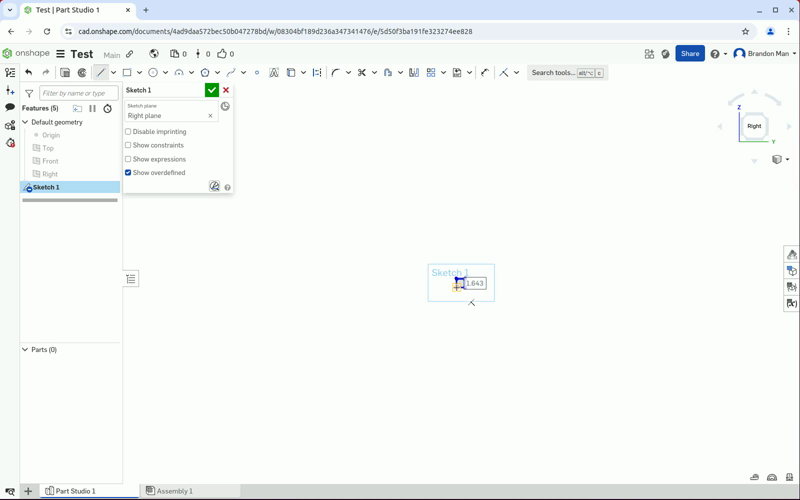
key(esc)
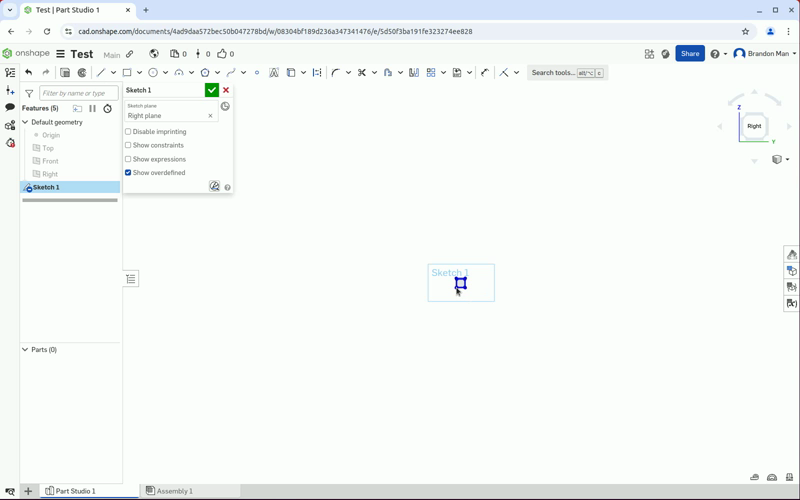
mouse_move(460, 287)
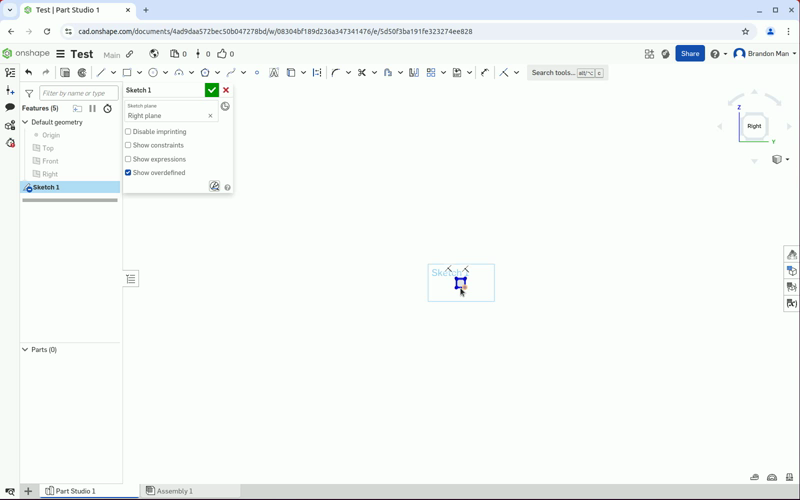
scroll(6)
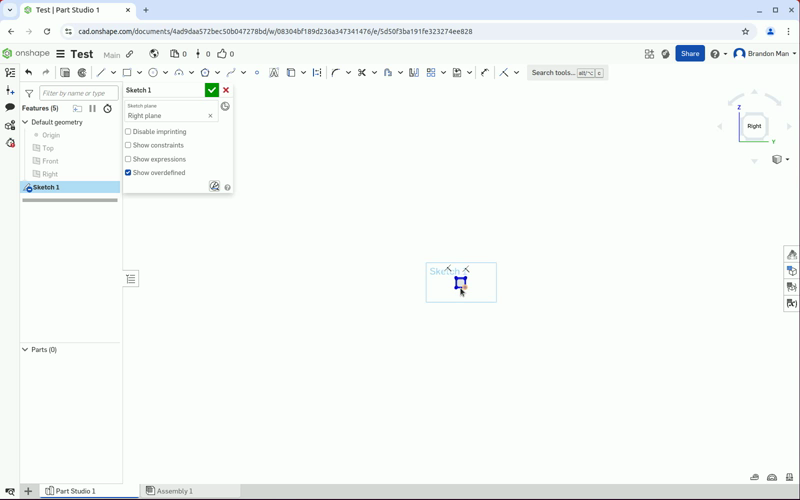
scroll(6)
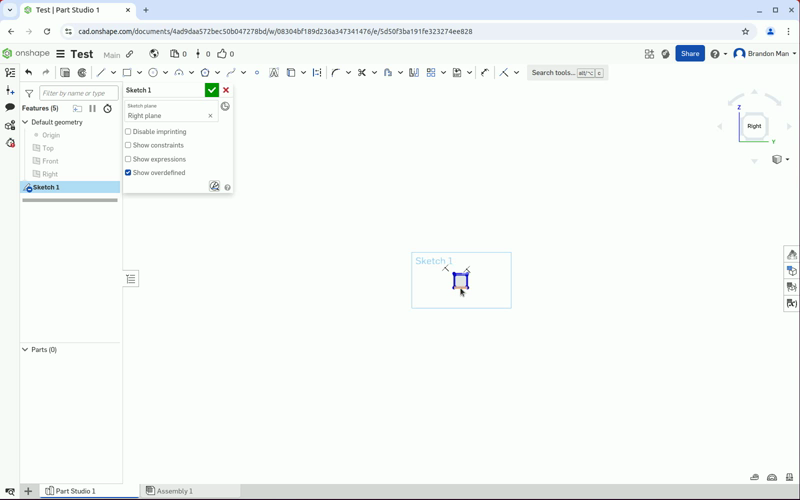
scroll(6)
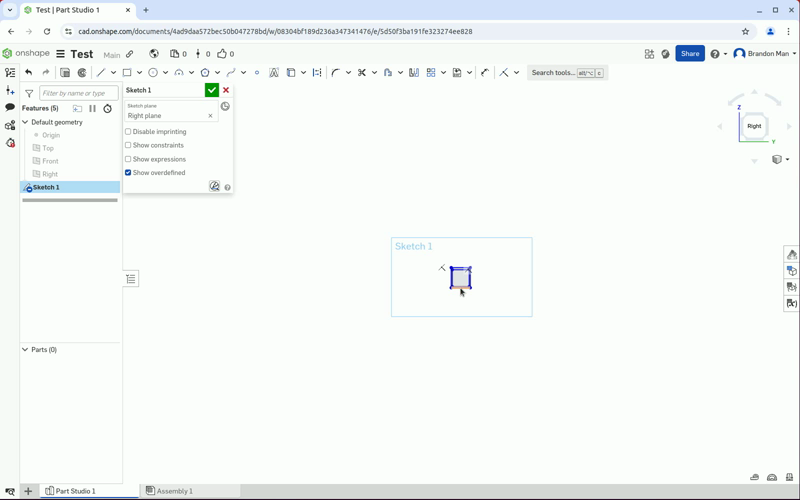
scroll(6)
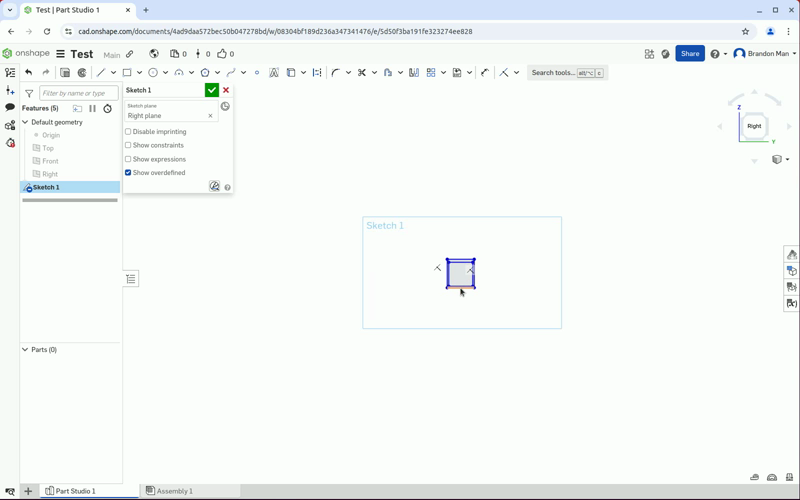
scroll(6)
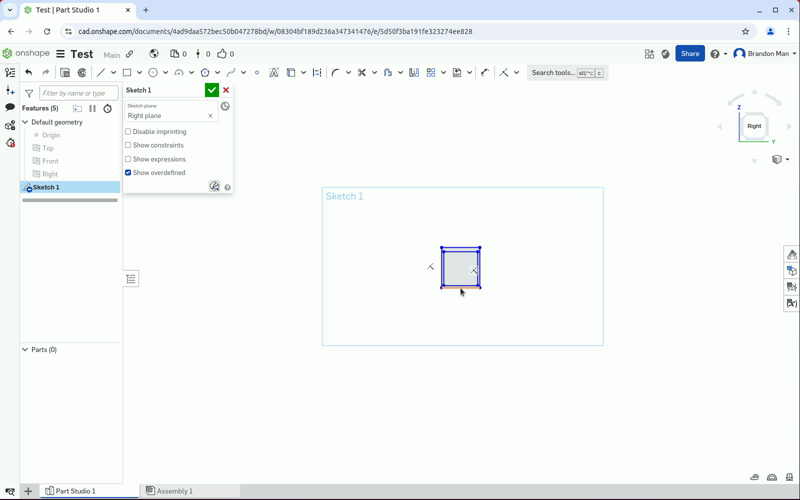
scroll(6)
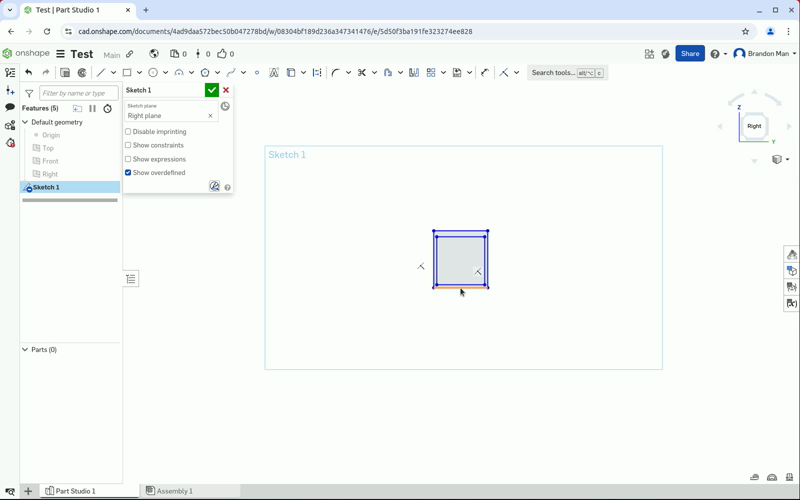
scroll(6)
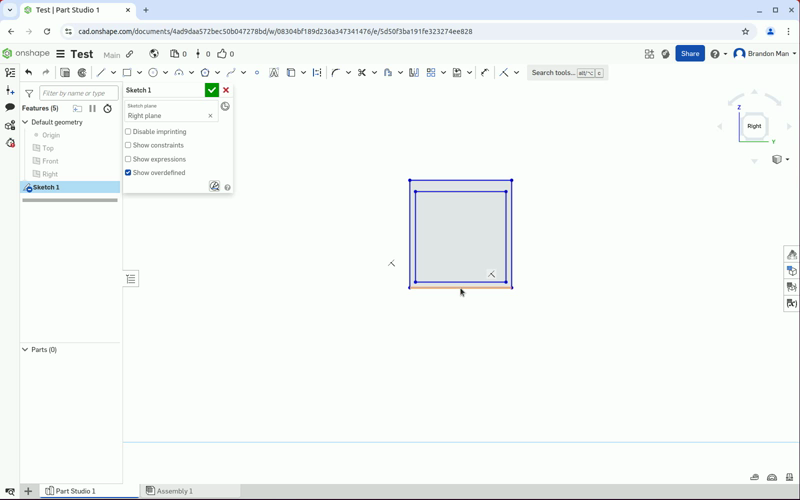
click(460, 287)
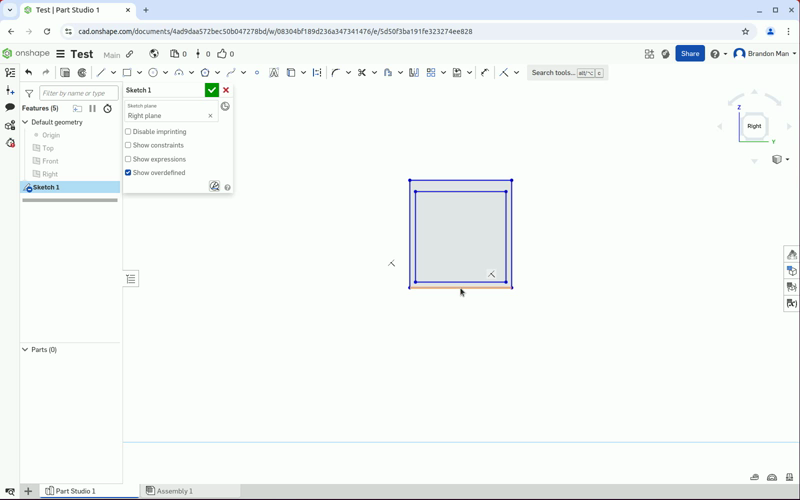
scroll(-6)
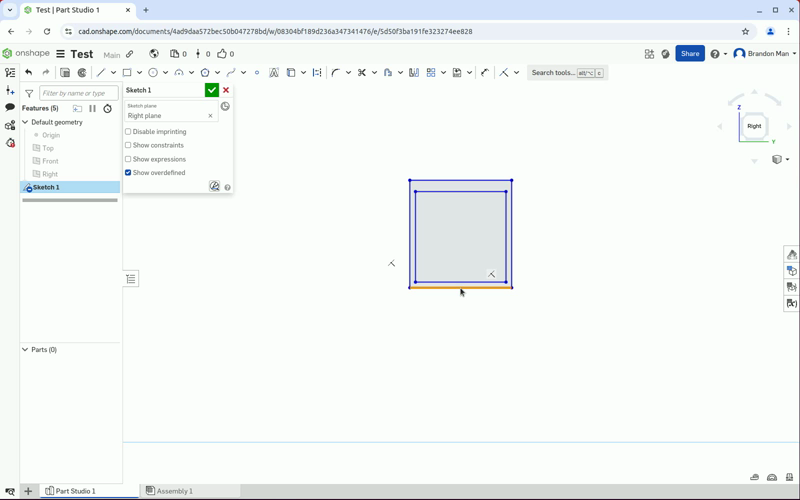
scroll(-6)
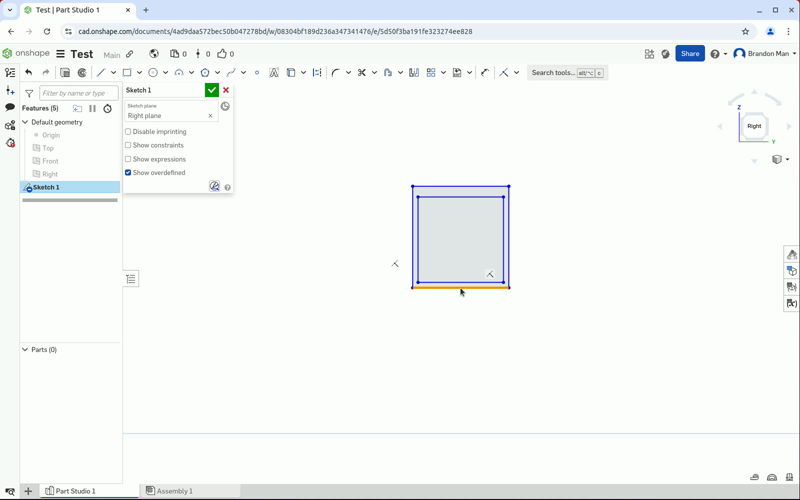
scroll(-6)
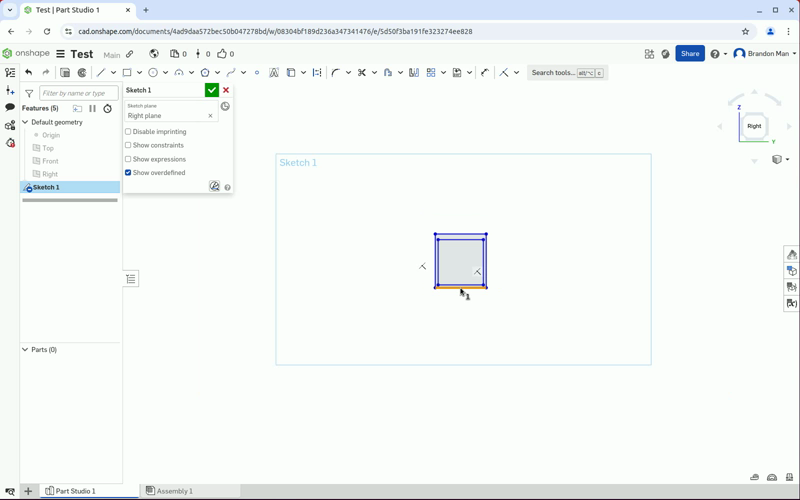
scroll(-6)
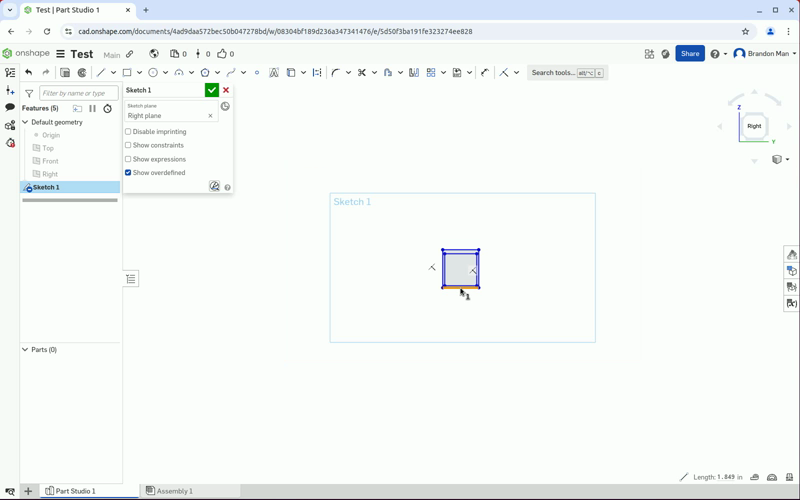
scroll(-6)
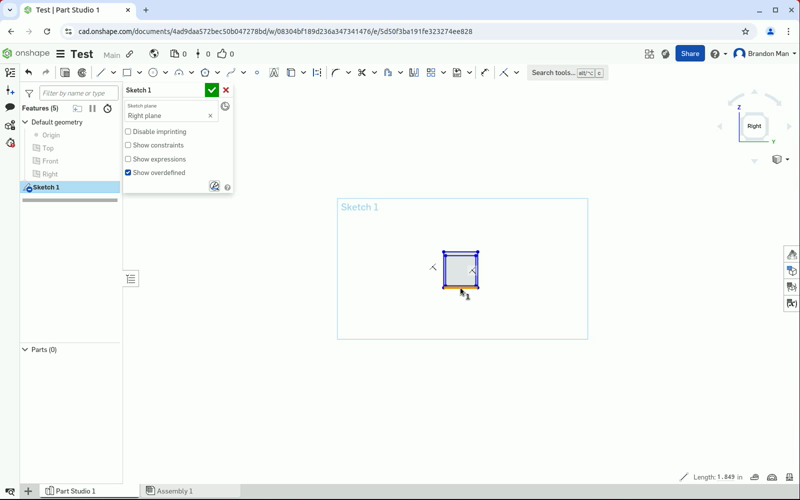
scroll(-6)
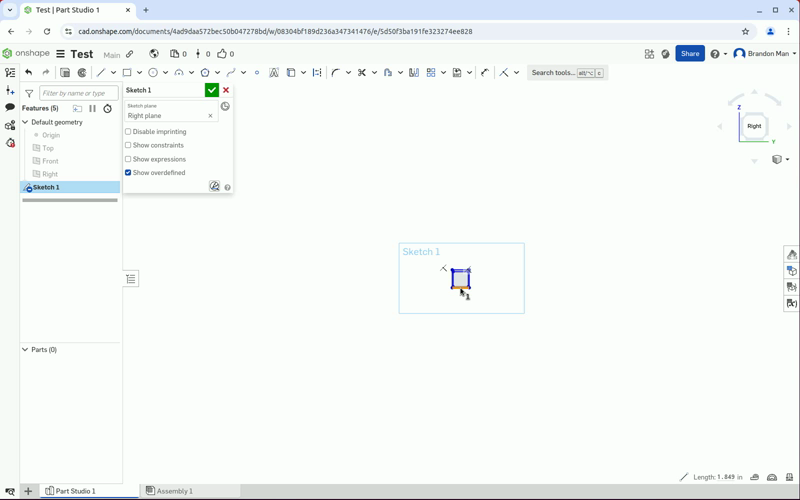
scroll(-6)
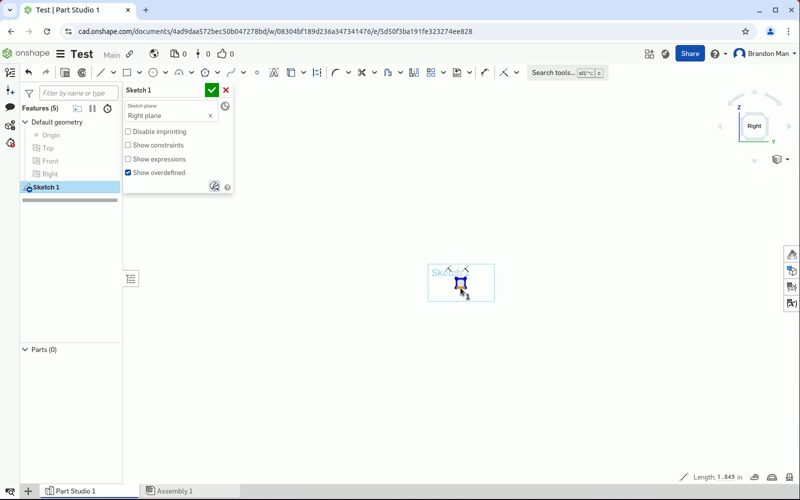
mouse_move(73, 352)
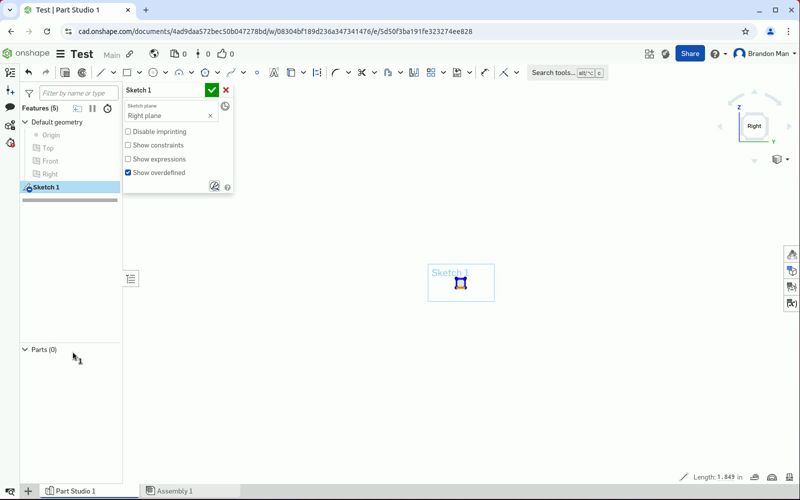
key(shift+y)
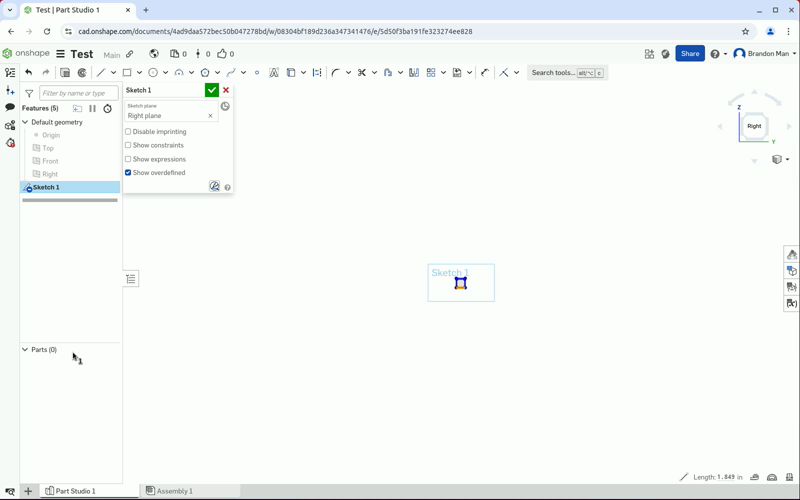
key(shift+e)
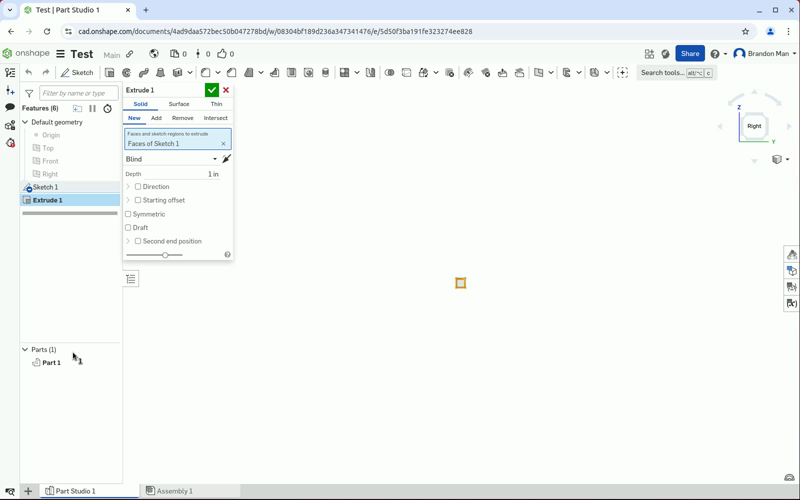
mouse_move(143, 106)
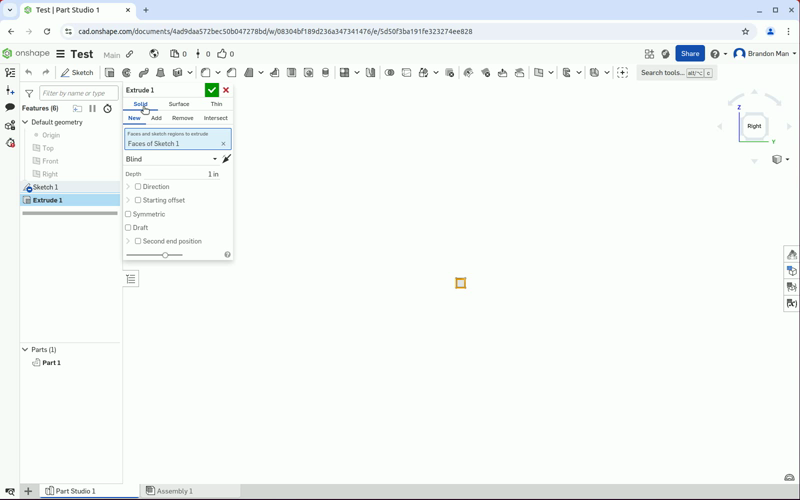
click(143, 106)
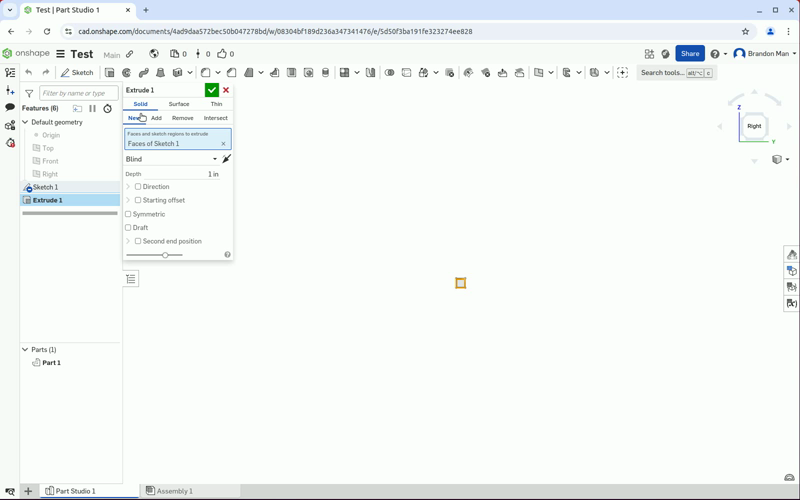
mouse_move(137, 120)
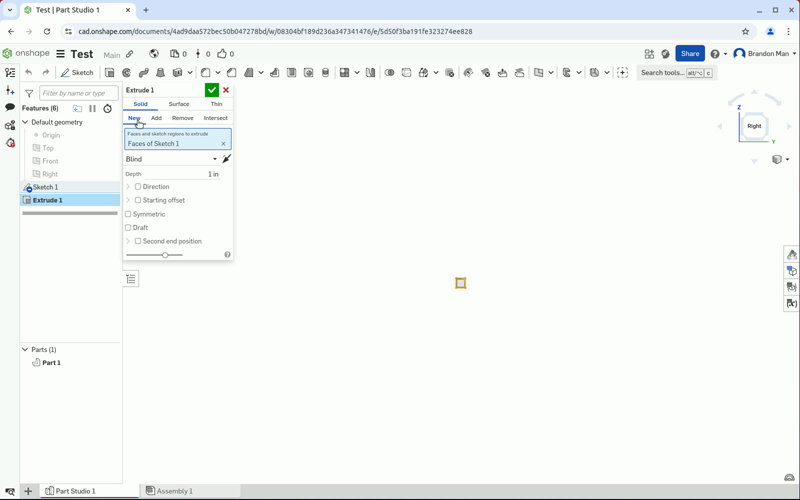
click(137, 120)
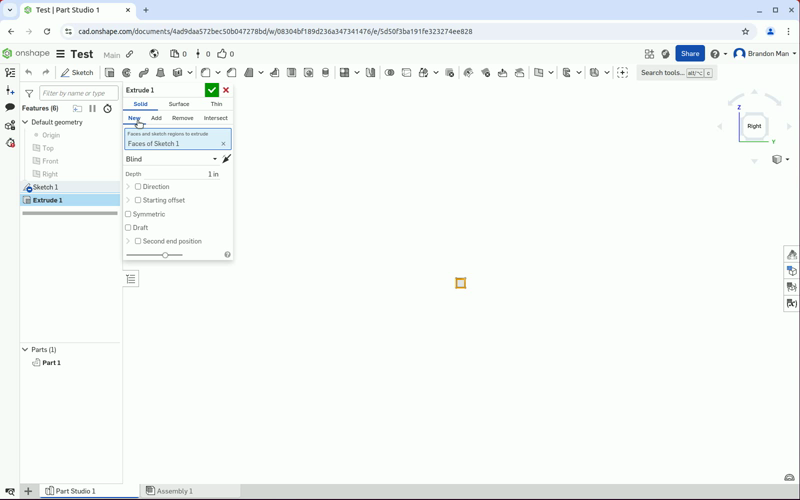
key(tab, 4)
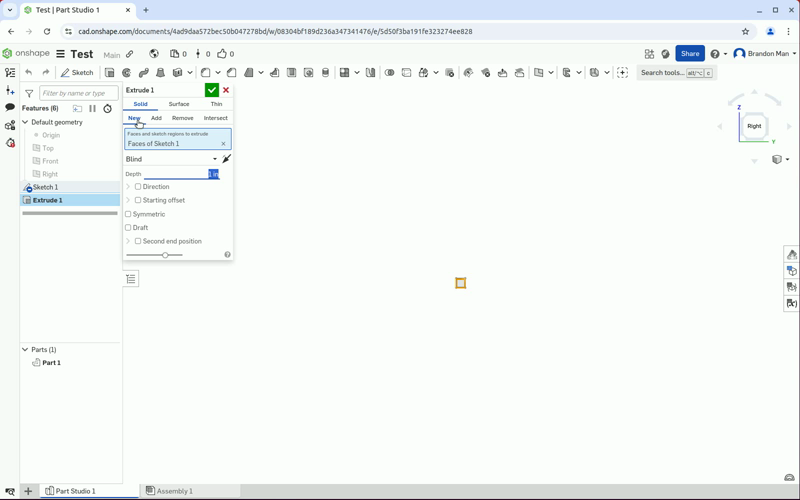
text(23.108)
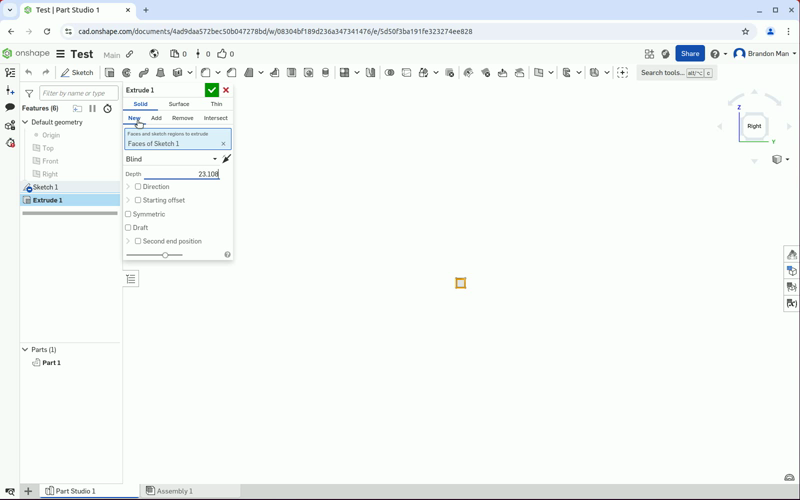
key(enter)
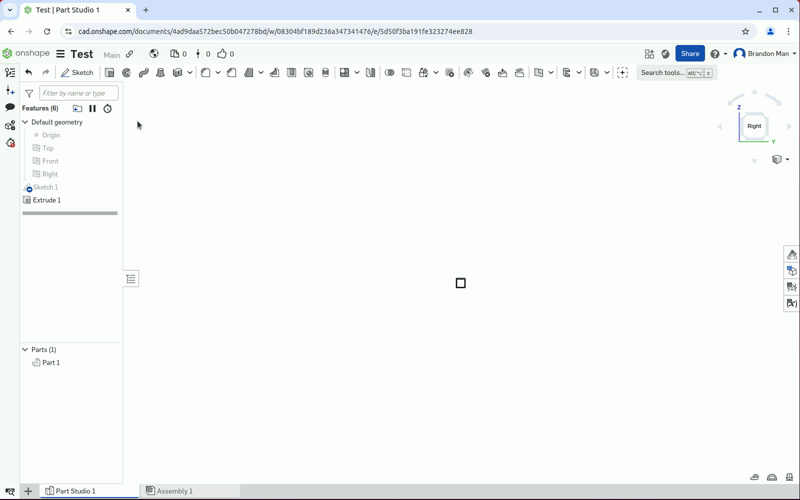
key(shift+h)
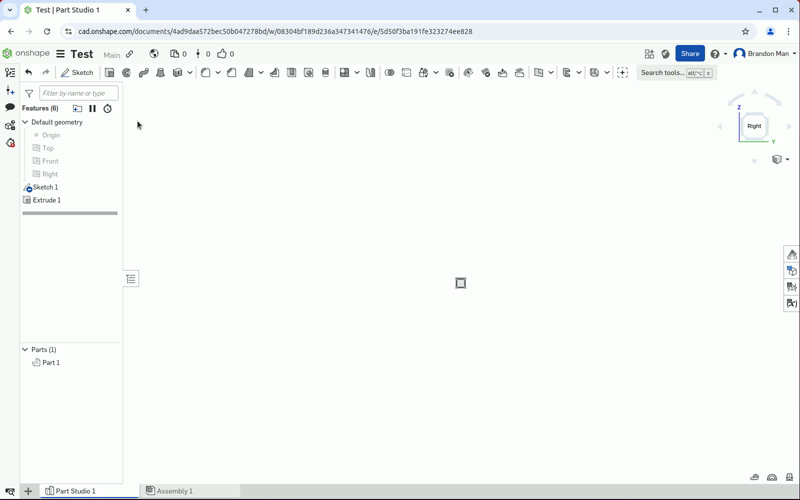
key(shift+h)
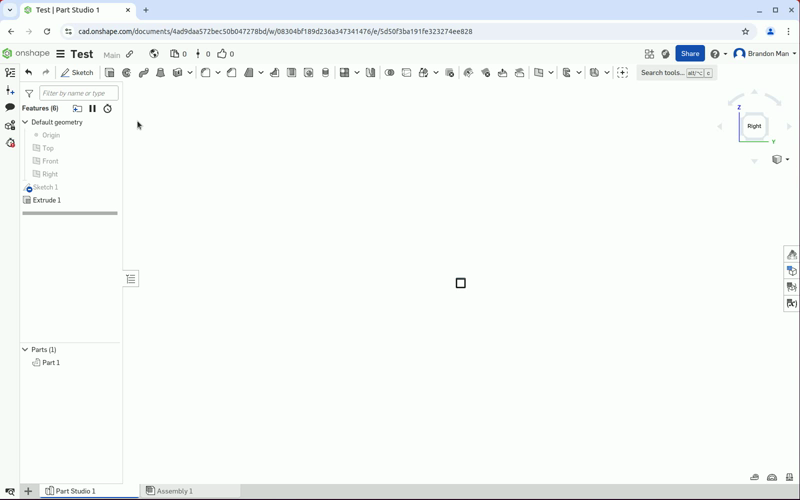
mouse_move(73, 189)
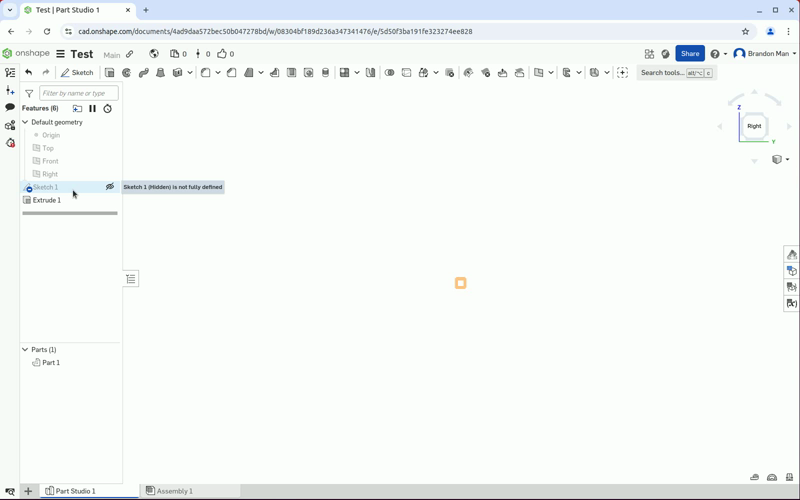
click(73, 189)
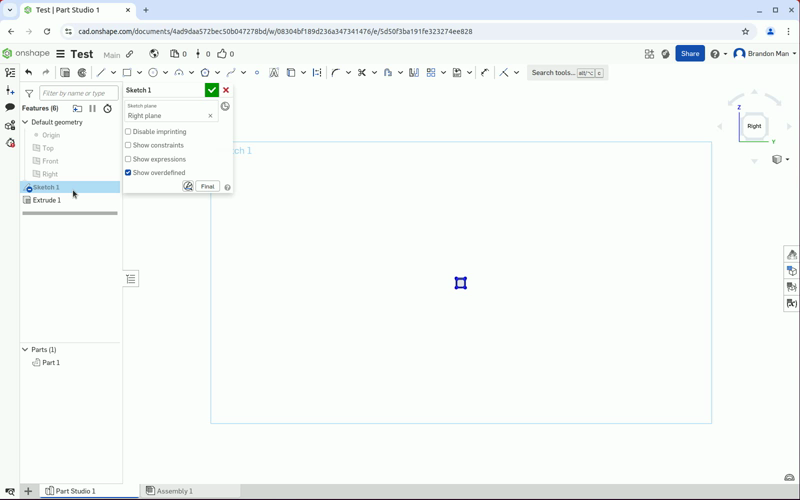
mouse_move(229, 92)
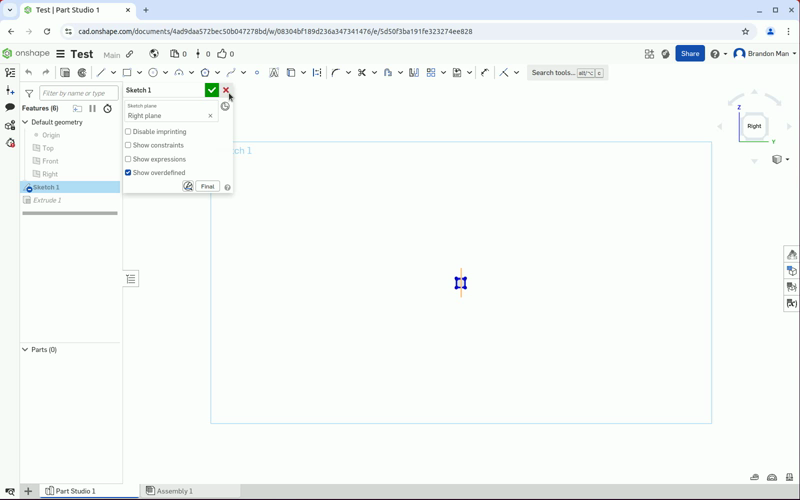
click(229, 92)
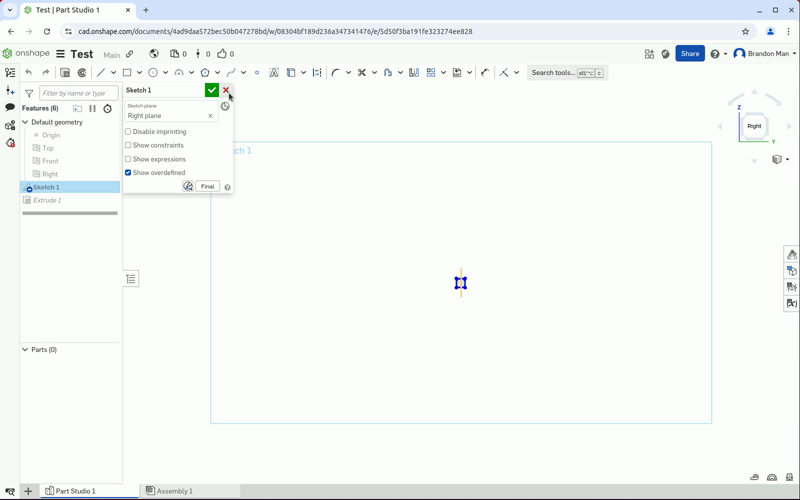
key(shift+s)
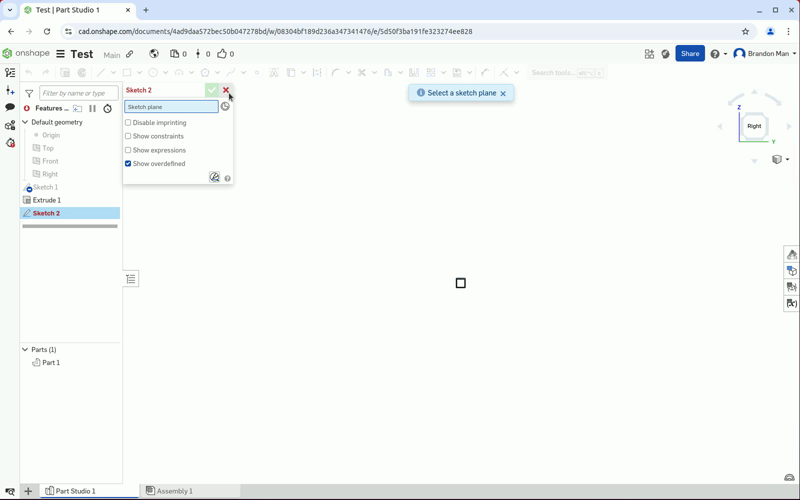
mouse_move(73, 176)
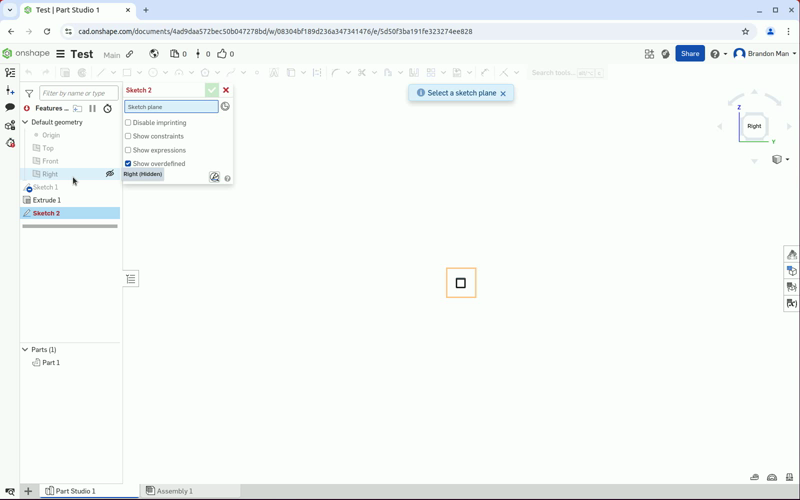
click(73, 176)
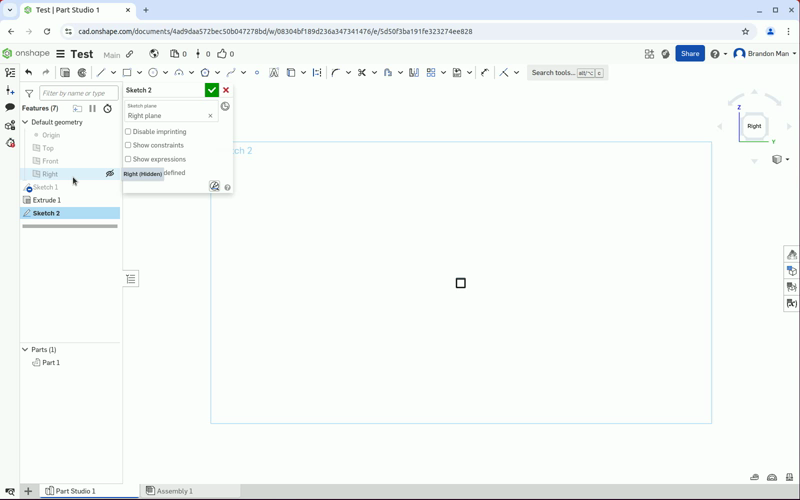
mouse_move(73, 352)
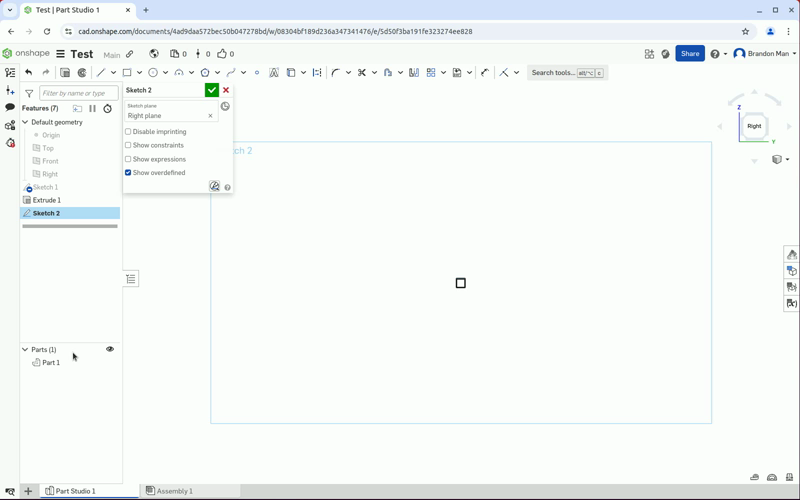
key(y)
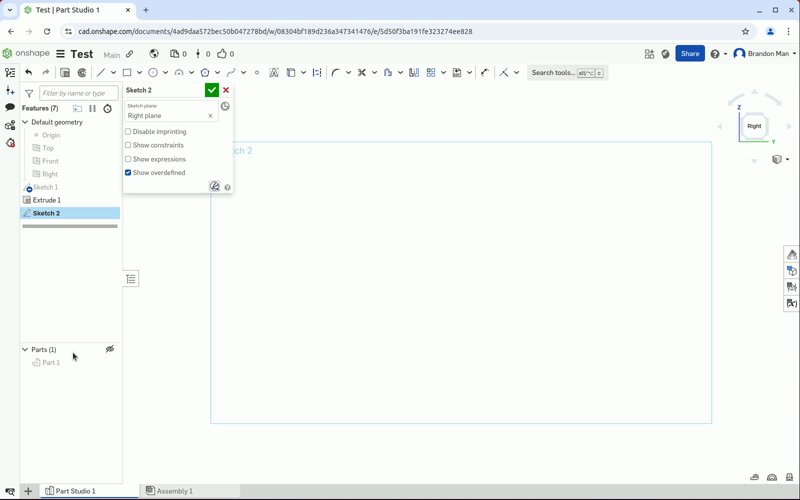
key(l)
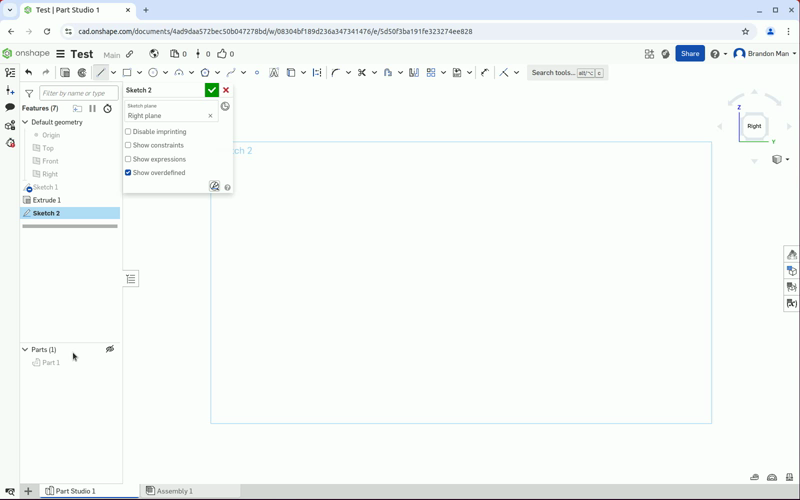
key_down(shift)
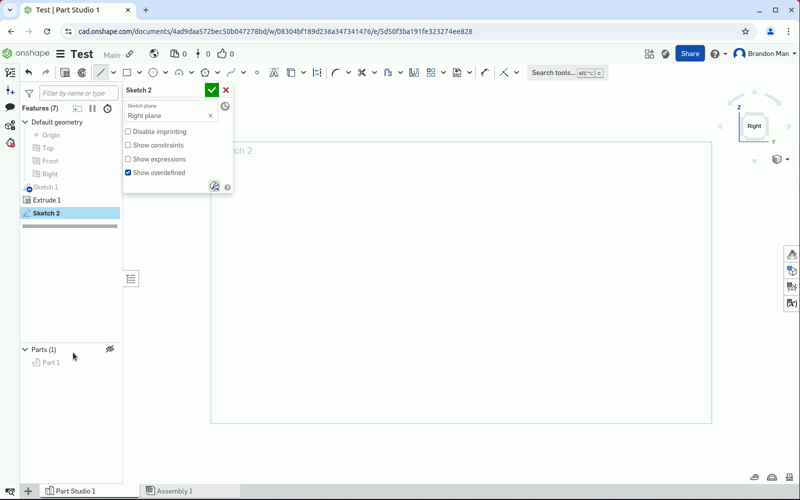
mouse_move(452, 322)
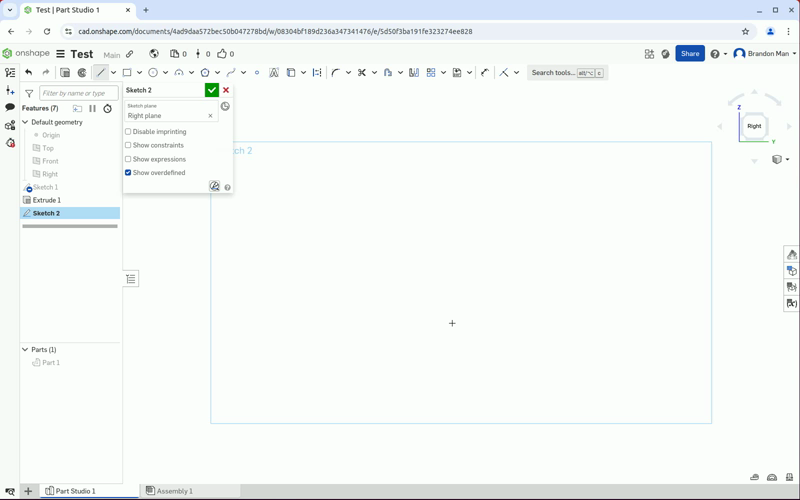
click(452, 322)
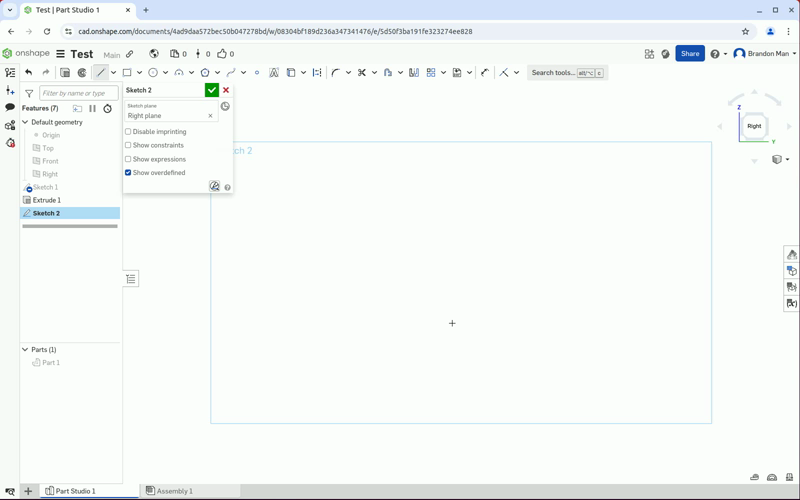
key_up(shift)
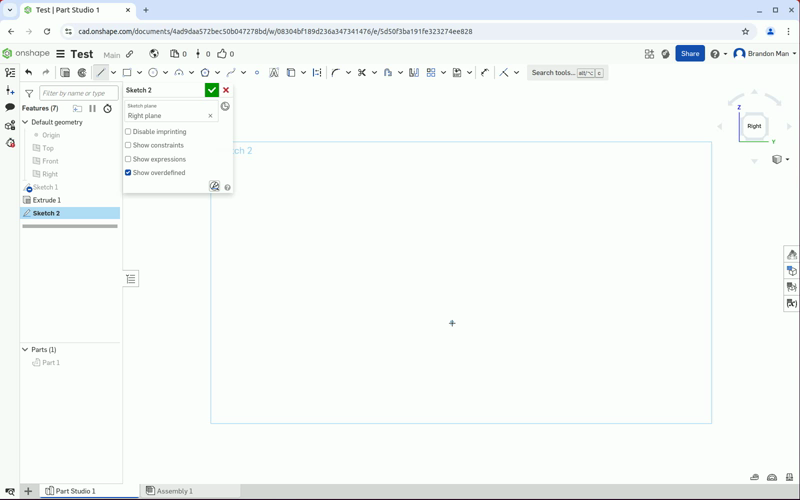
key_down(shift)
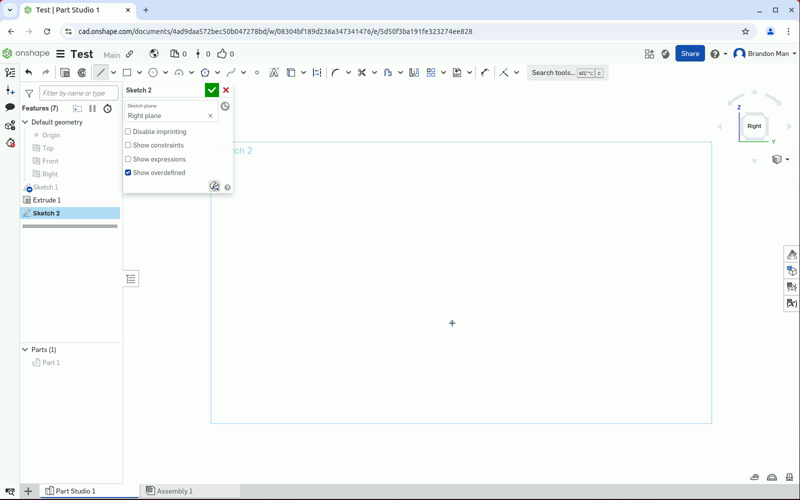
mouse_move(482, 322)
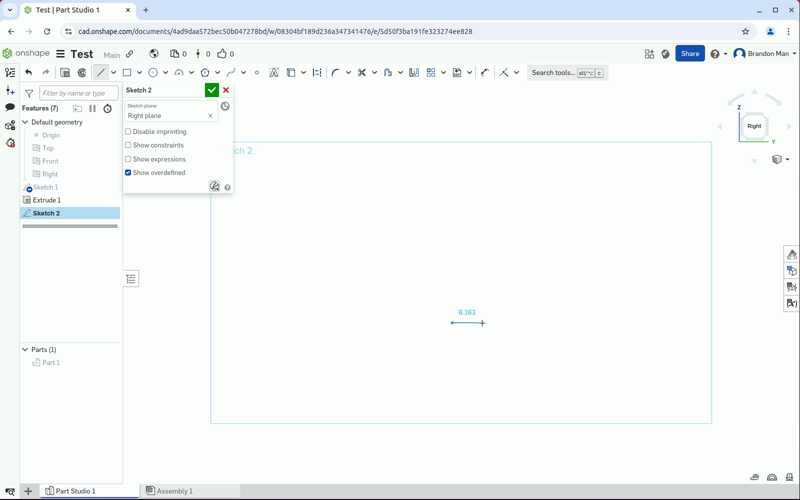
mouse_move(469, 322)
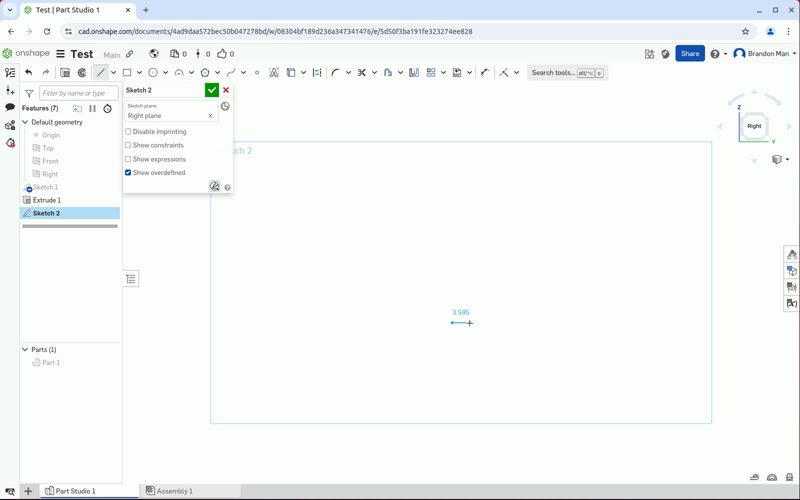
click(469, 322)
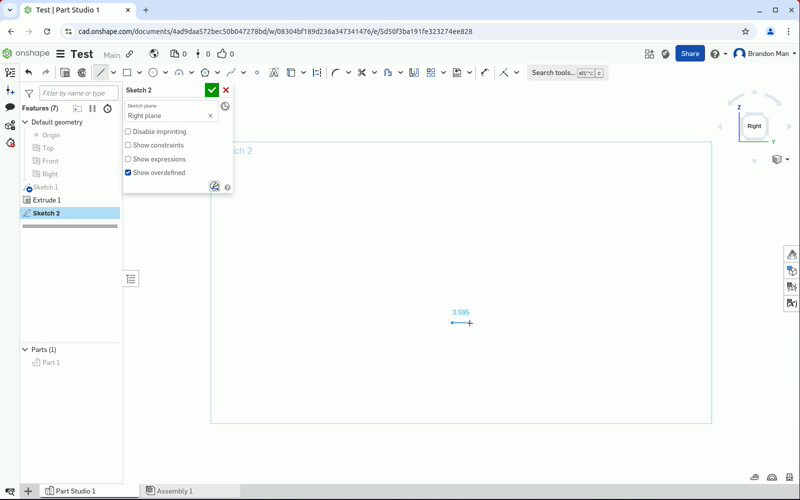
key_up(shift)
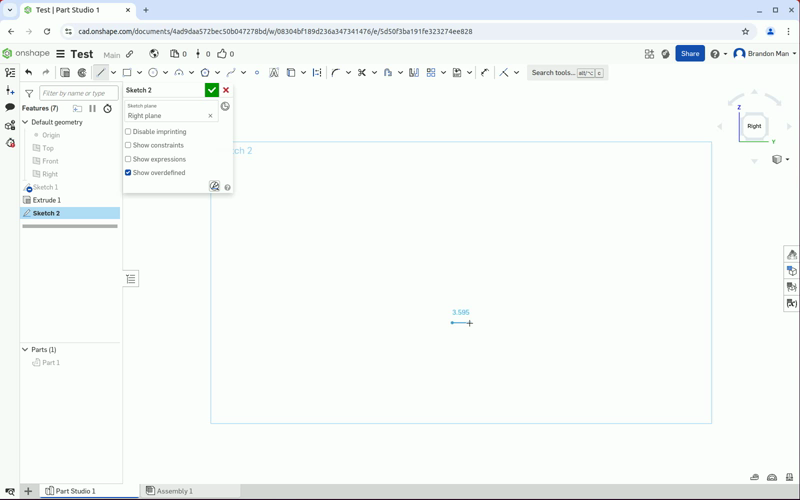
key_down(shift)
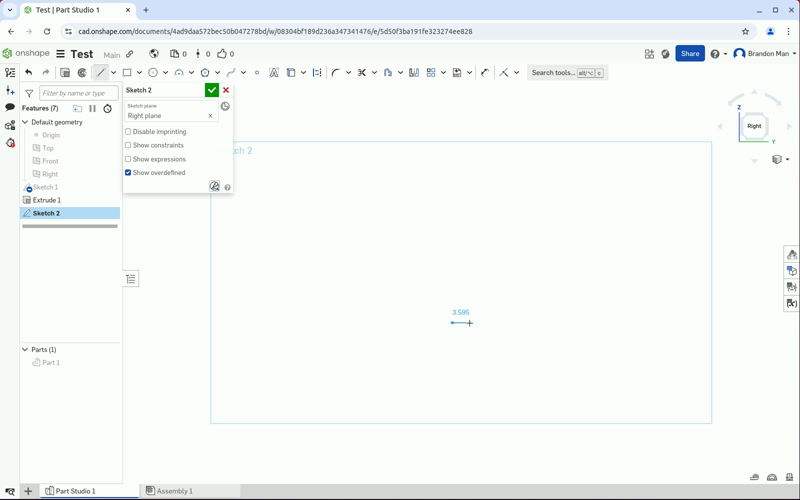
mouse_move(499, 322)
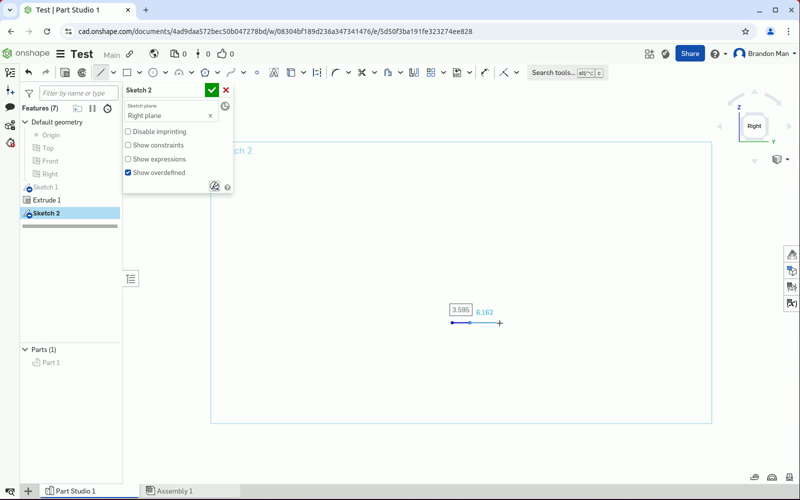
mouse_move(469, 305)
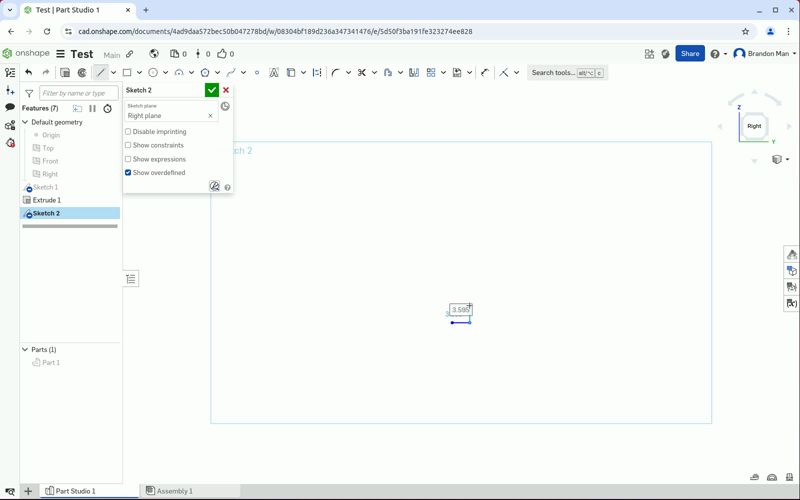
click(469, 305)
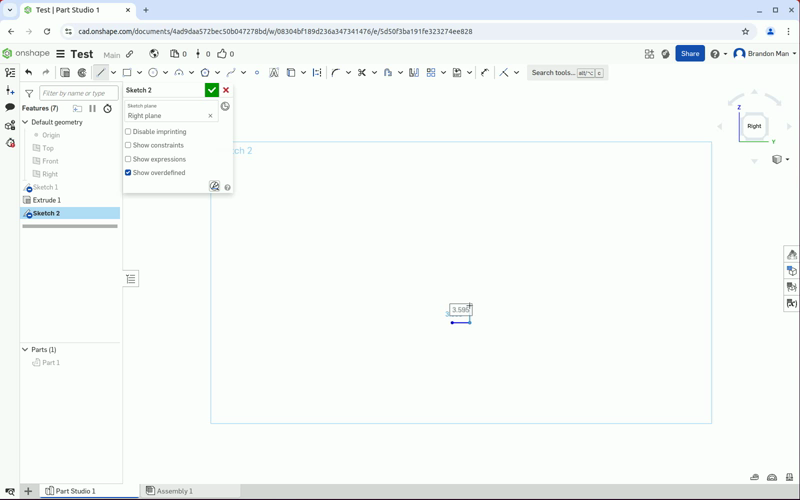
key_up(shift)
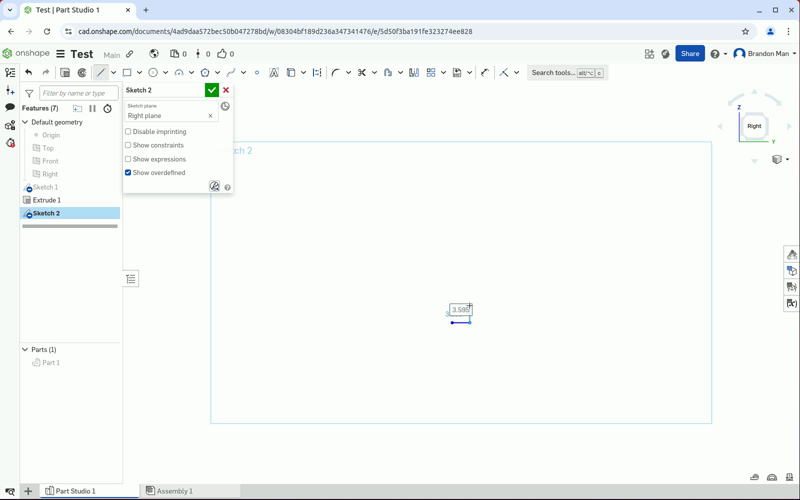
key_down(shift)
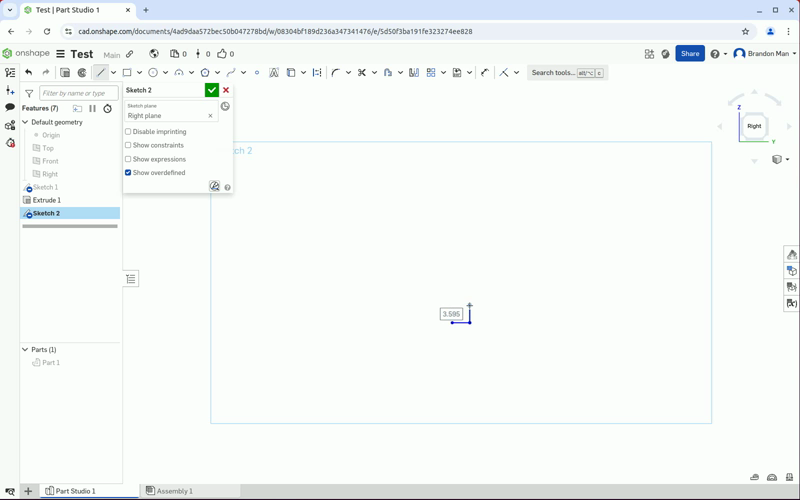
mouse_move(499, 305)
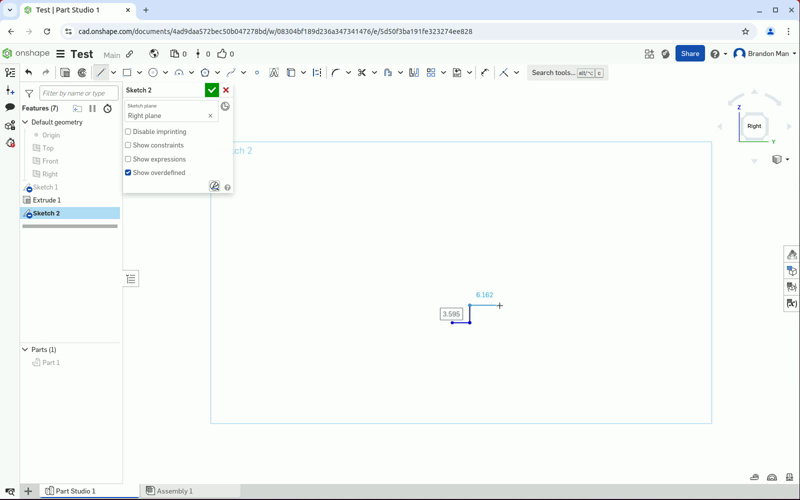
mouse_move(452, 305)
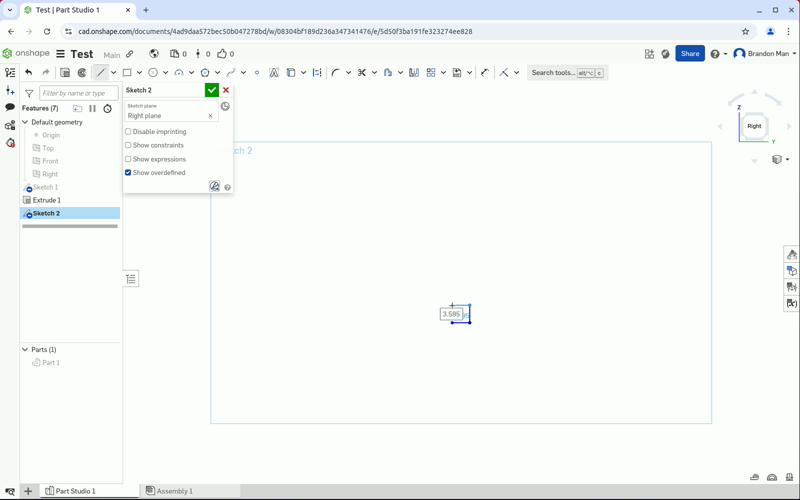
click(452, 305)
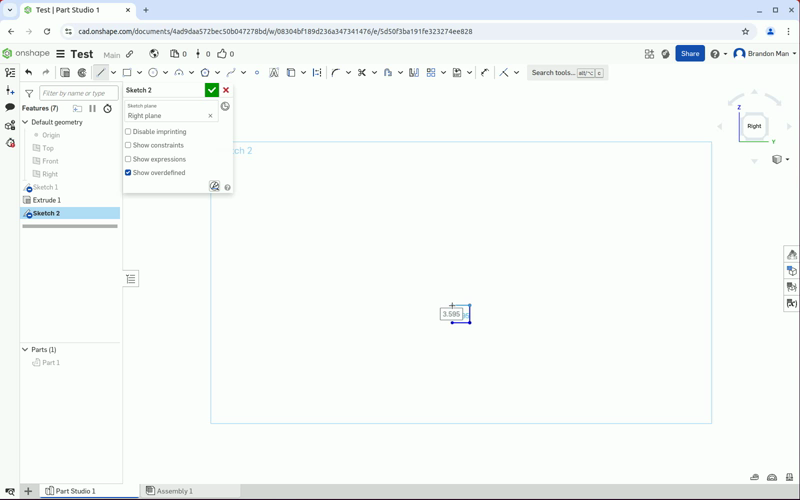
key_up(shift)
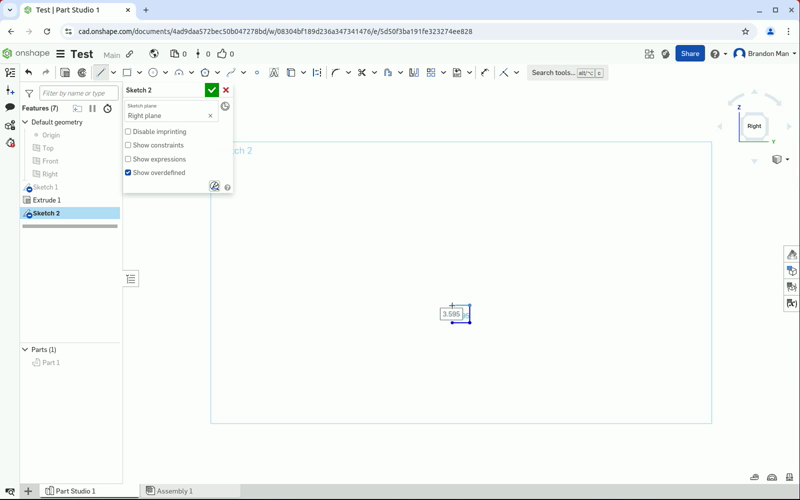
mouse_move(482, 305)
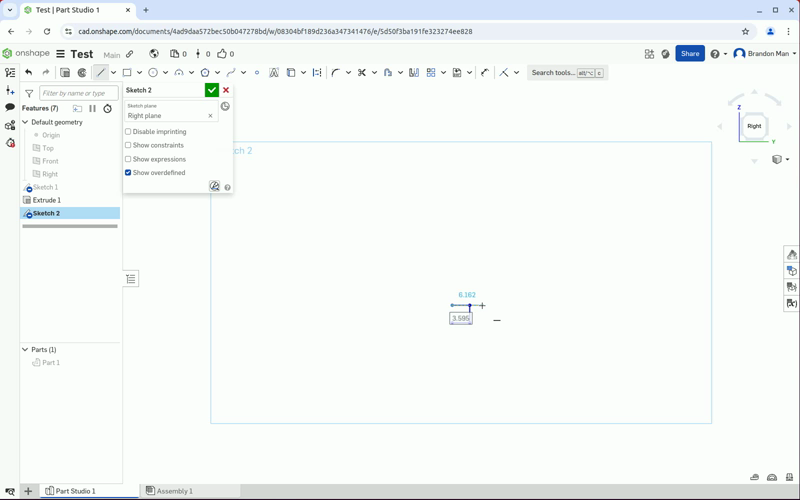
key_down(shift)
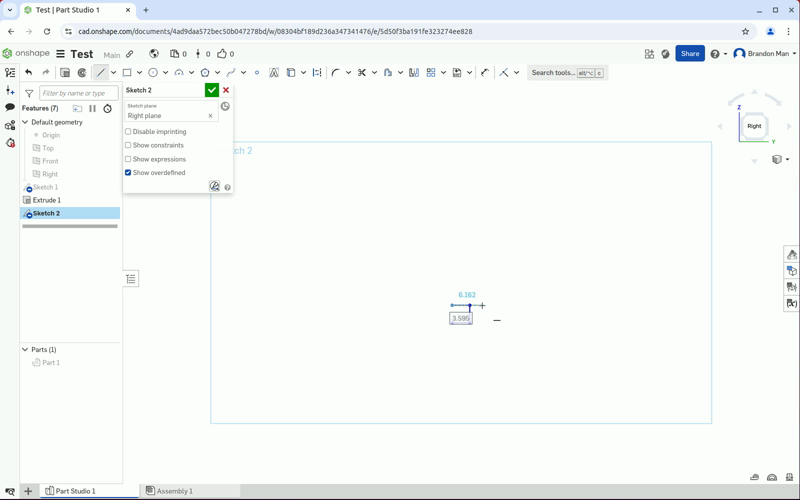
mouse_move(452, 322)
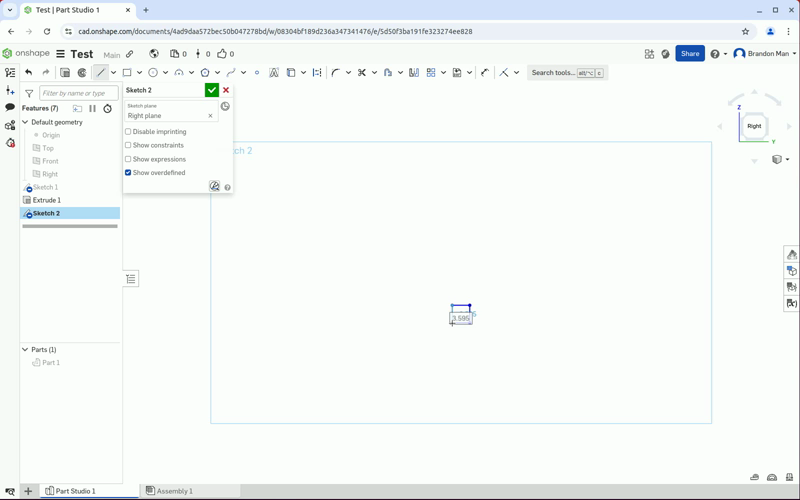
key_up(shift)
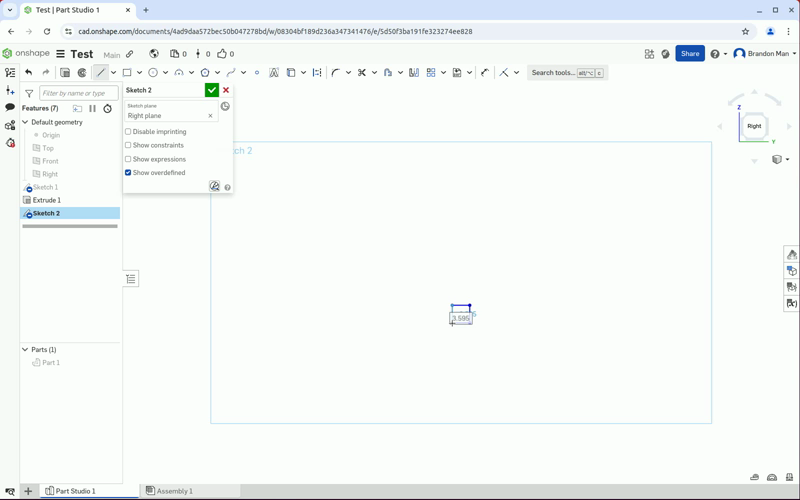
click(452, 322)
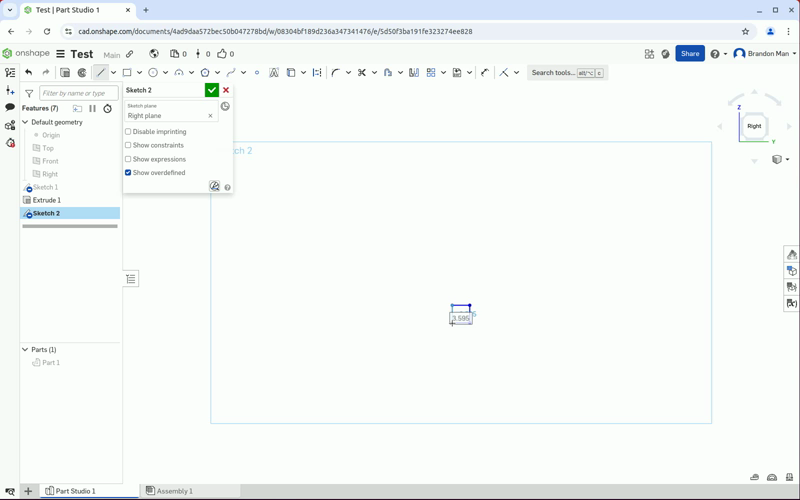
key(esc)
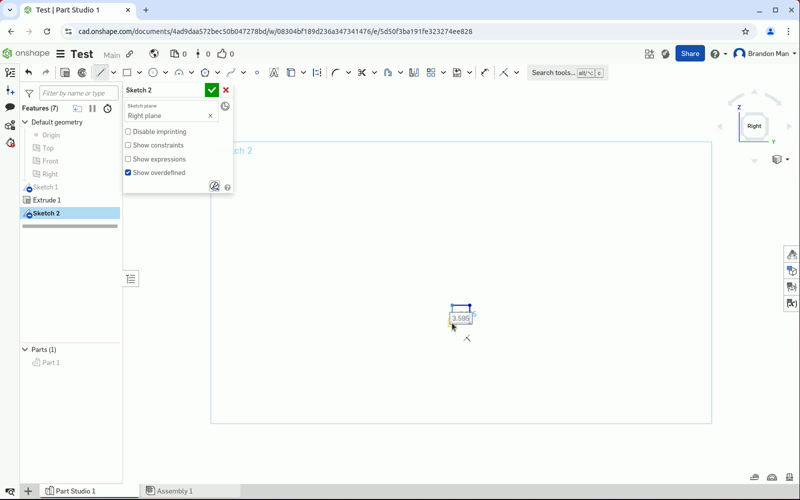
key(l)
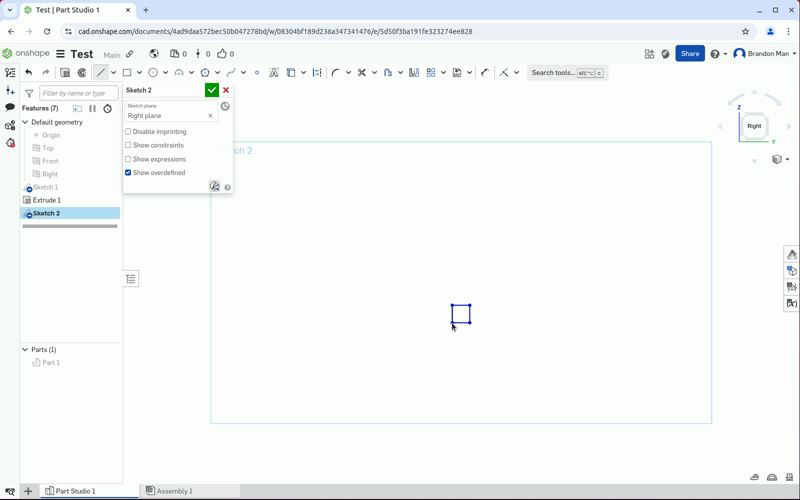
key_down(shift)
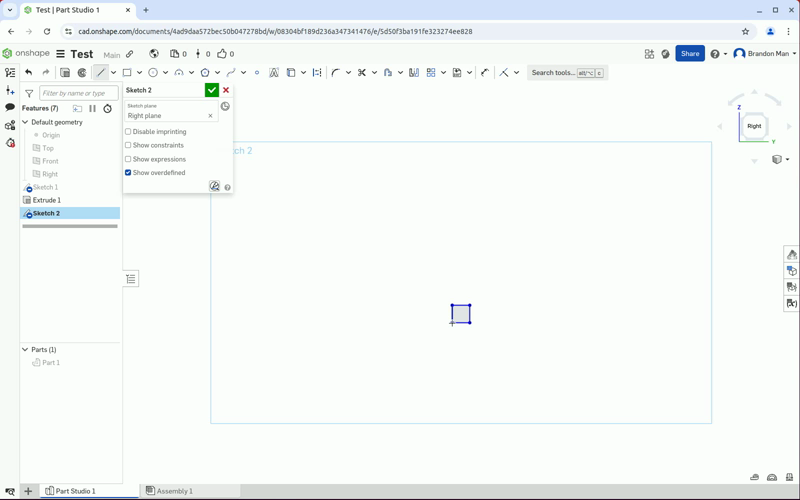
mouse_move(453, 322)
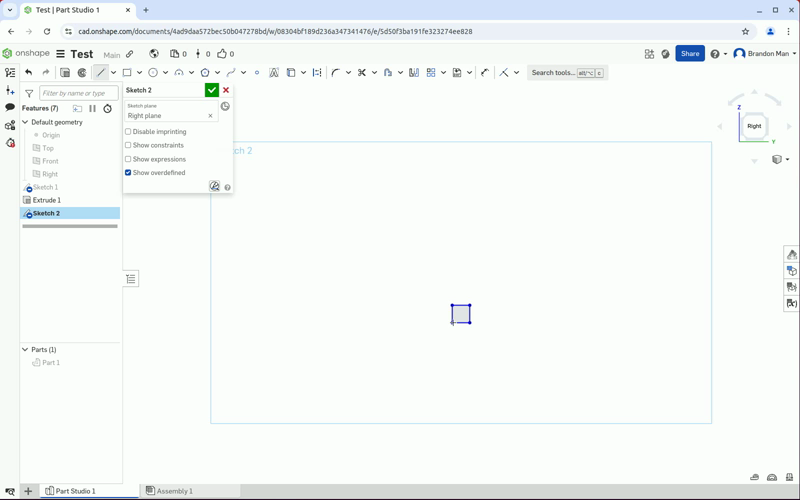
scroll(6)
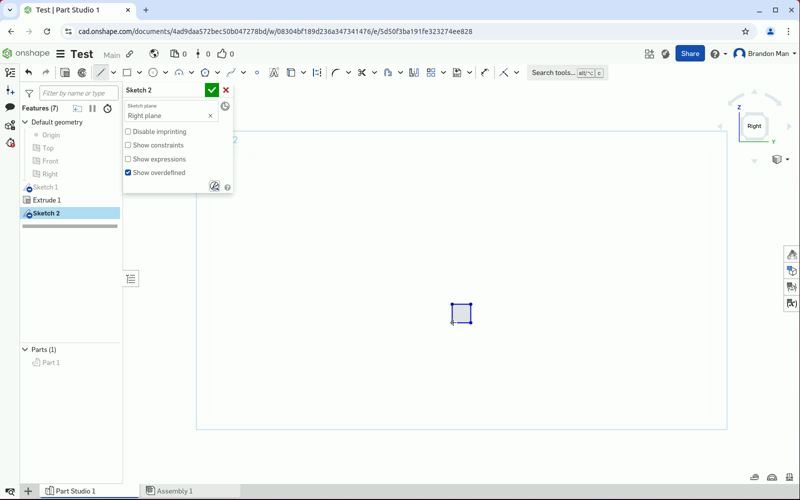
scroll(6)
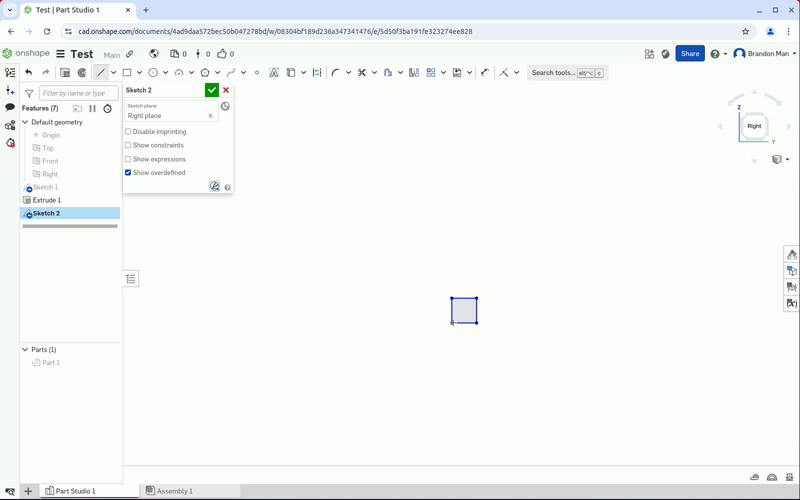
scroll(6)
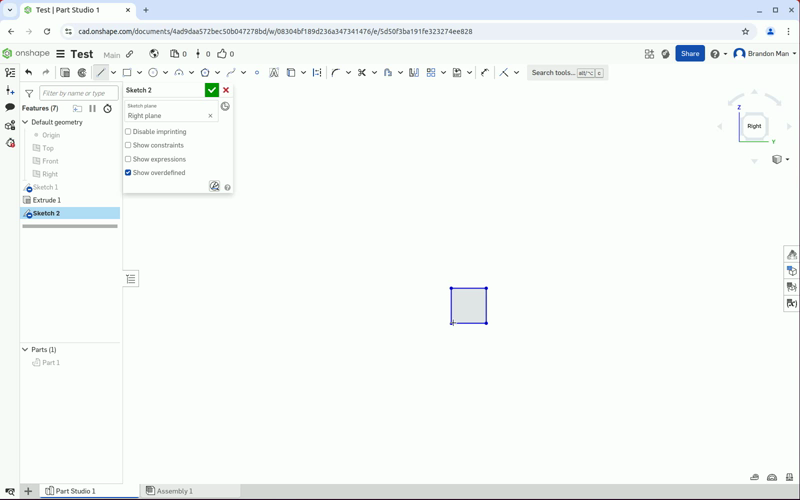
scroll(6)
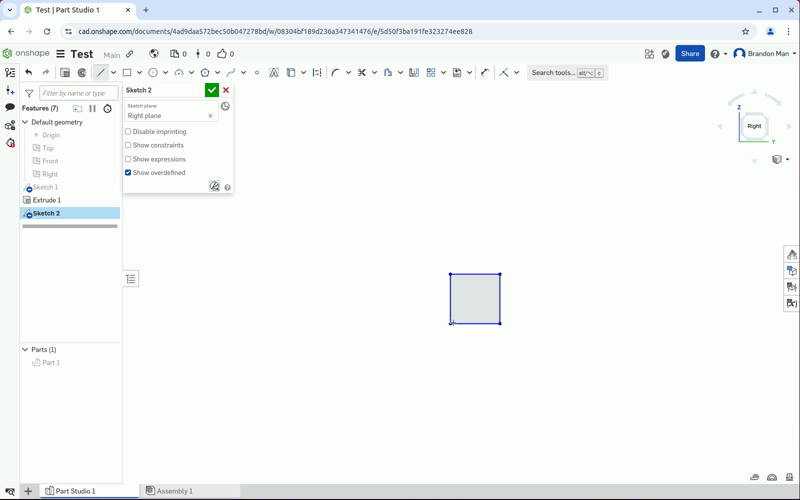
scroll(6)
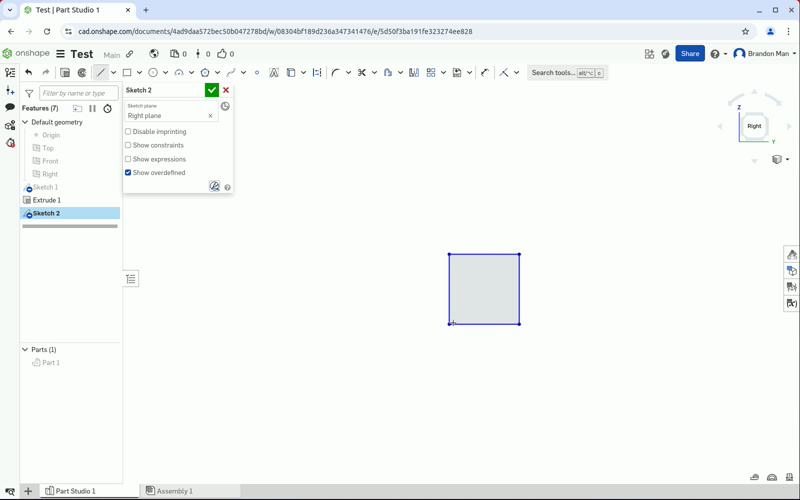
scroll(6)
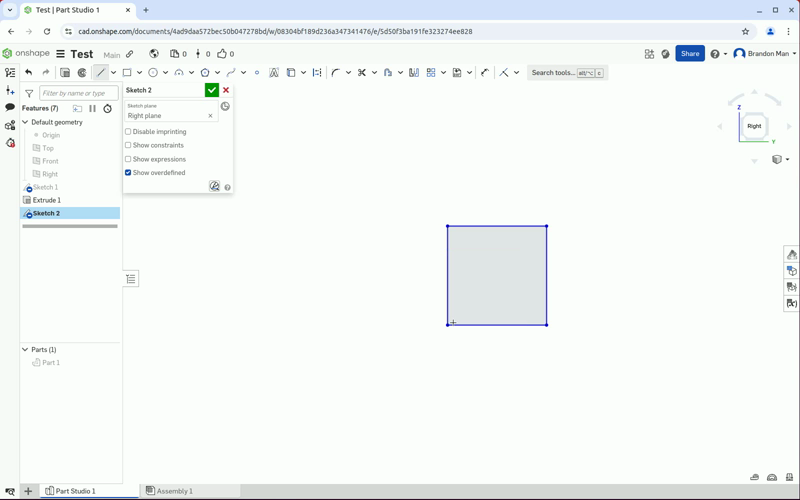
scroll(6)
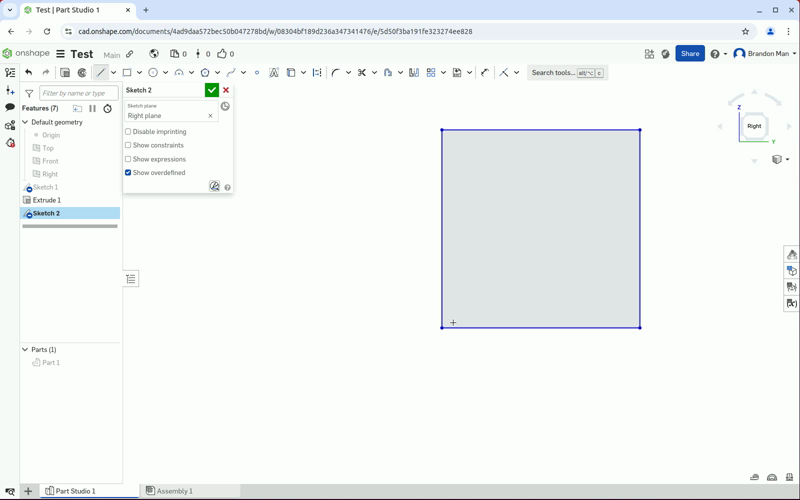
click(453, 322)
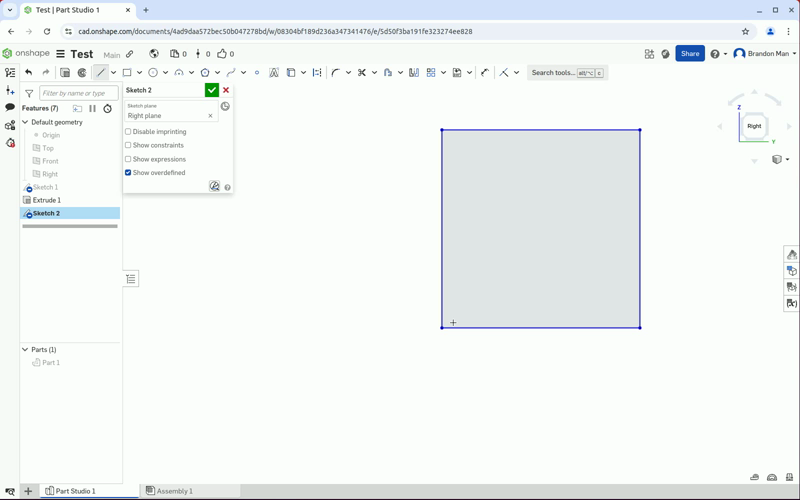
scroll(-6)
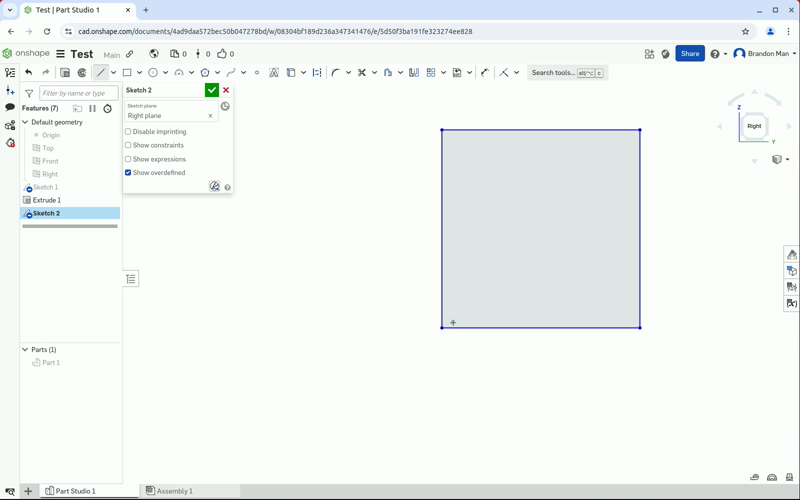
scroll(-6)
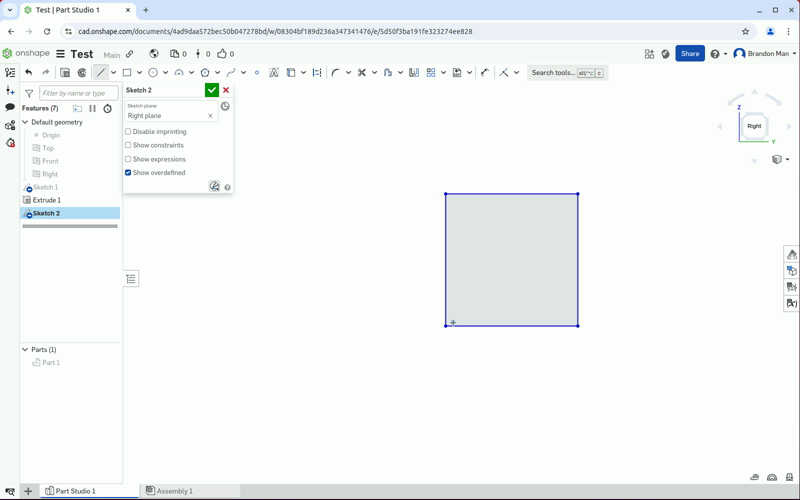
scroll(-6)
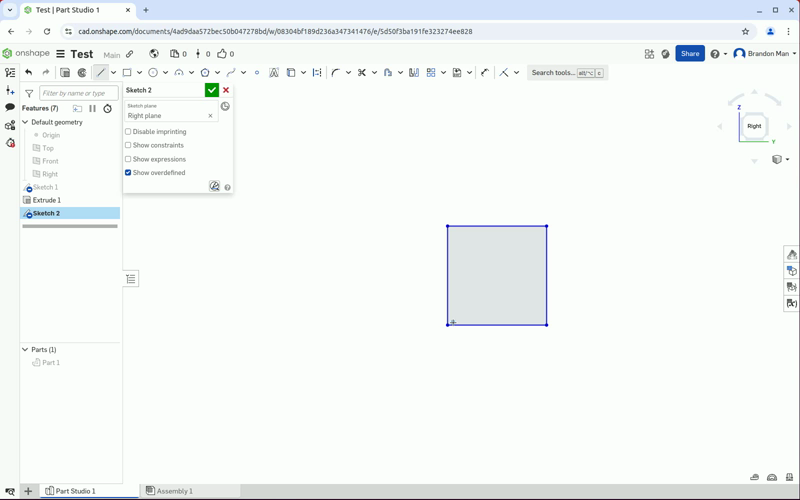
scroll(-6)
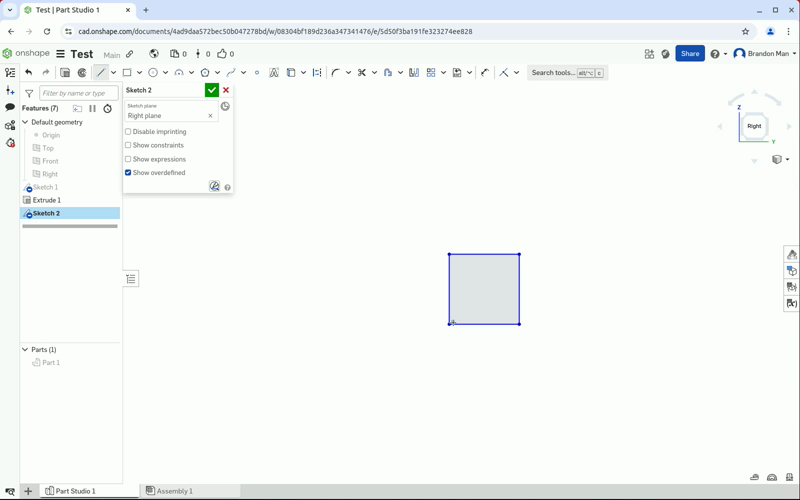
scroll(-6)
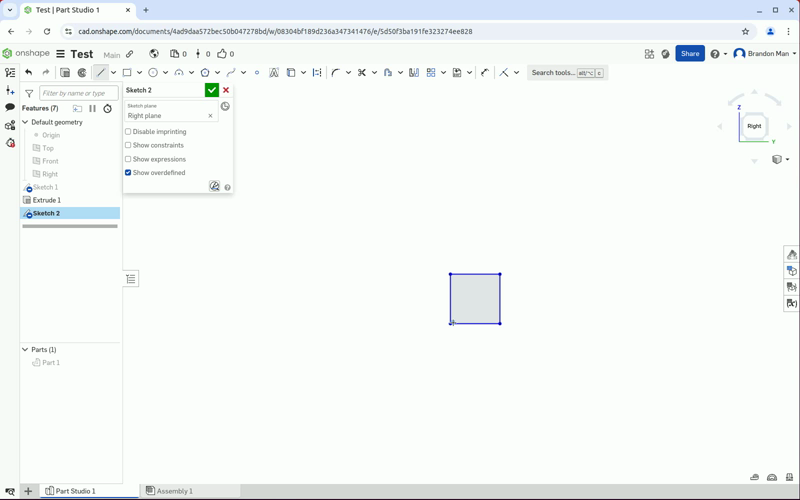
scroll(-6)
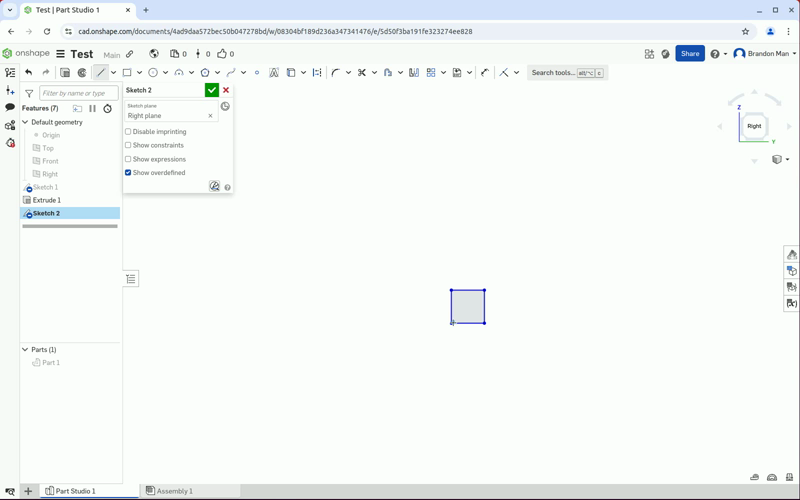
scroll(-6)
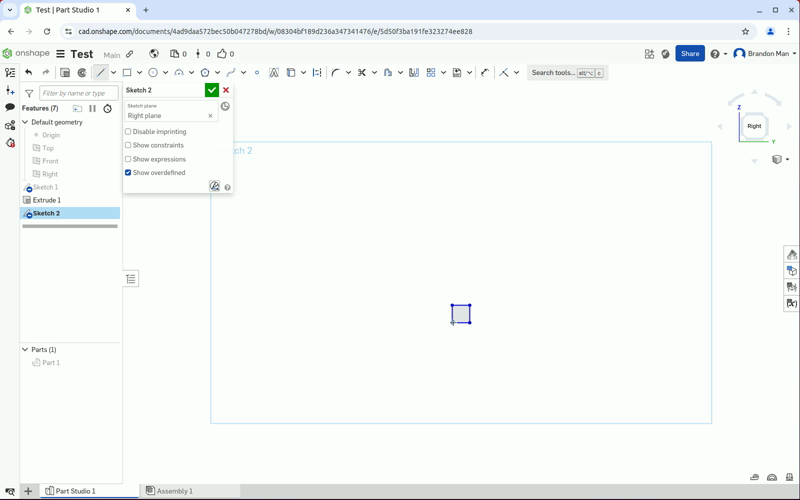
key_up(shift)
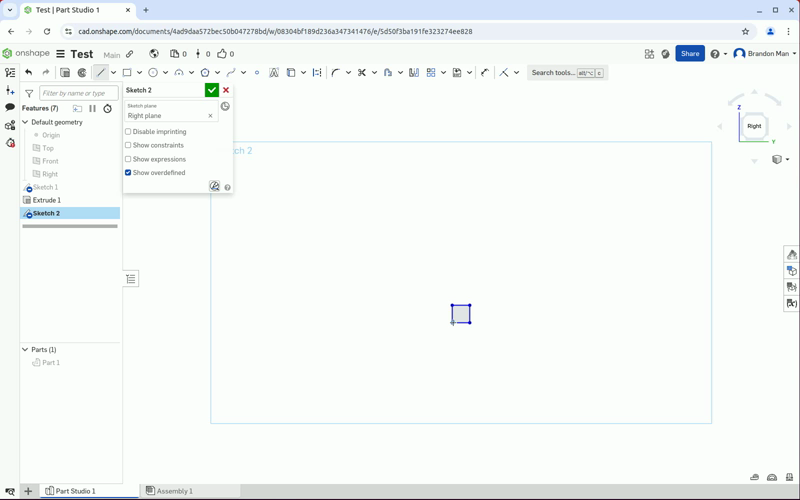
key_down(shift)
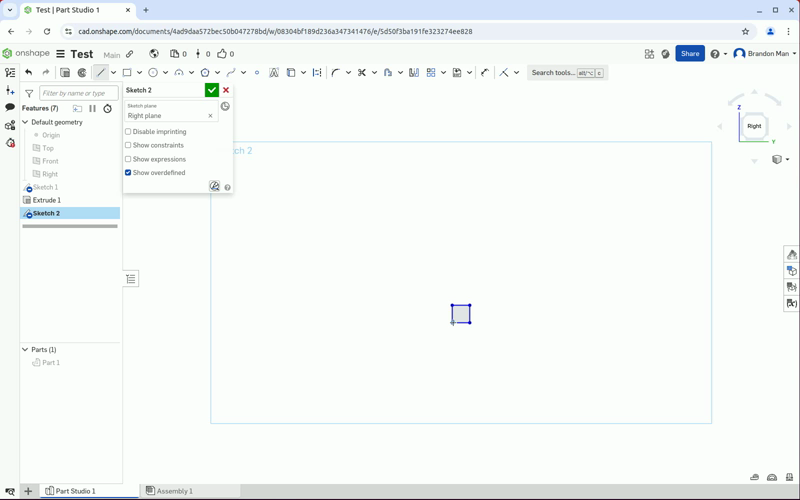
mouse_move(483, 322)
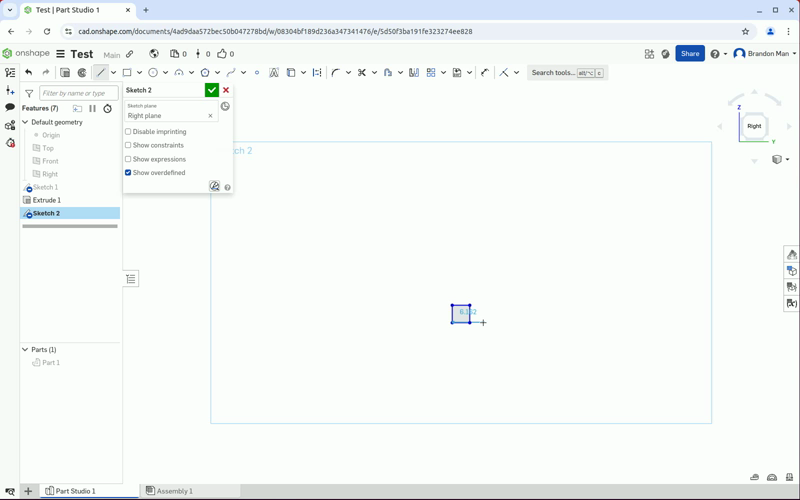
mouse_move(469, 322)
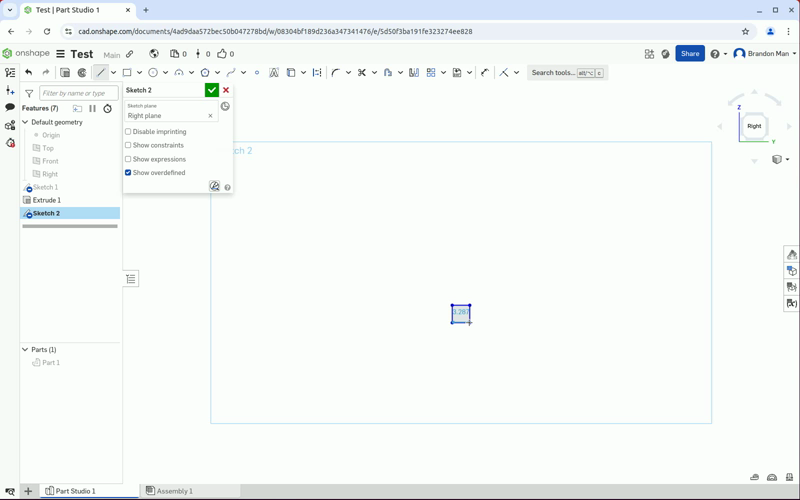
scroll(6)
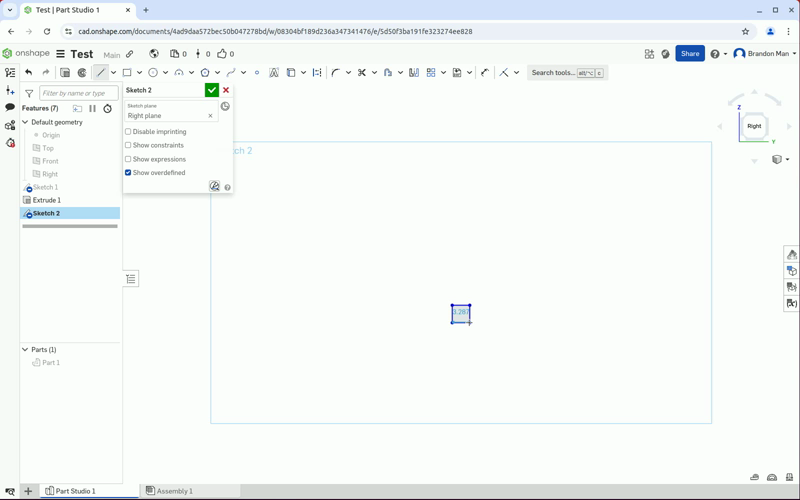
scroll(6)
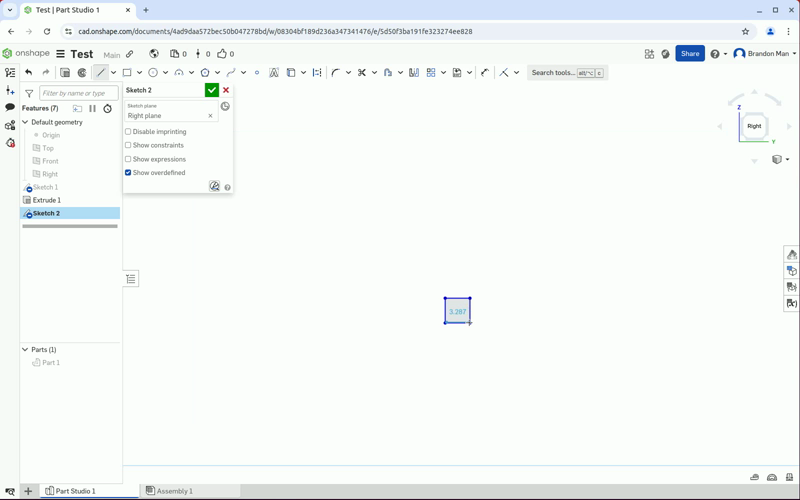
scroll(6)
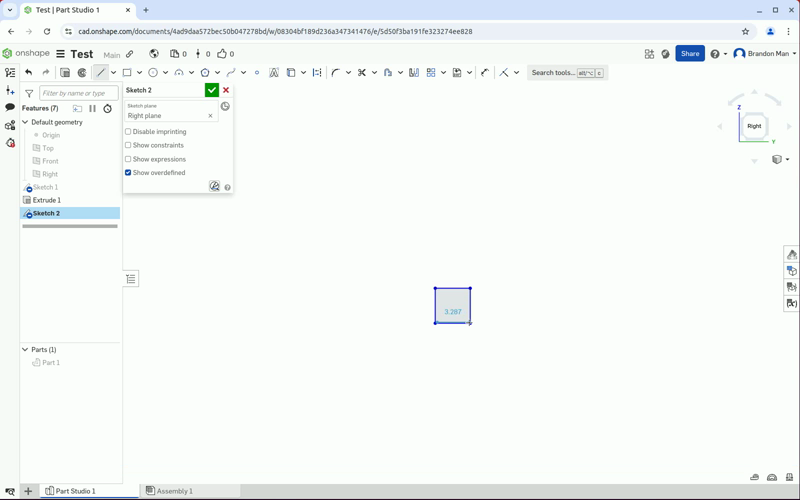
scroll(6)
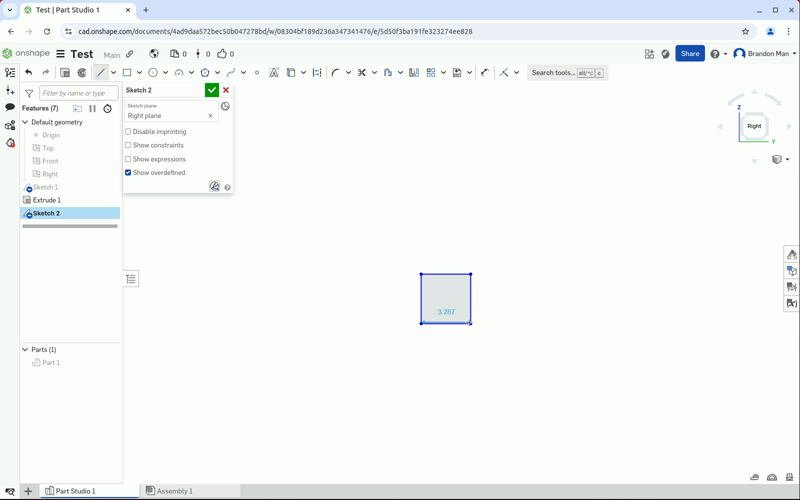
scroll(6)
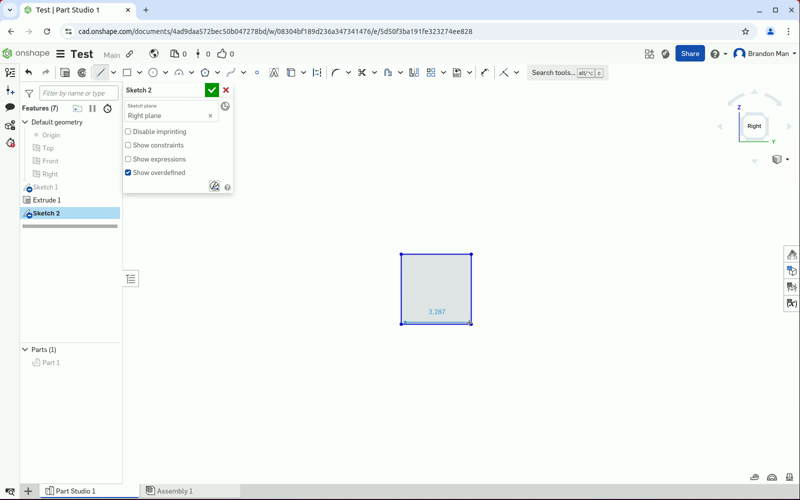
scroll(6)
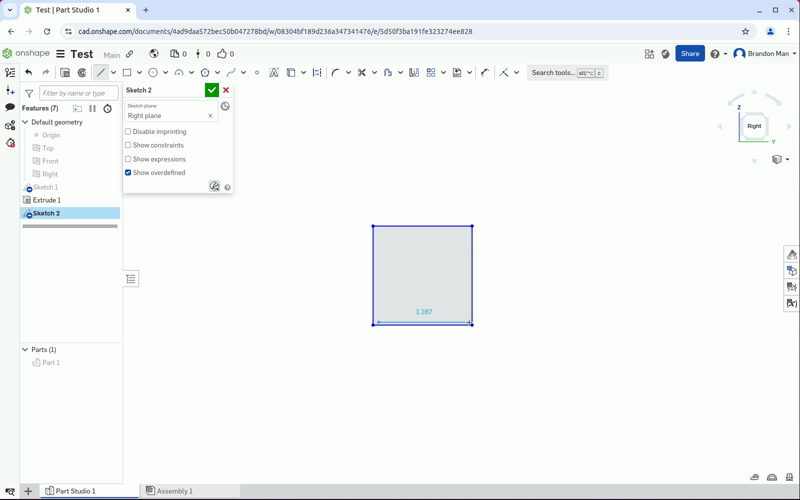
scroll(6)
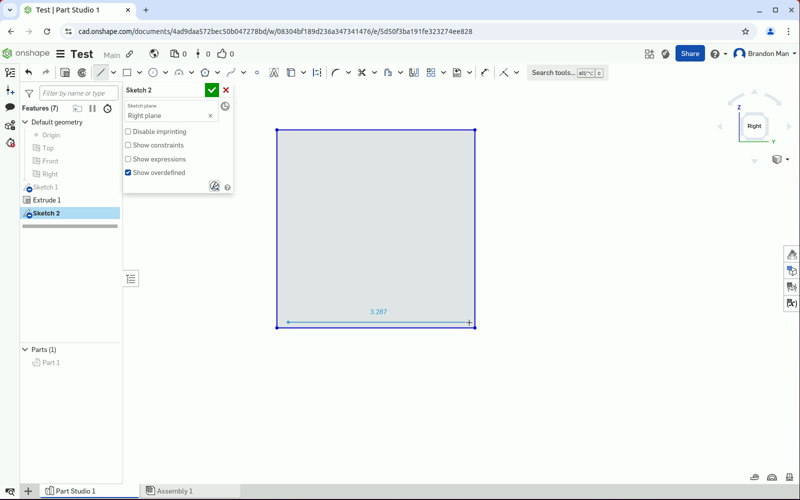
click(469, 322)
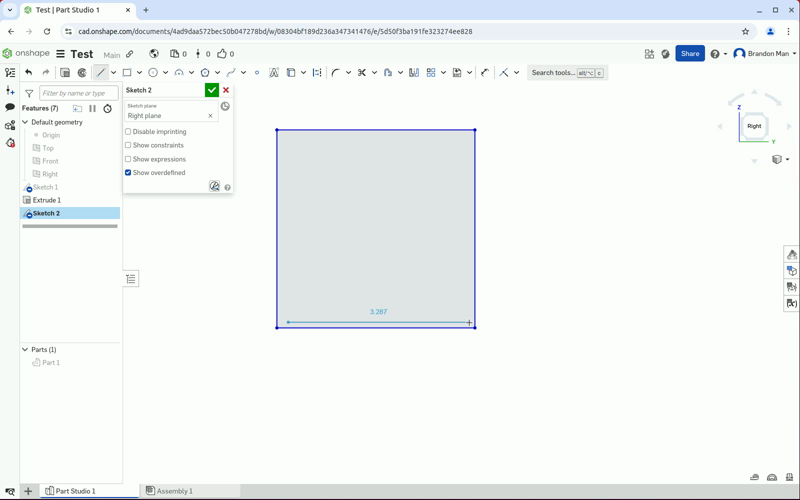
scroll(-6)
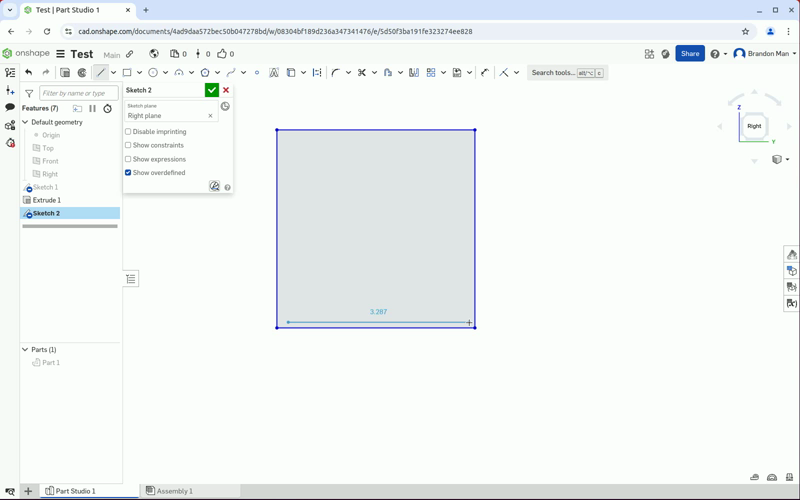
scroll(-6)
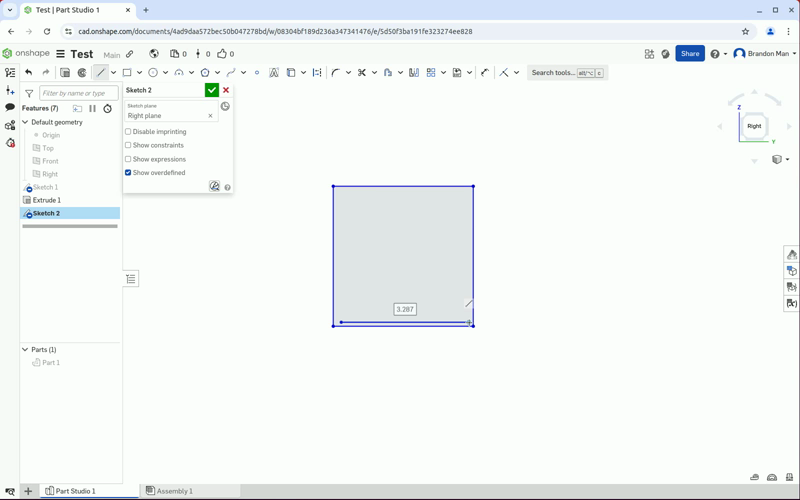
scroll(-6)
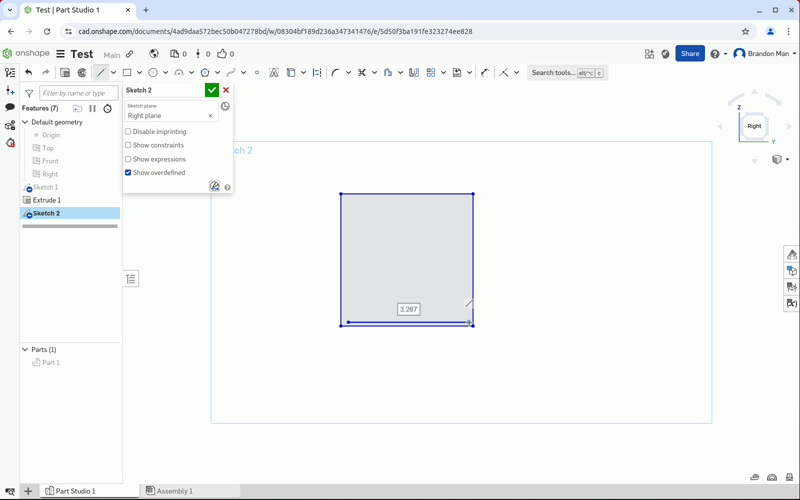
scroll(-6)
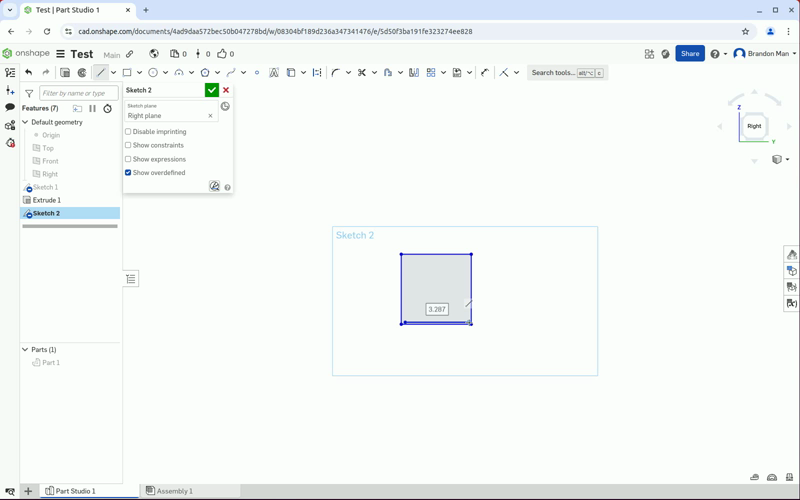
scroll(-6)
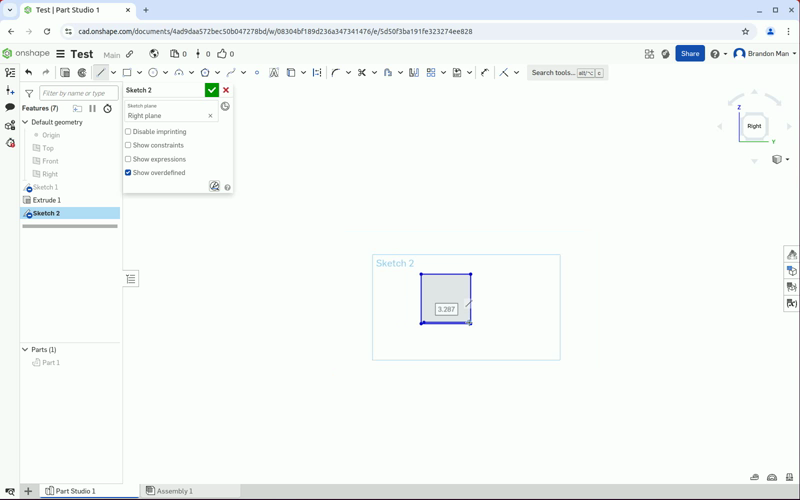
scroll(-6)
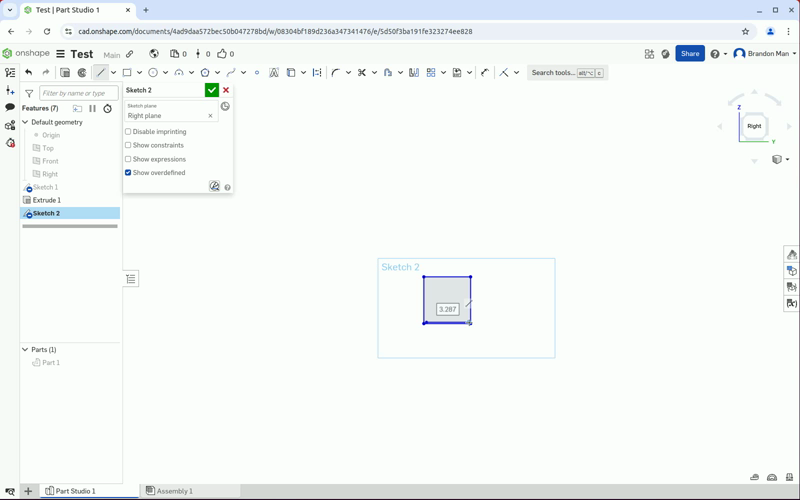
scroll(-6)
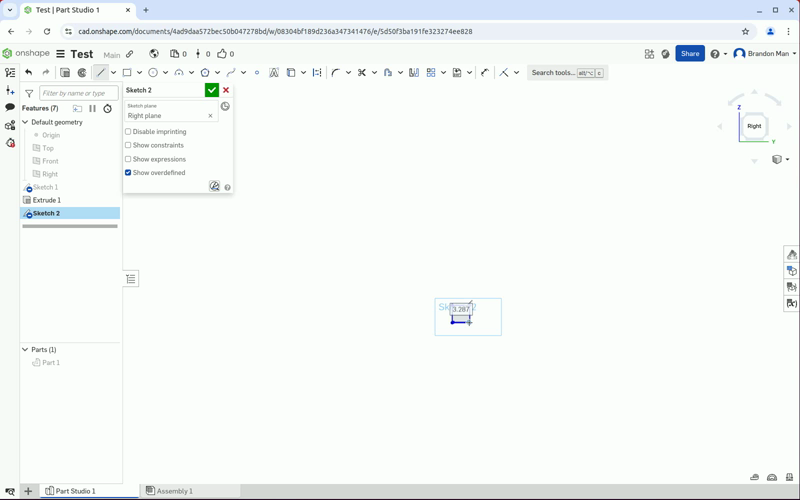
key_up(shift)
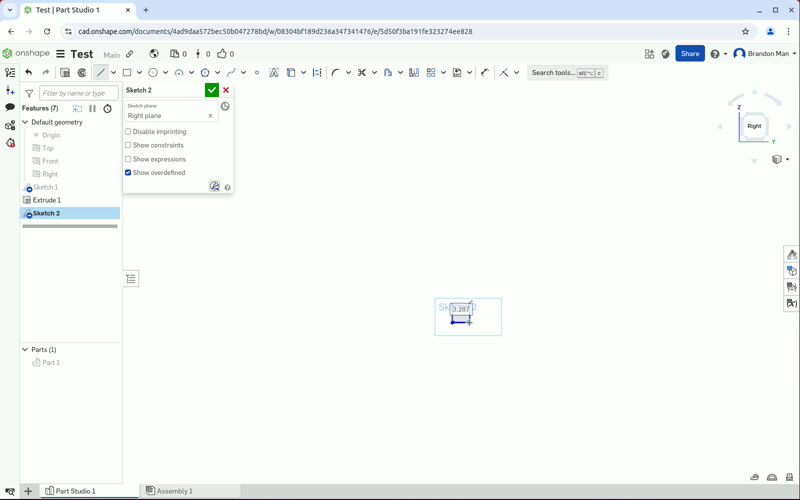
key_down(shift)
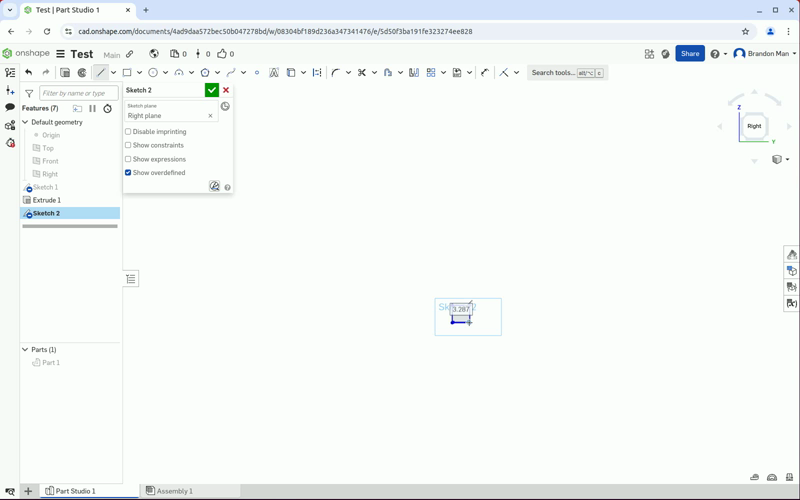
mouse_move(499, 322)
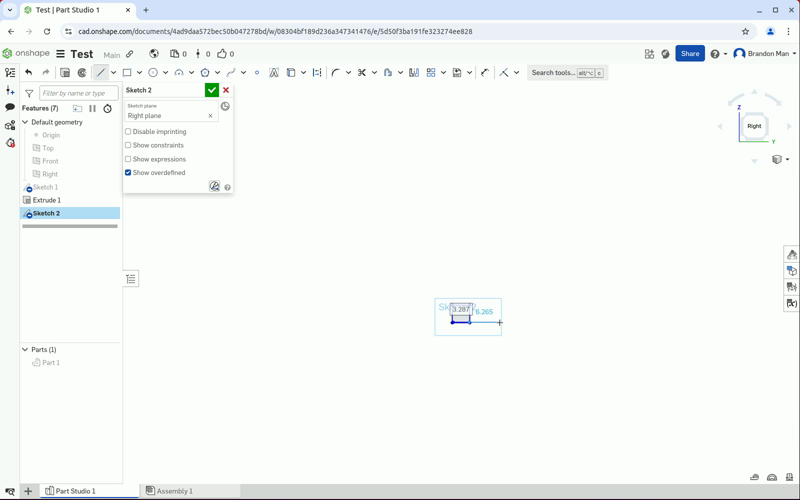
mouse_move(469, 306)
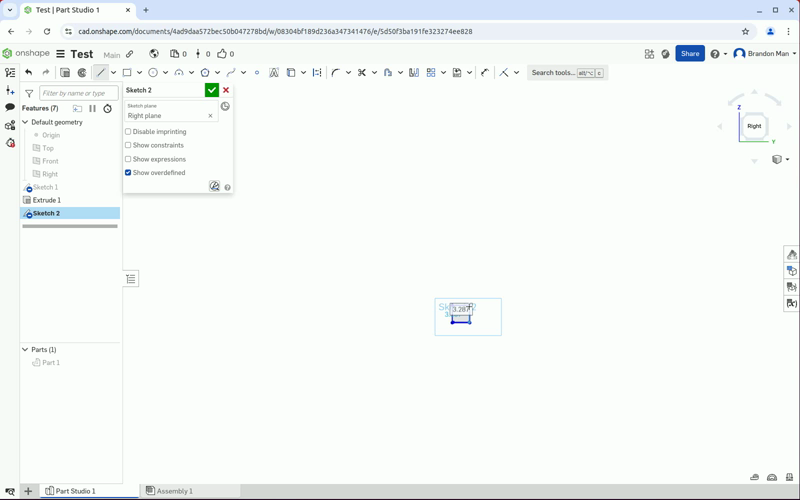
scroll(6)
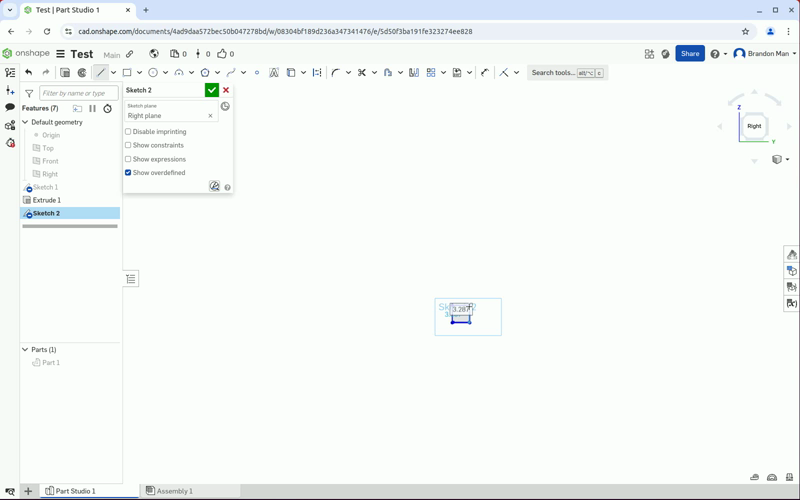
scroll(6)
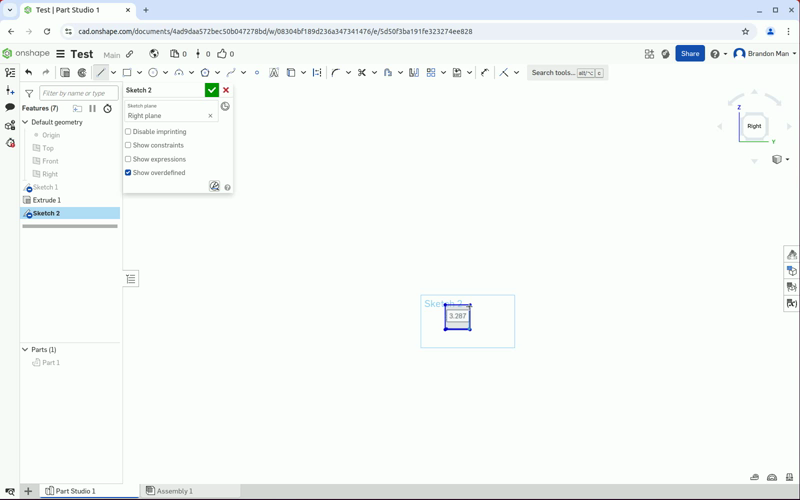
scroll(6)
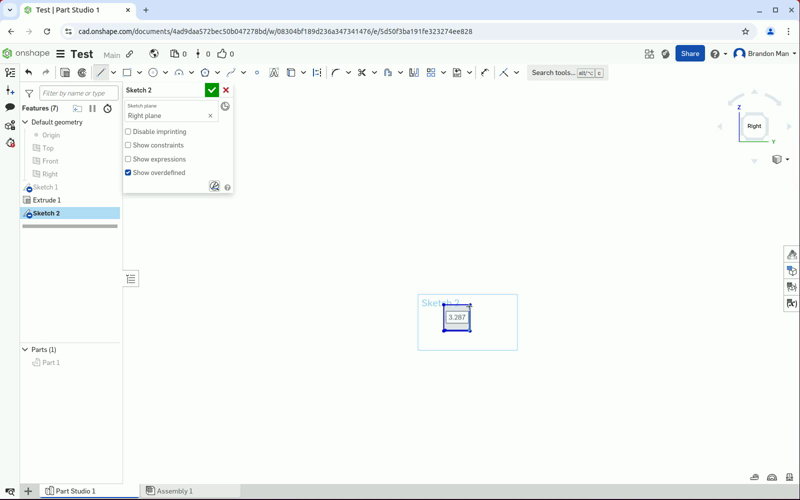
scroll(6)
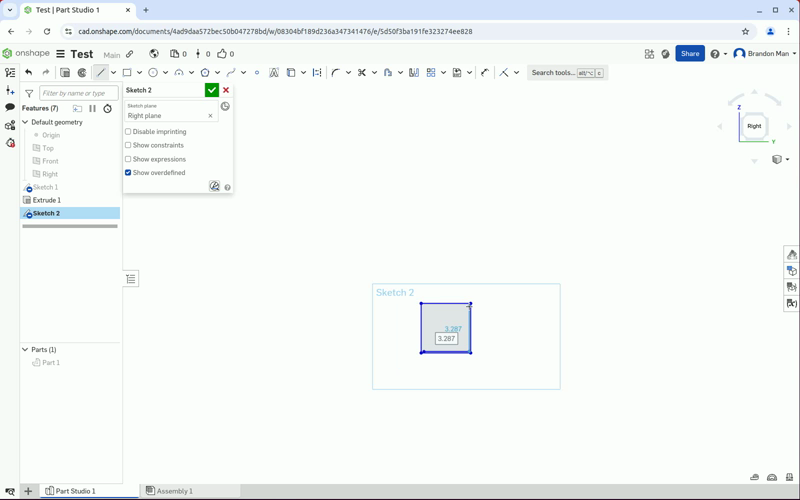
scroll(6)
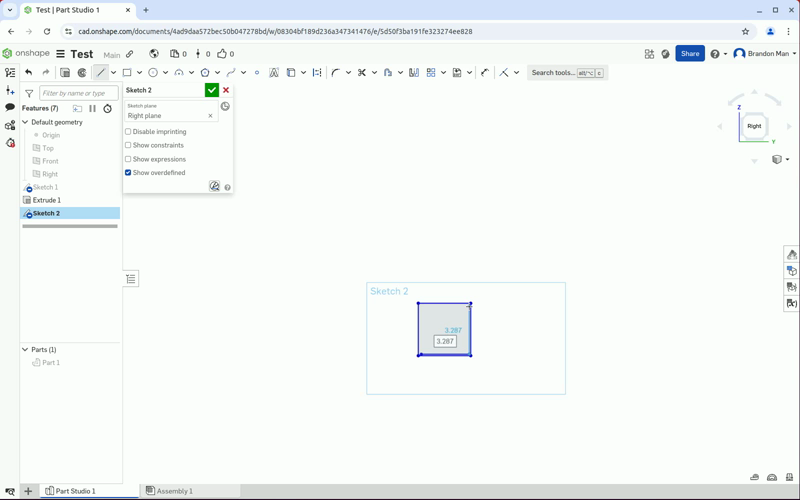
scroll(6)
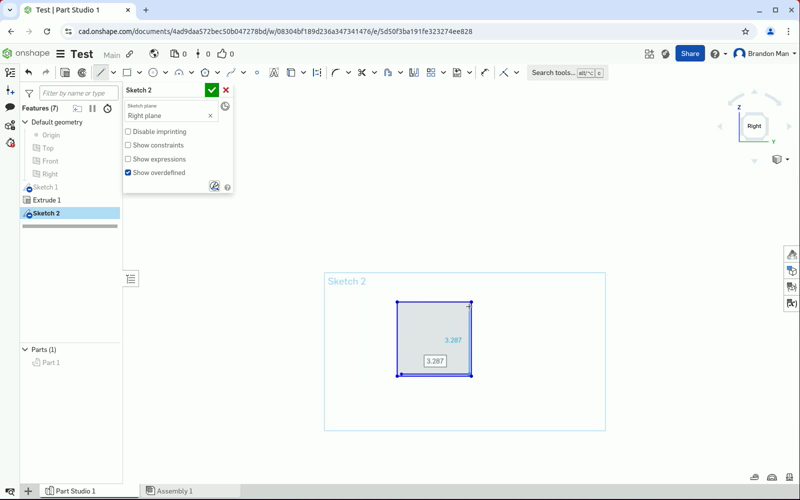
scroll(6)
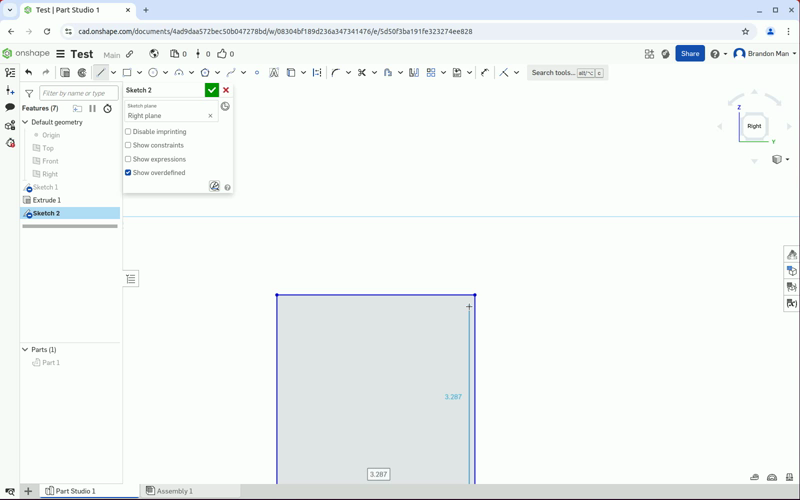
click(469, 306)
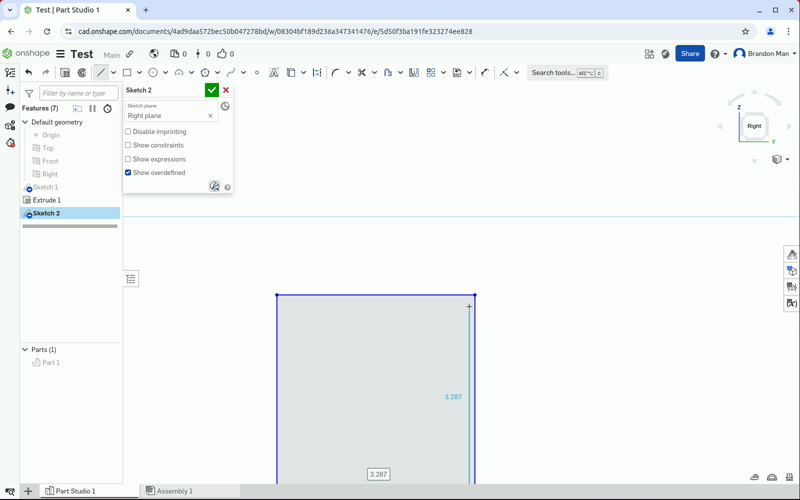
scroll(-6)
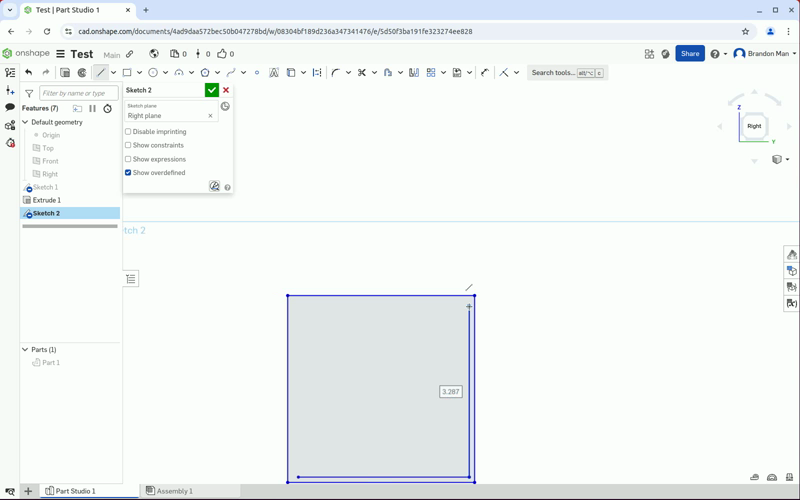
scroll(-6)
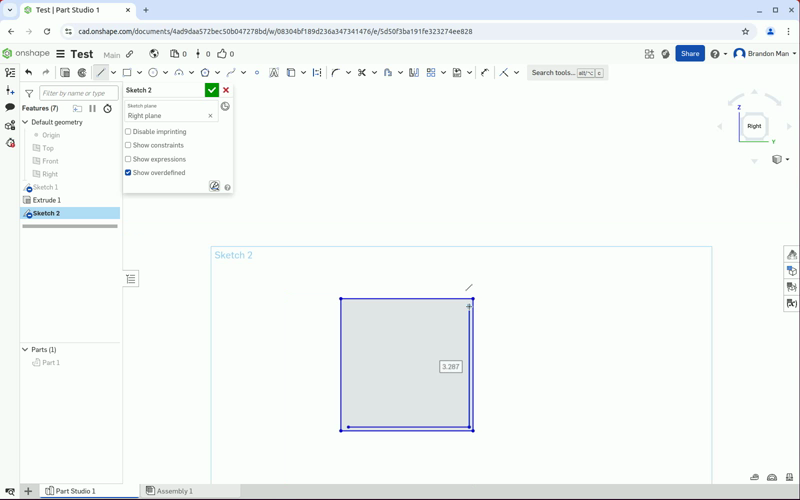
scroll(-6)
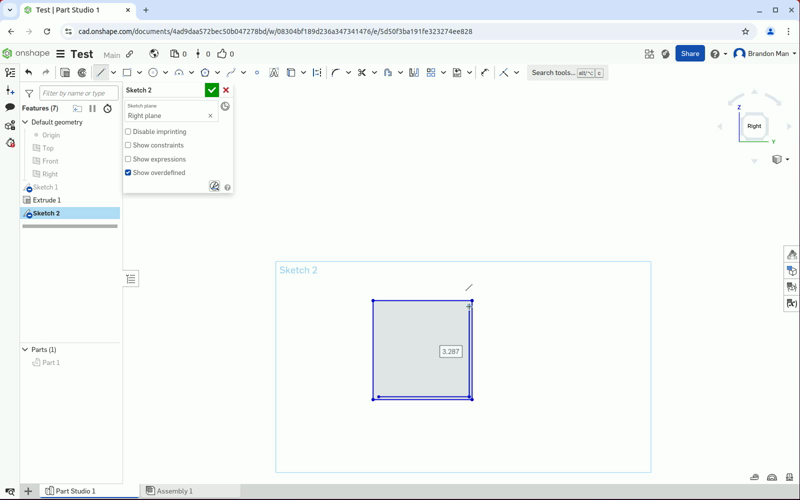
scroll(-6)
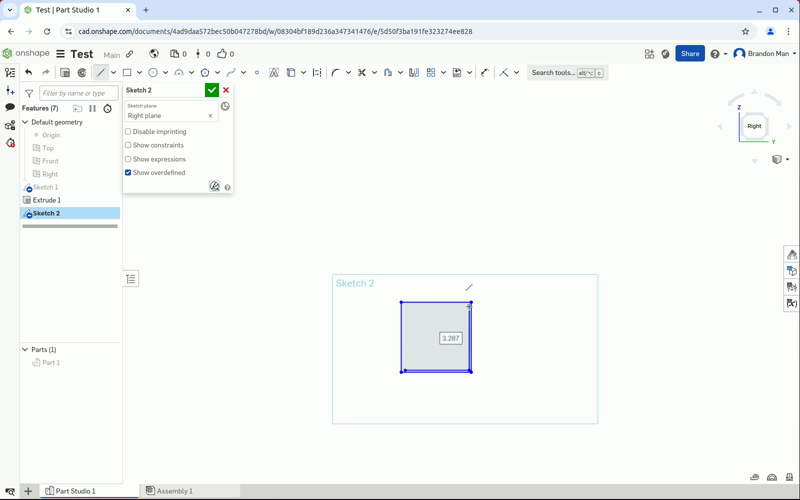
scroll(-6)
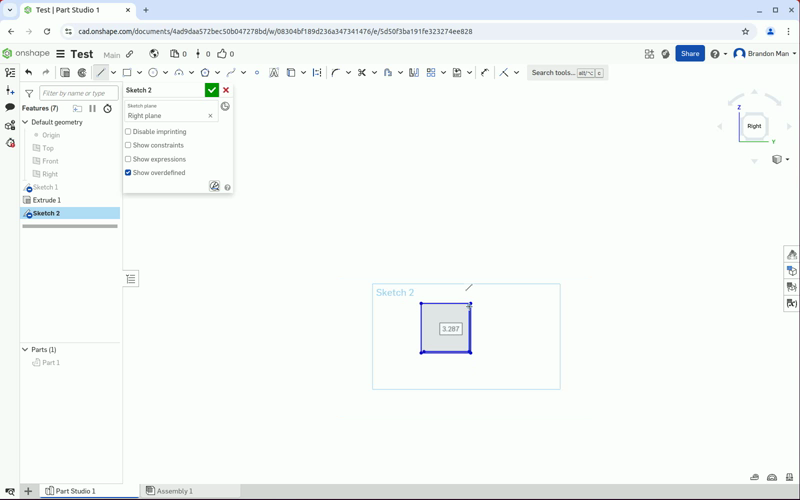
scroll(-6)
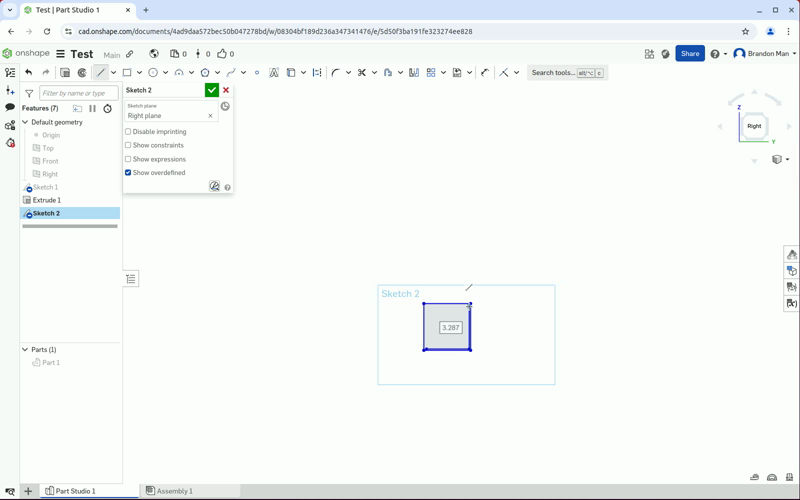
scroll(-6)
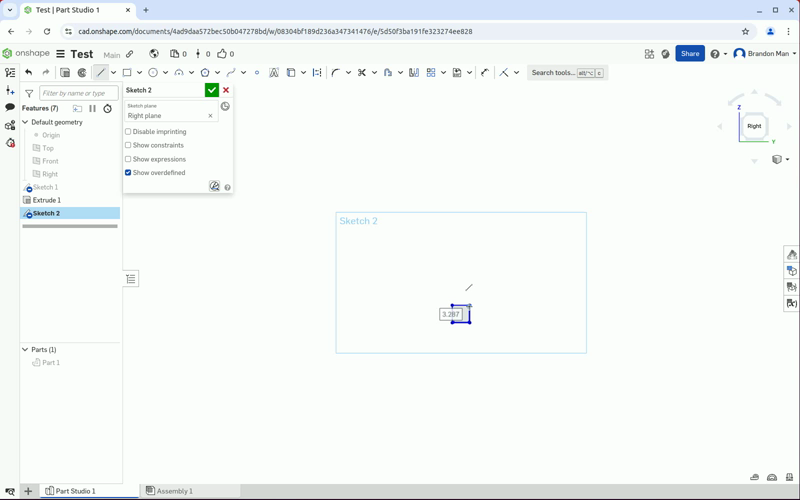
key_up(shift)
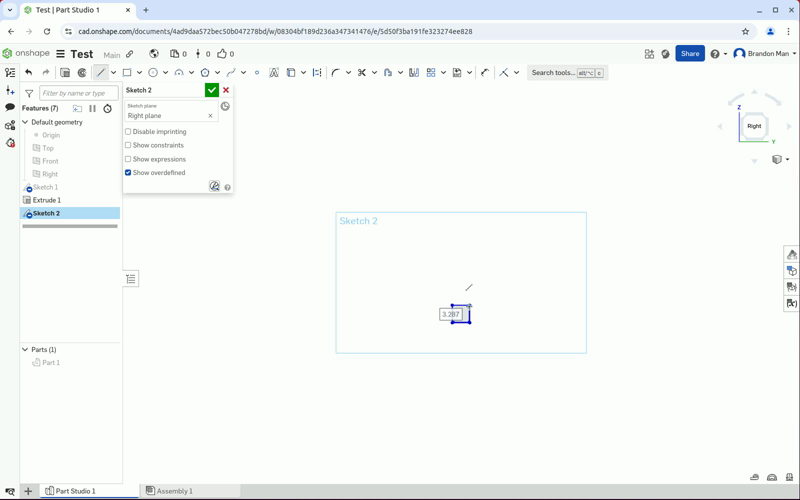
key_down(shift)
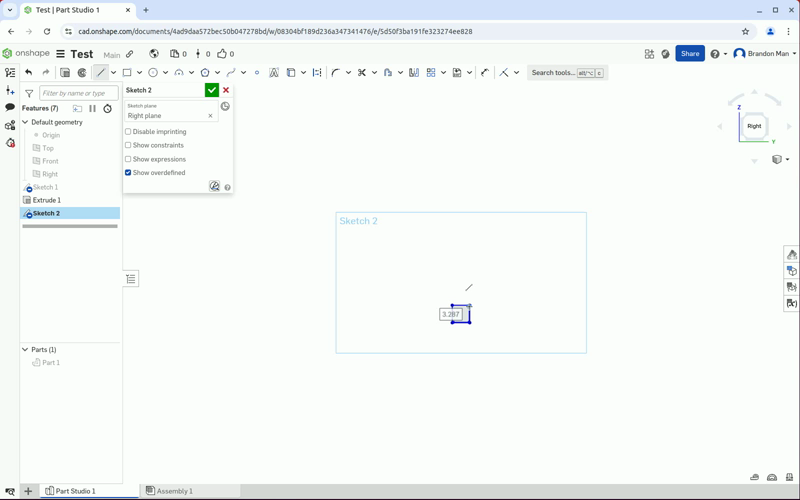
mouse_move(499, 306)
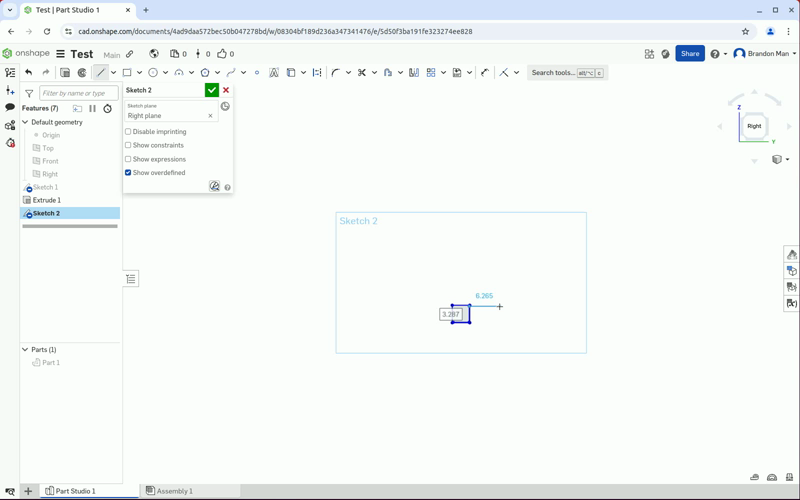
mouse_move(453, 306)
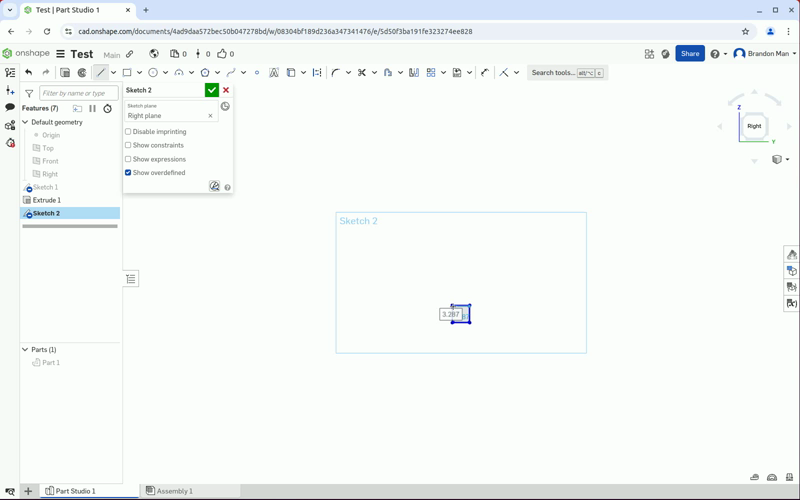
scroll(6)
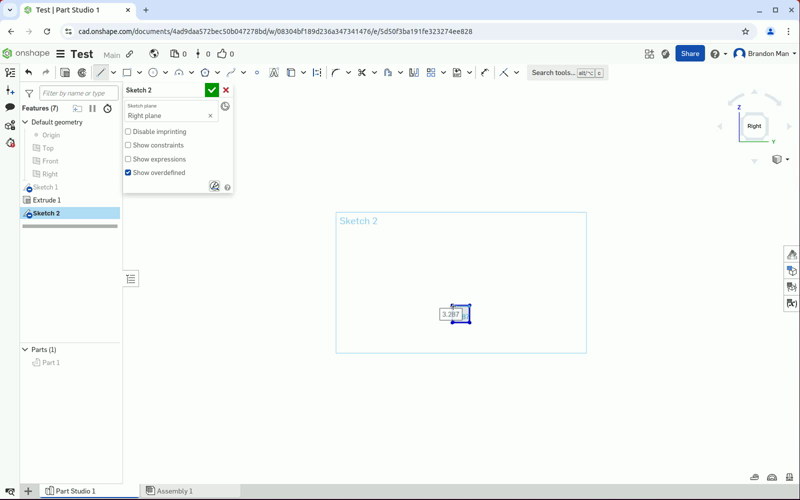
scroll(6)
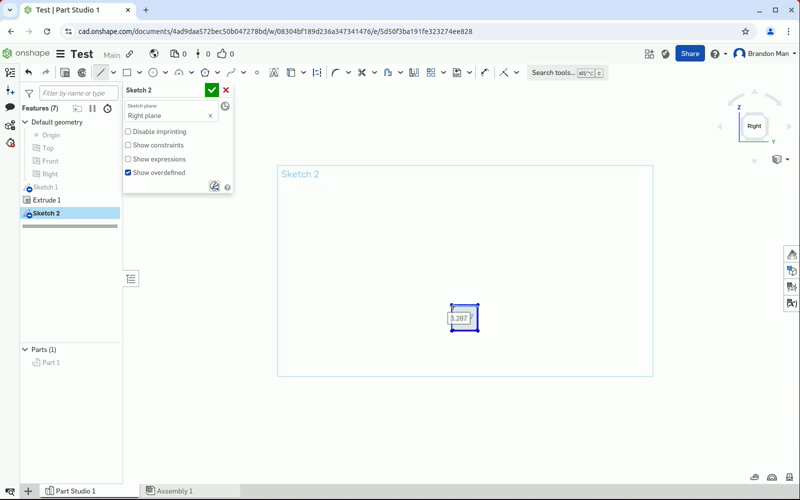
scroll(6)
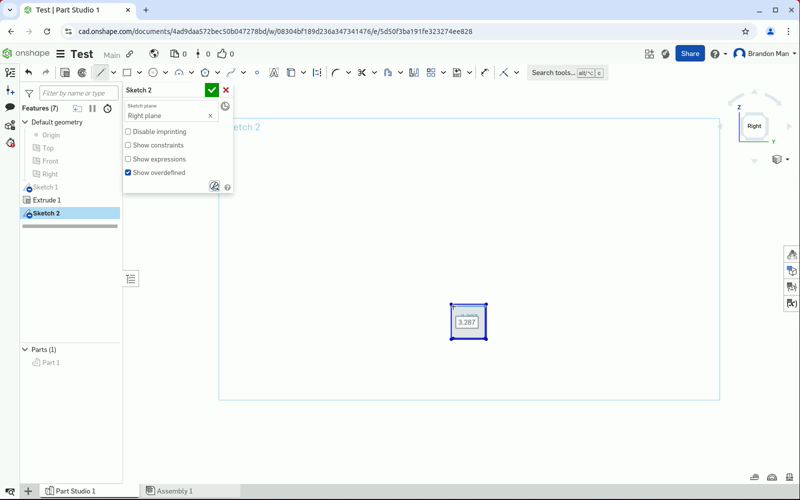
scroll(6)
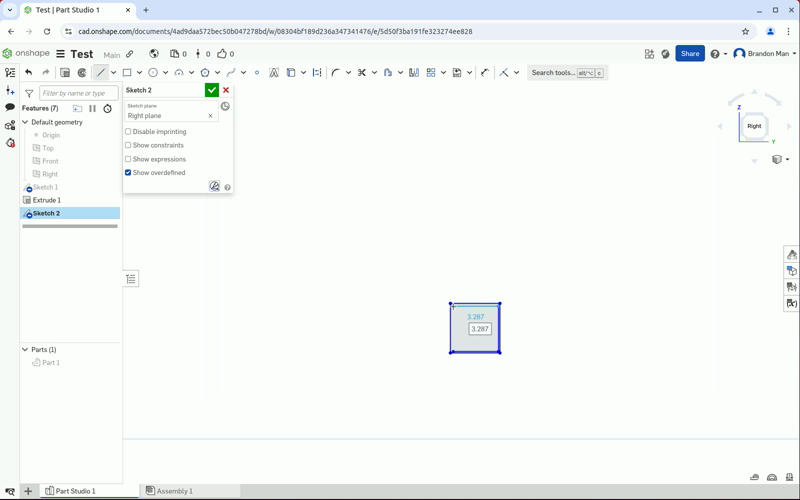
scroll(6)
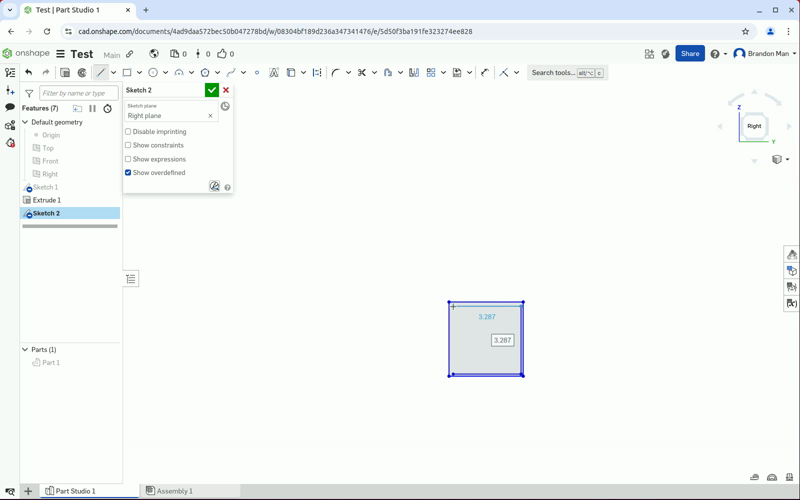
scroll(6)
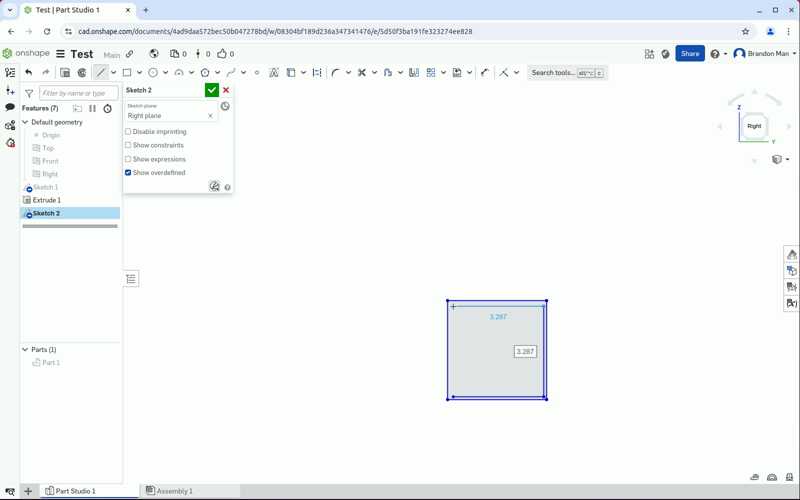
scroll(6)
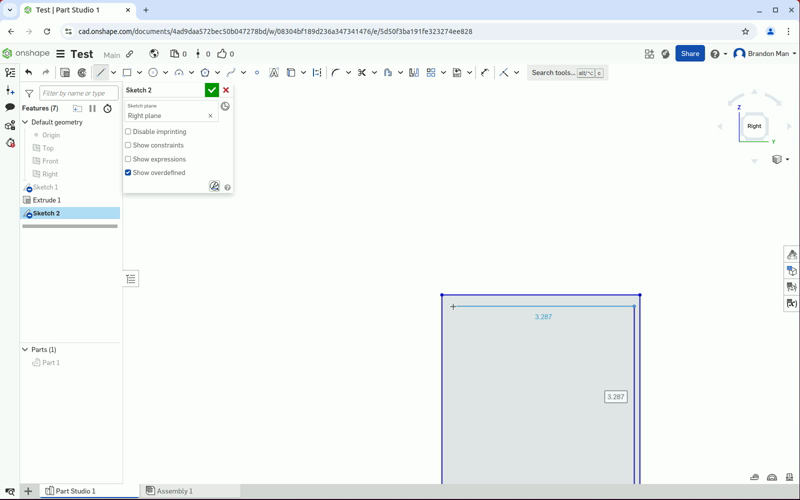
click(453, 306)
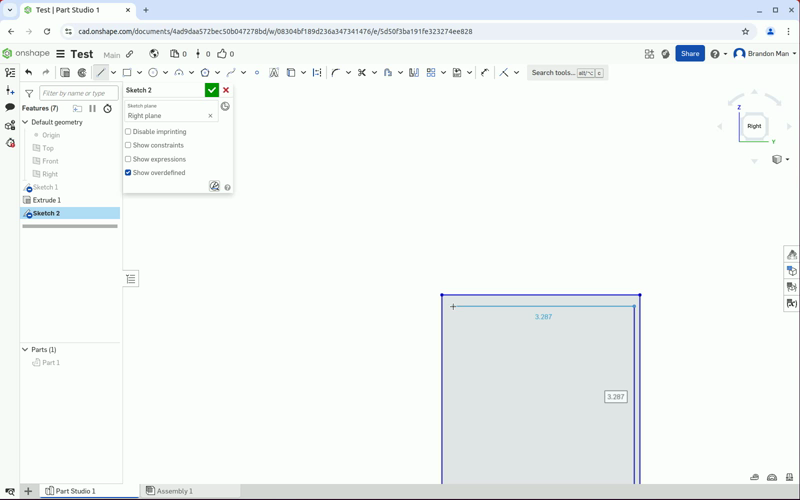
scroll(-6)
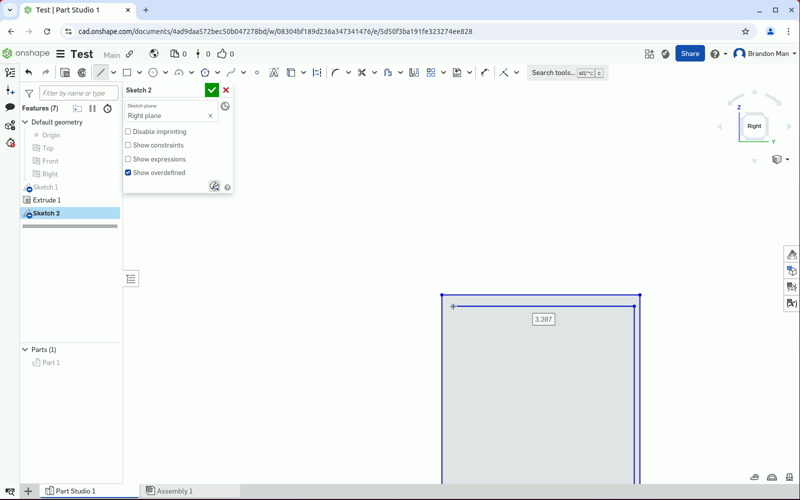
scroll(-6)
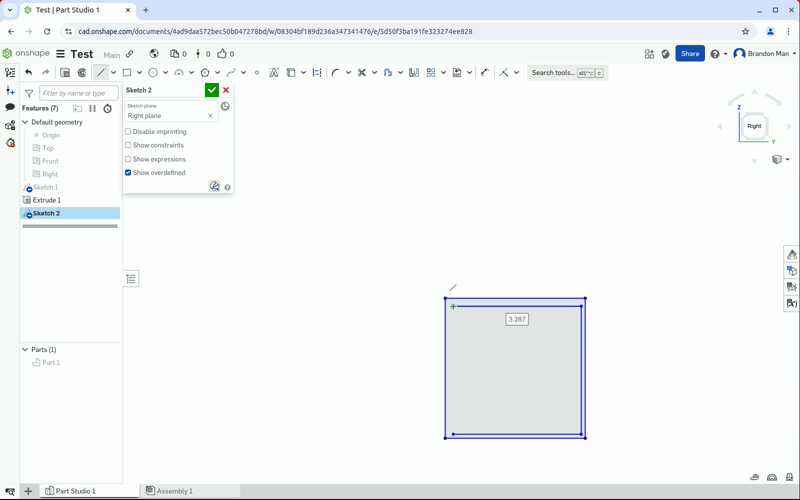
scroll(-6)
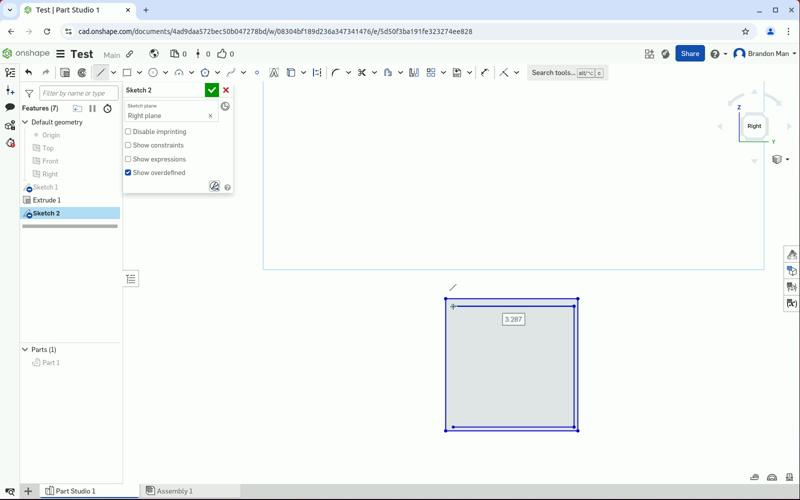
scroll(-6)
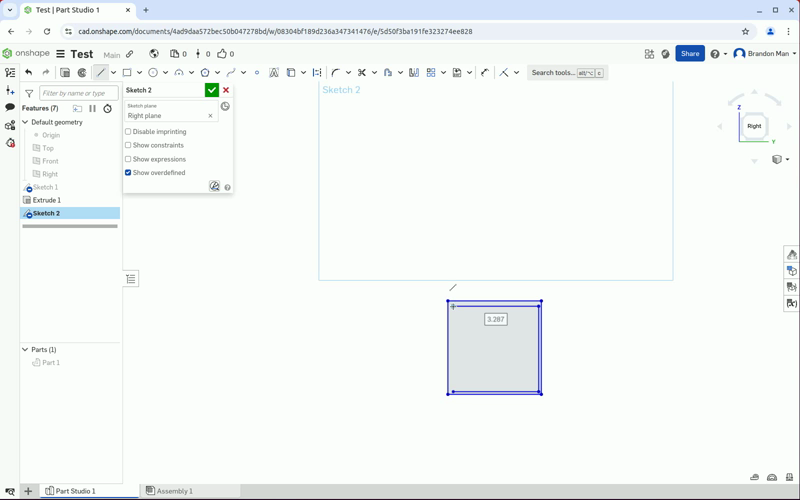
scroll(-6)
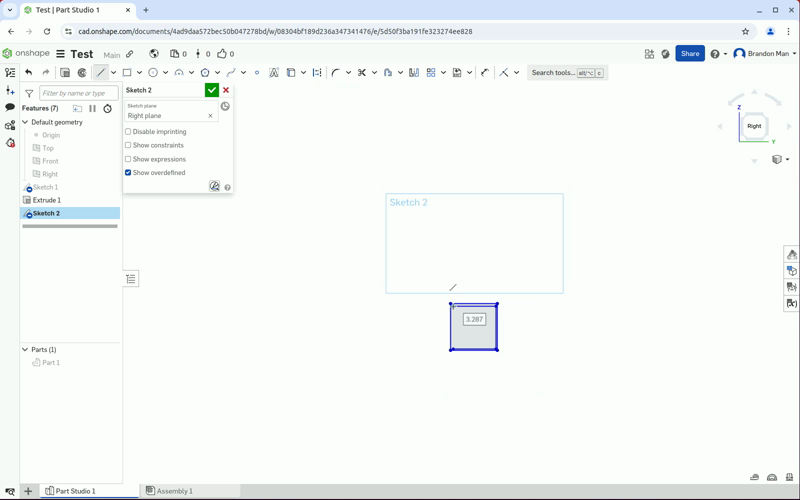
scroll(-6)
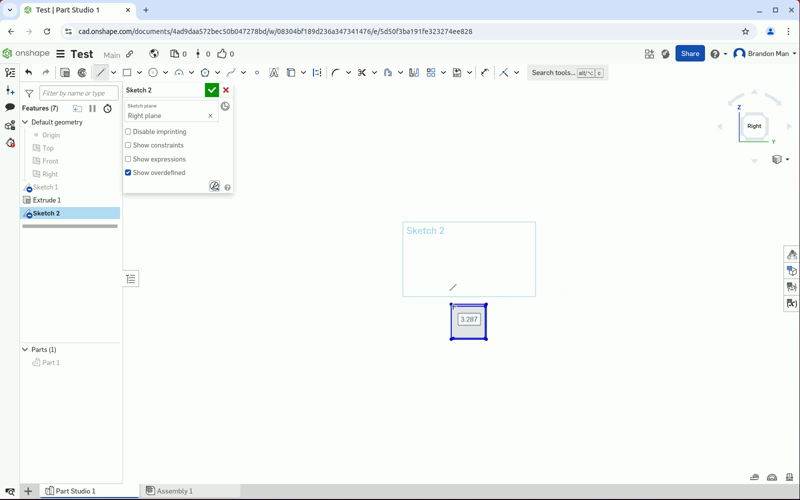
scroll(-6)
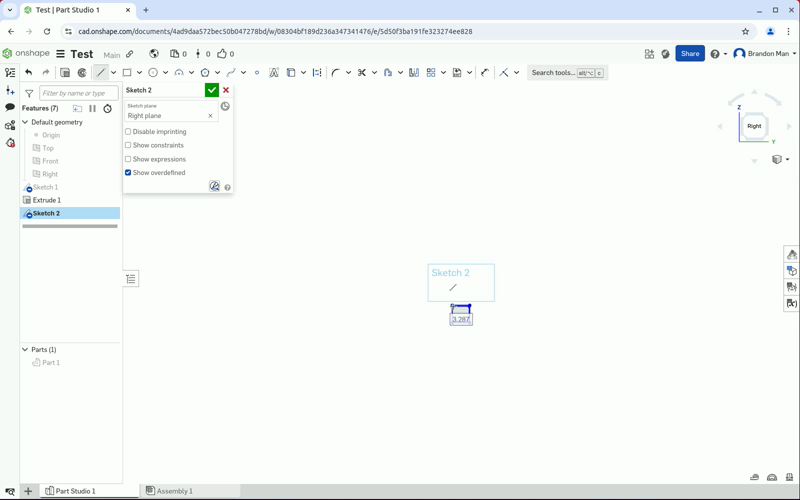
key_up(shift)
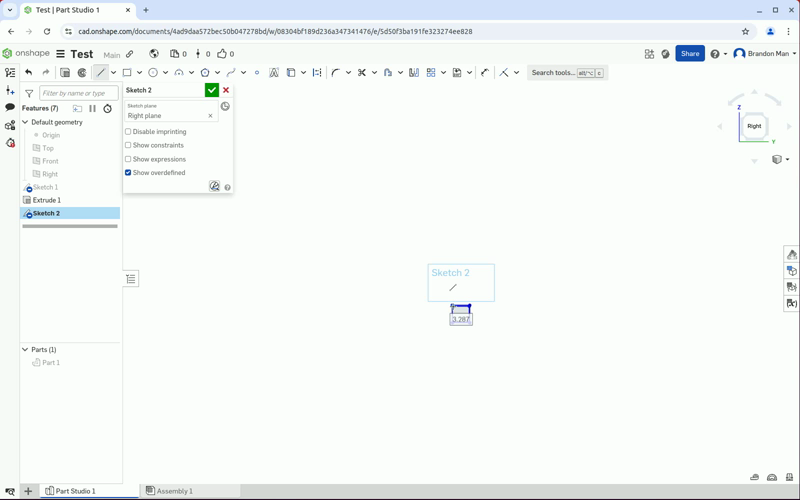
mouse_move(483, 306)
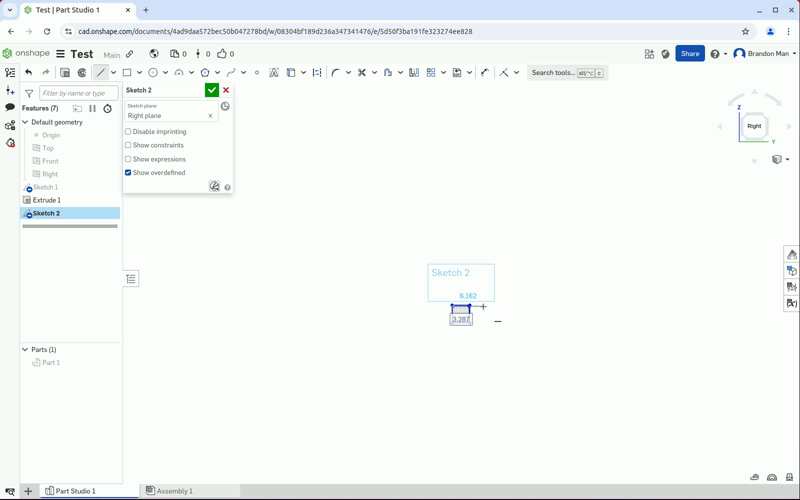
key_down(shift)
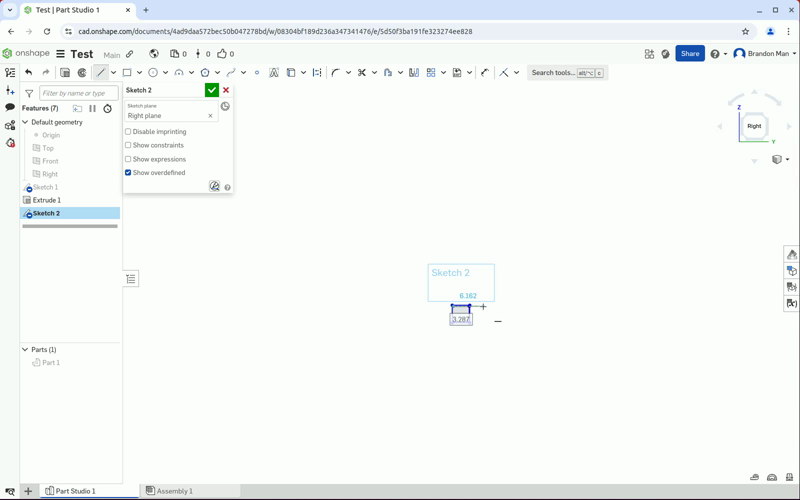
mouse_move(453, 322)
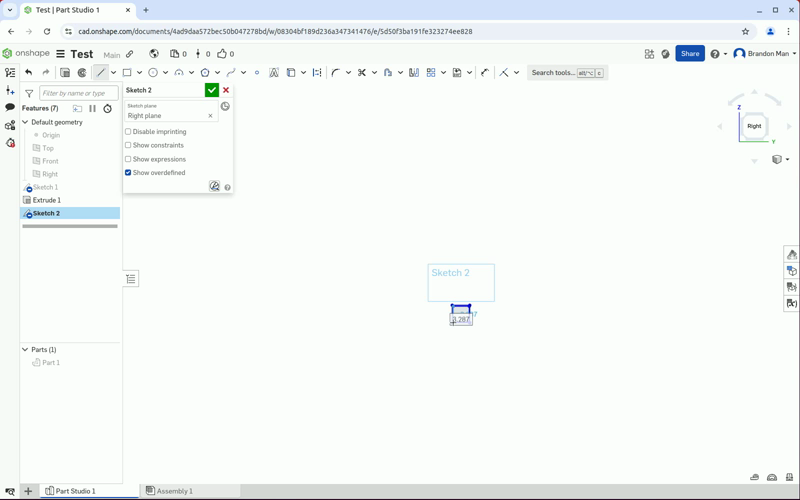
scroll(6)
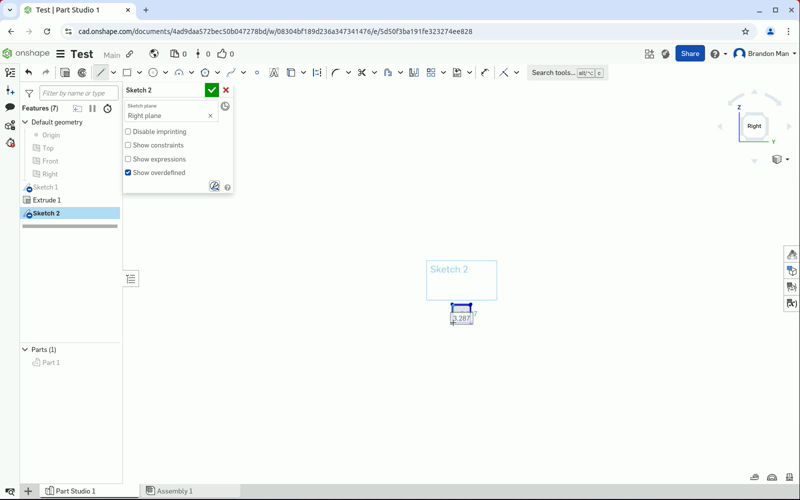
scroll(6)
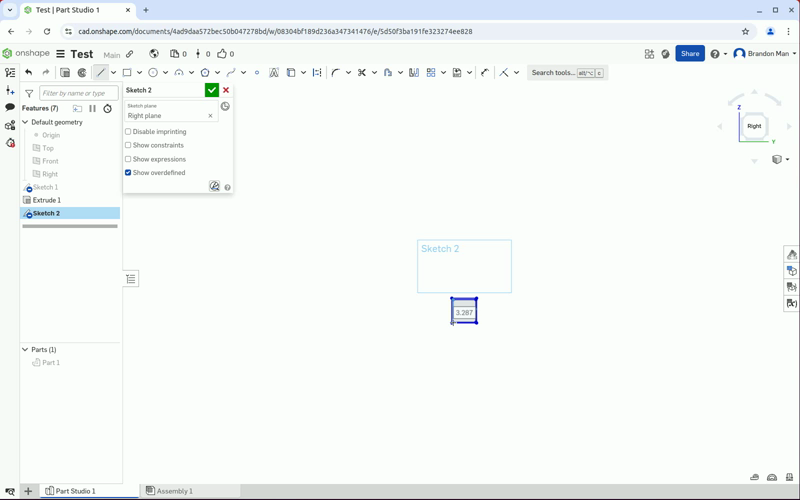
scroll(6)
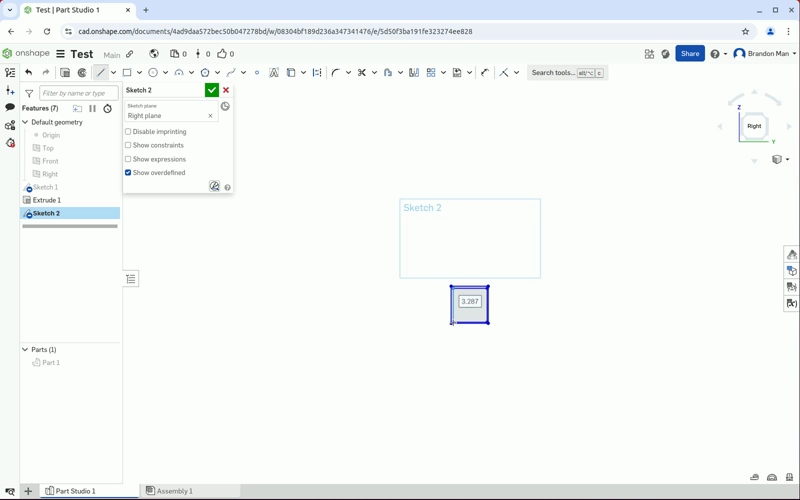
scroll(6)
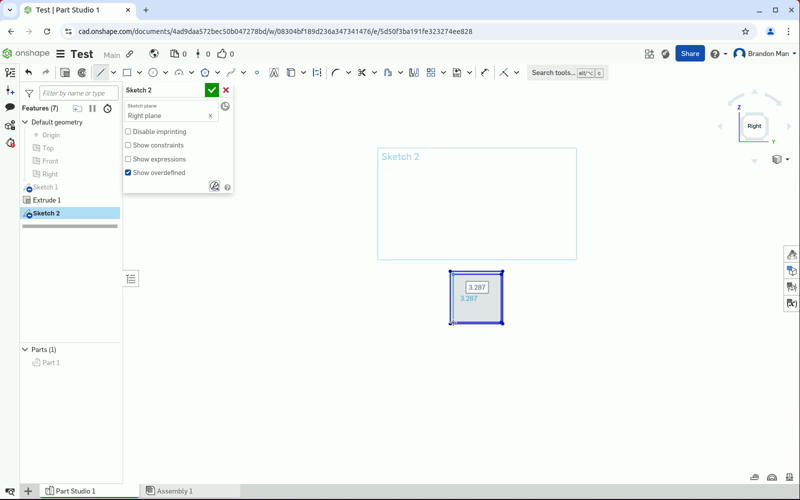
scroll(6)
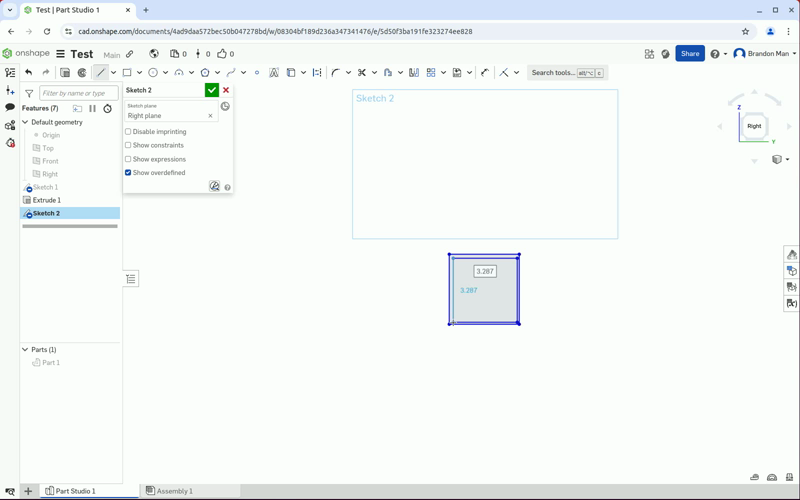
scroll(6)
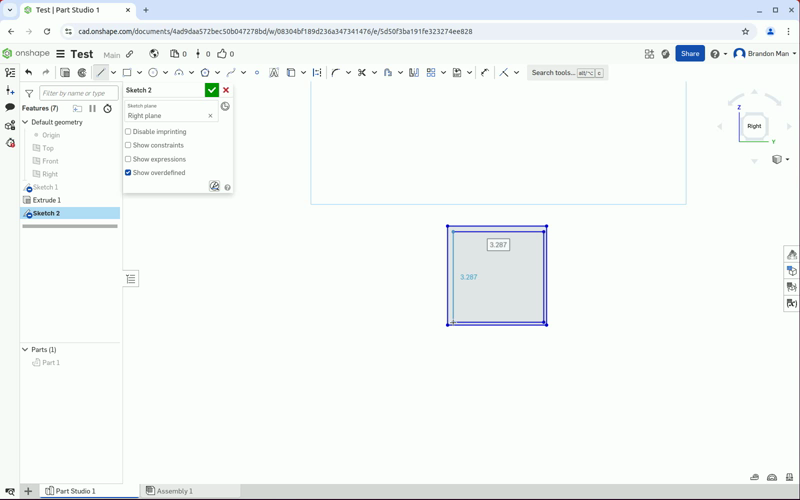
scroll(6)
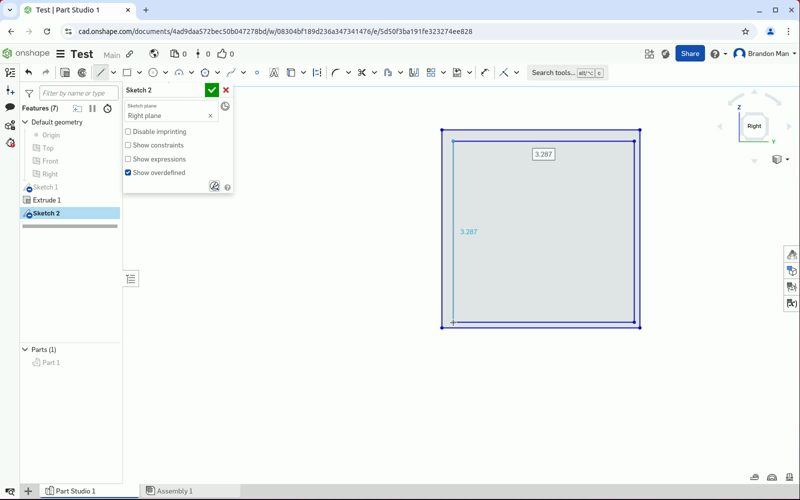
key_up(shift)
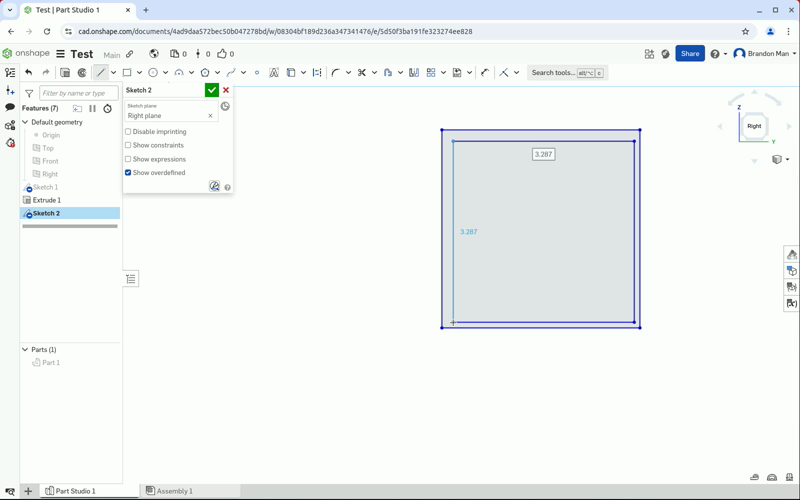
click(453, 322)
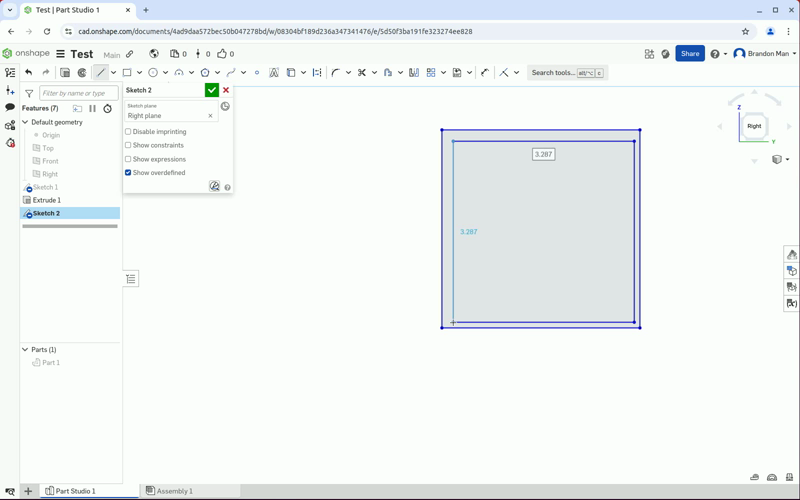
scroll(-6)
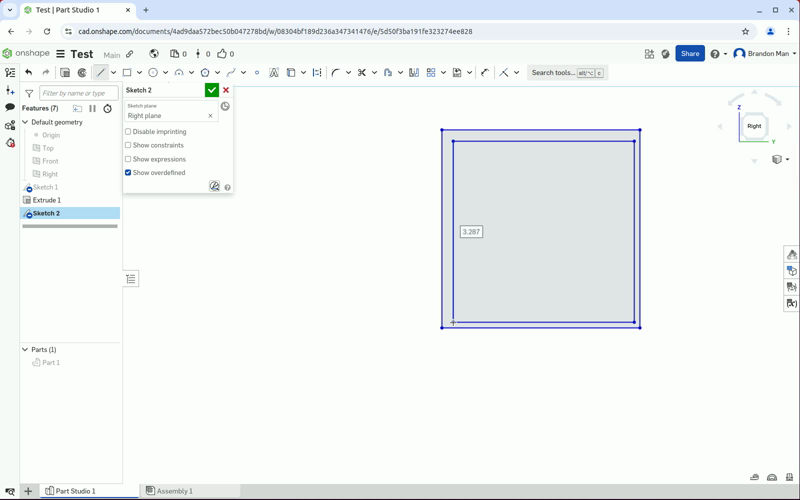
scroll(-6)
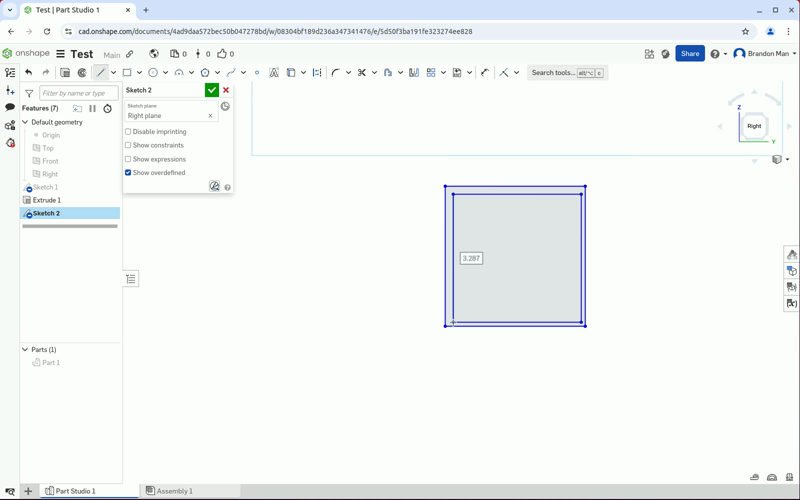
scroll(-6)
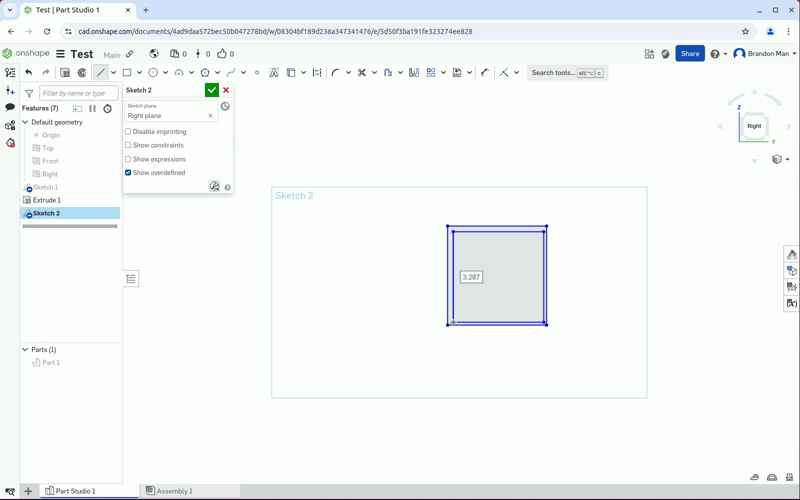
scroll(-6)
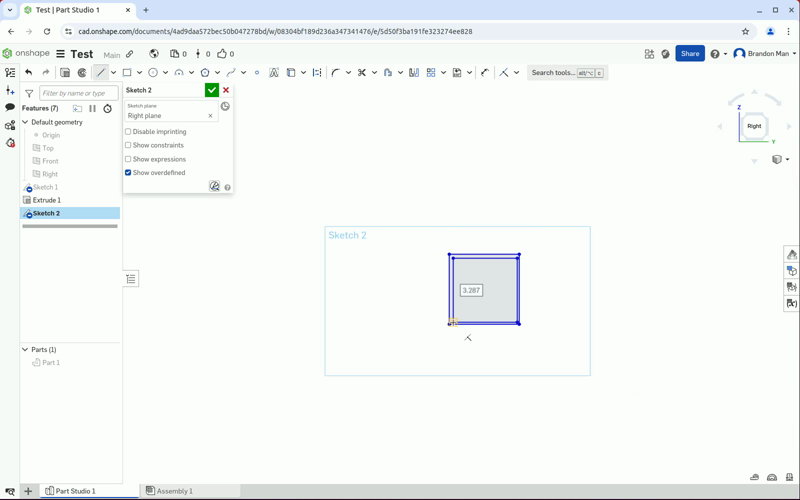
scroll(-6)
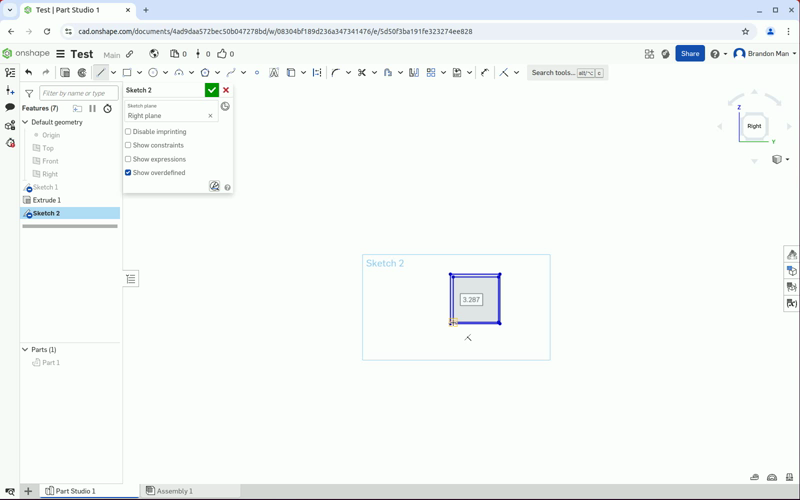
scroll(-6)
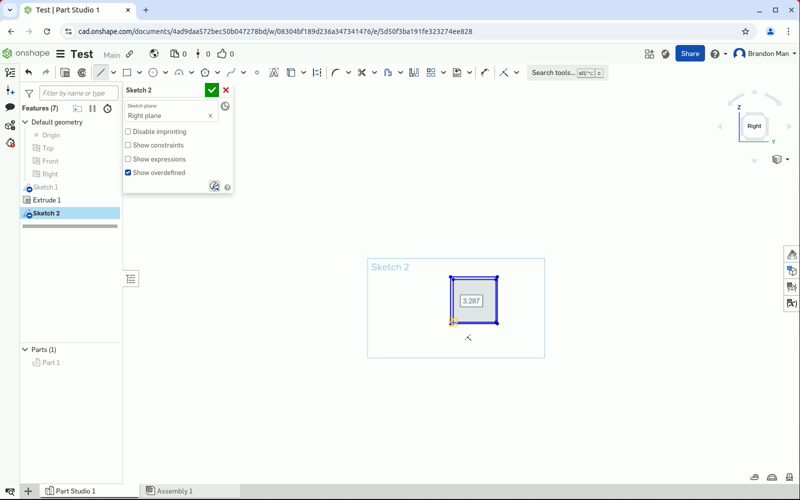
scroll(-6)
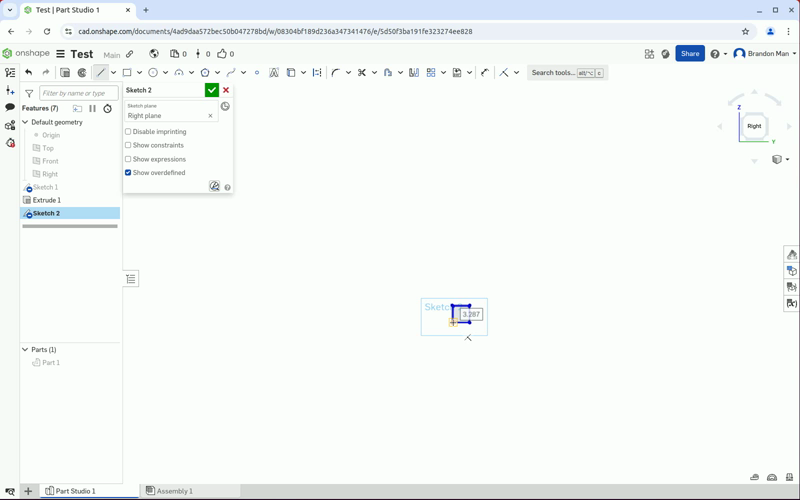
key(esc)
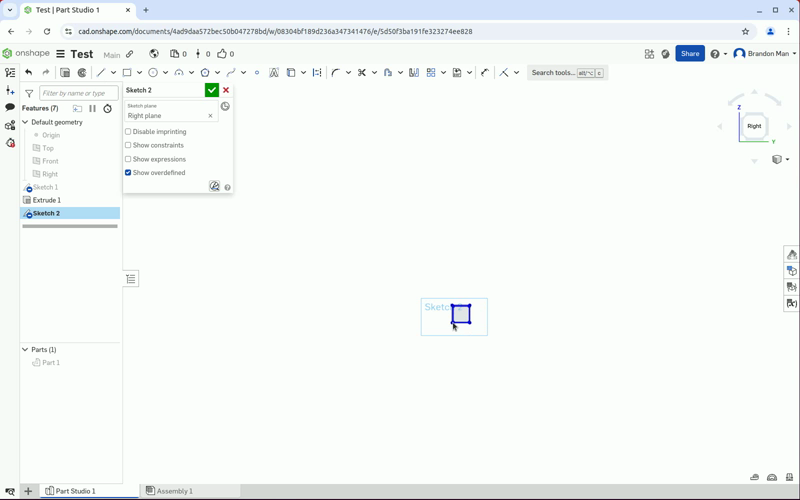
mouse_move(466, 305)
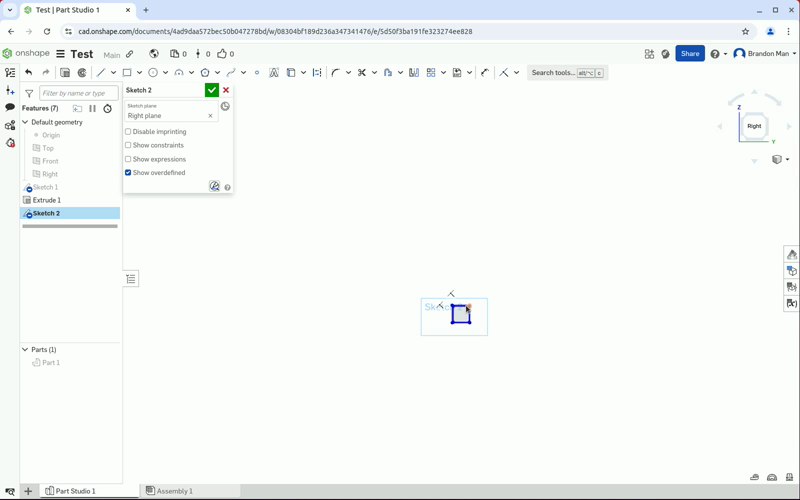
scroll(6)
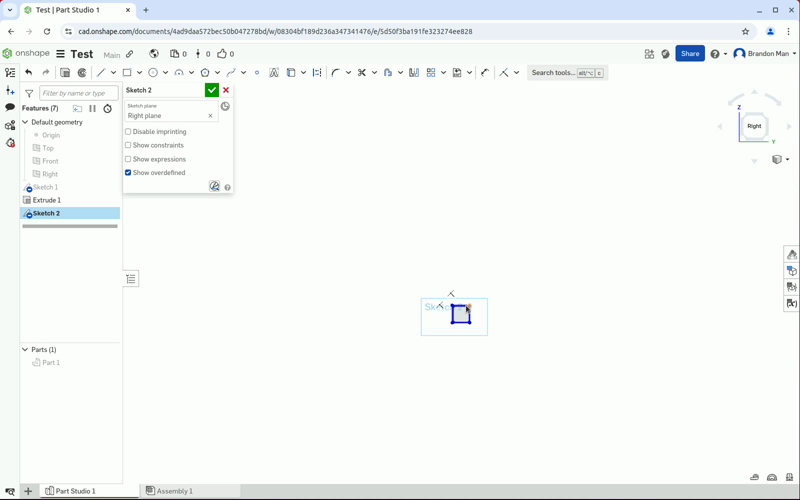
scroll(6)
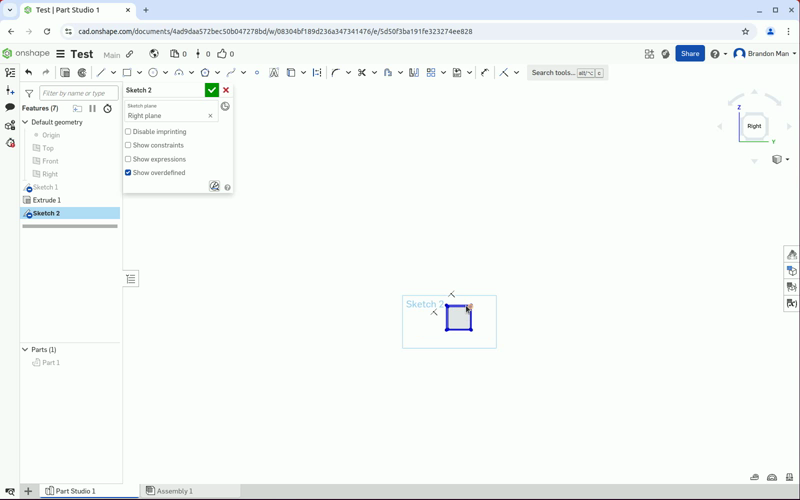
scroll(6)
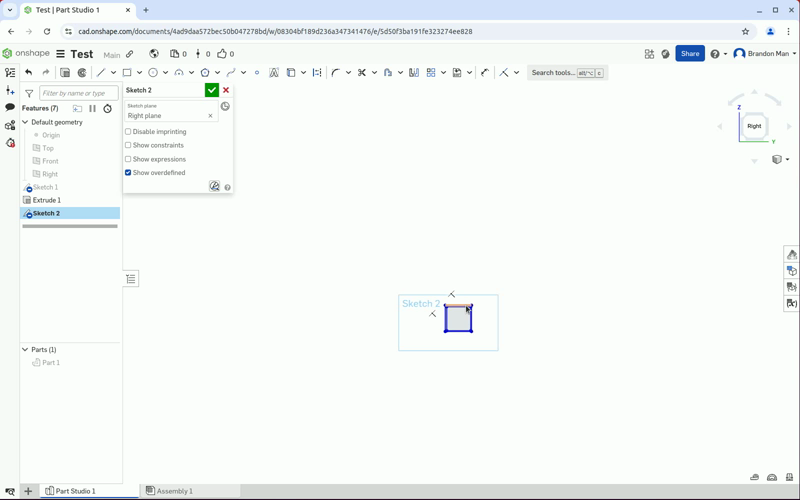
scroll(6)
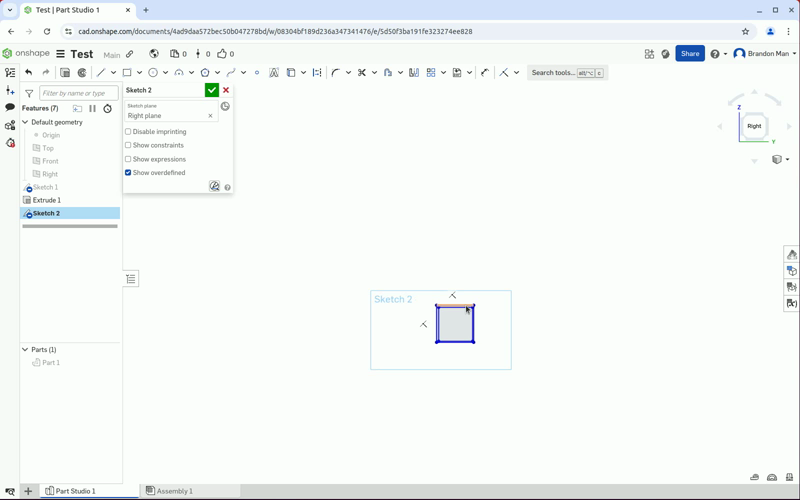
scroll(6)
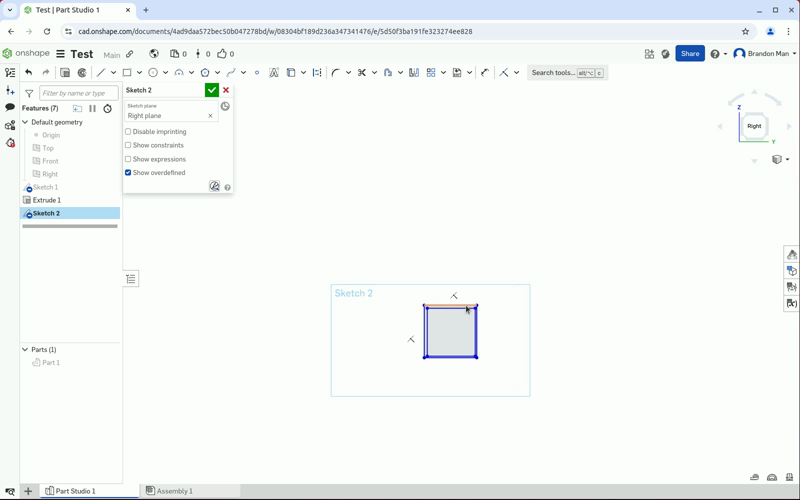
scroll(6)
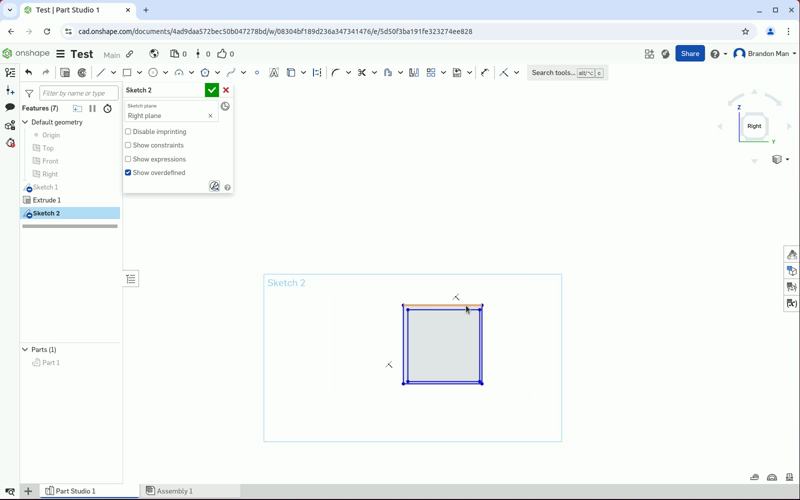
scroll(6)
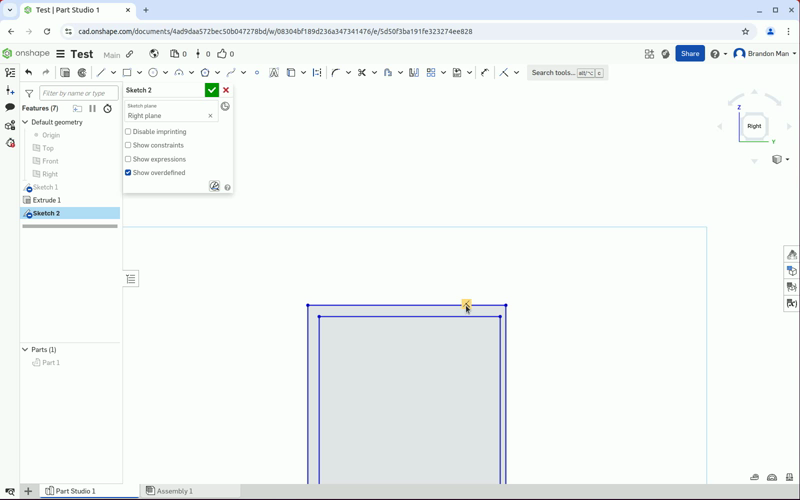
click(466, 305)
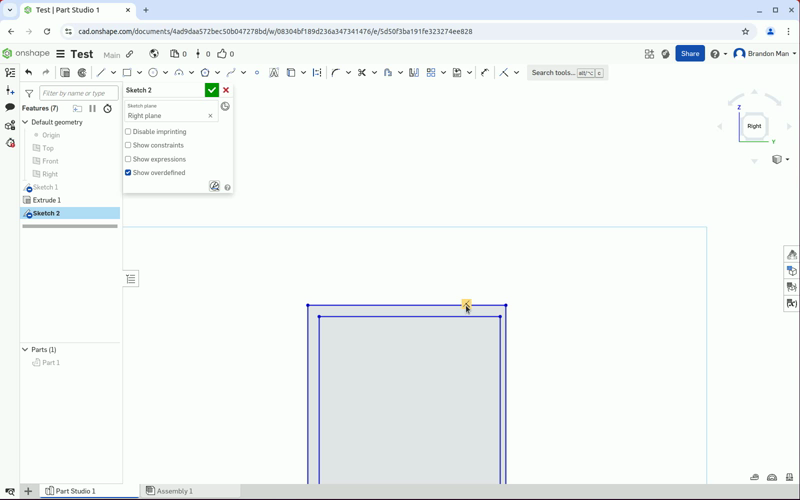
scroll(-6)
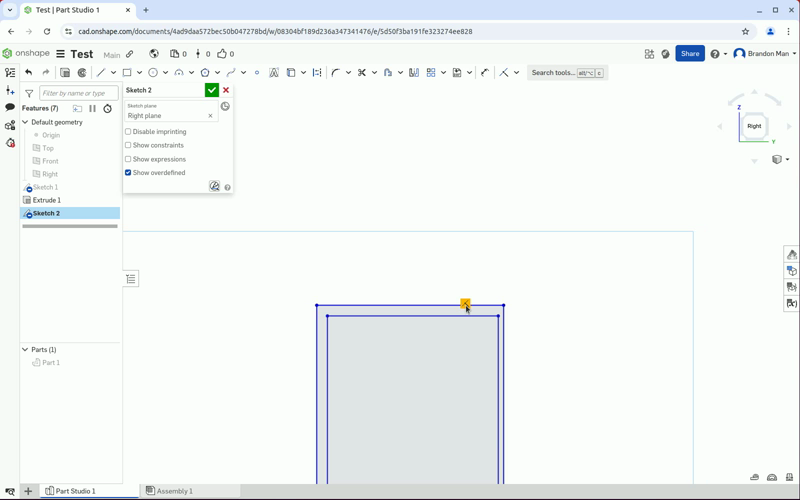
scroll(-6)
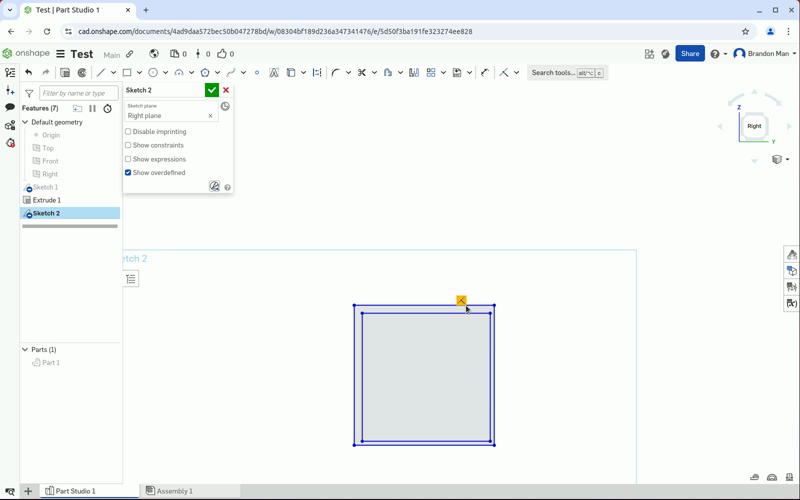
scroll(-6)
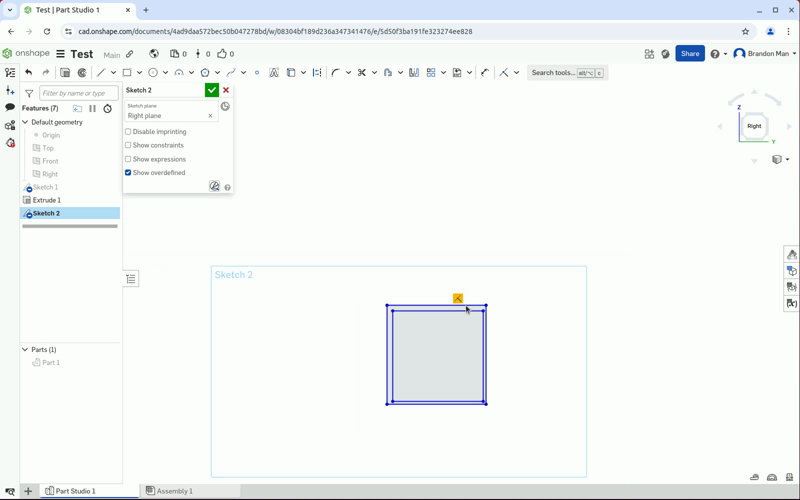
scroll(-6)
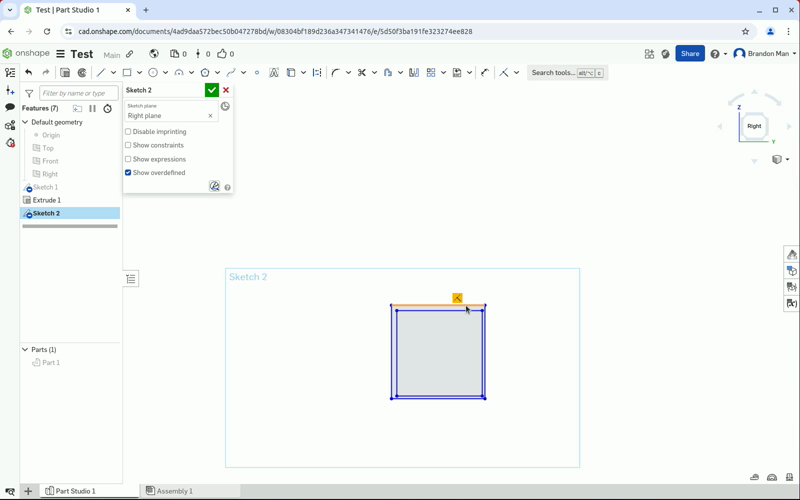
scroll(-6)
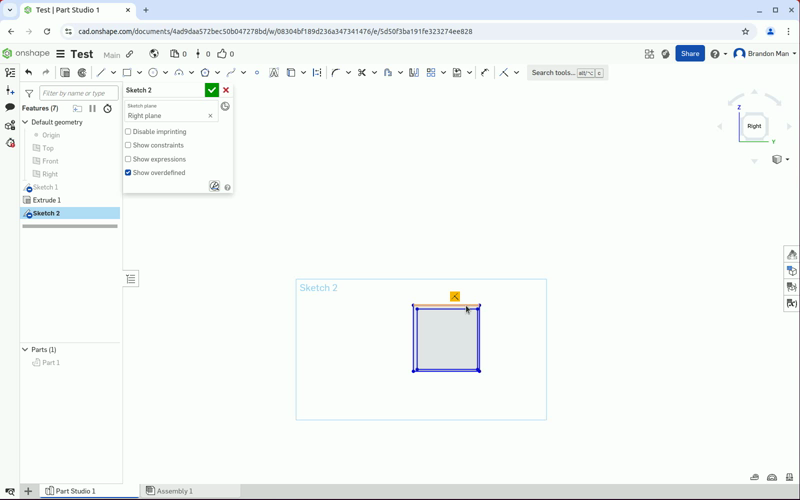
scroll(-6)
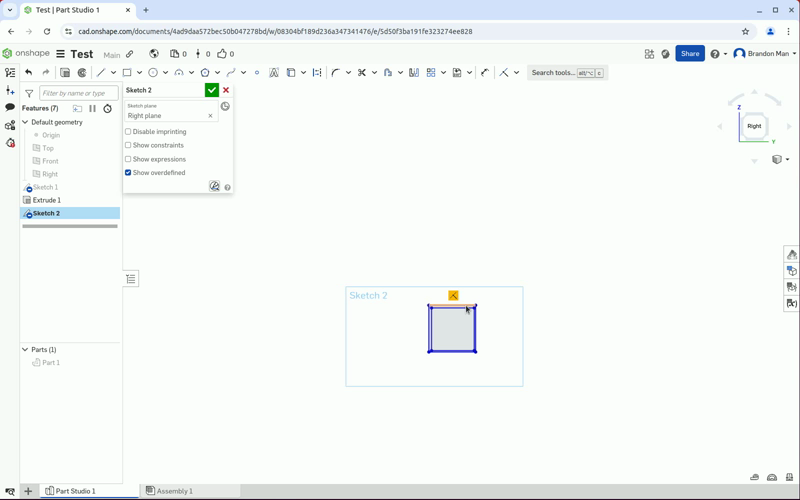
scroll(-6)
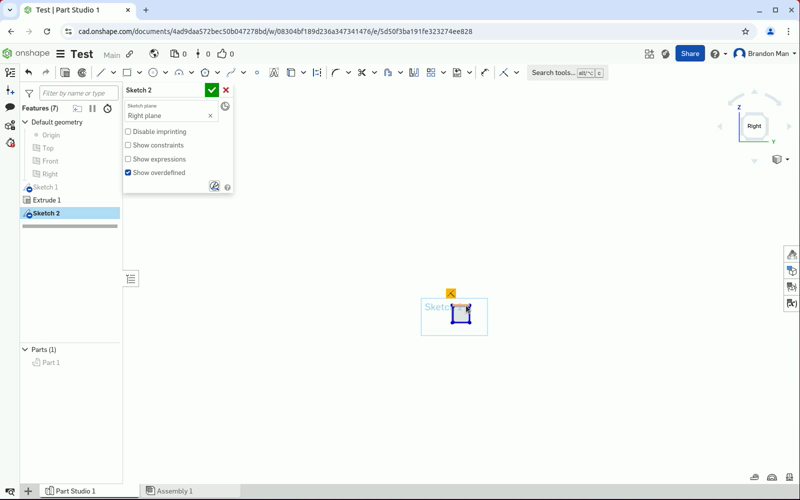
mouse_move(73, 352)
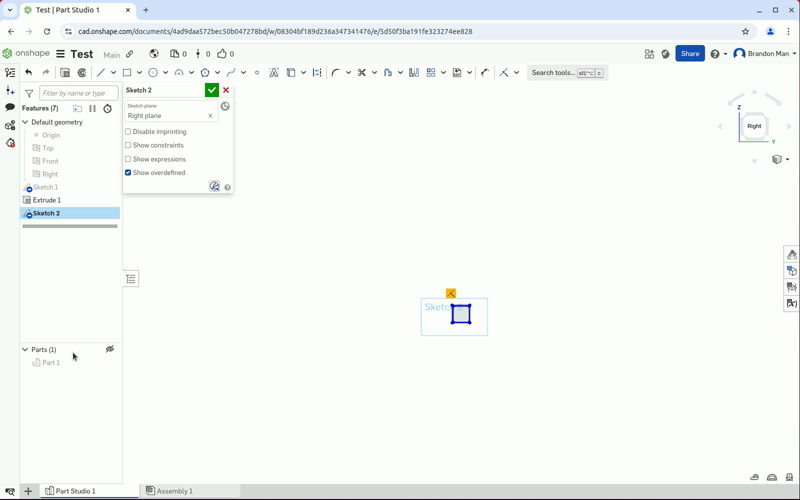
key(shift+y)
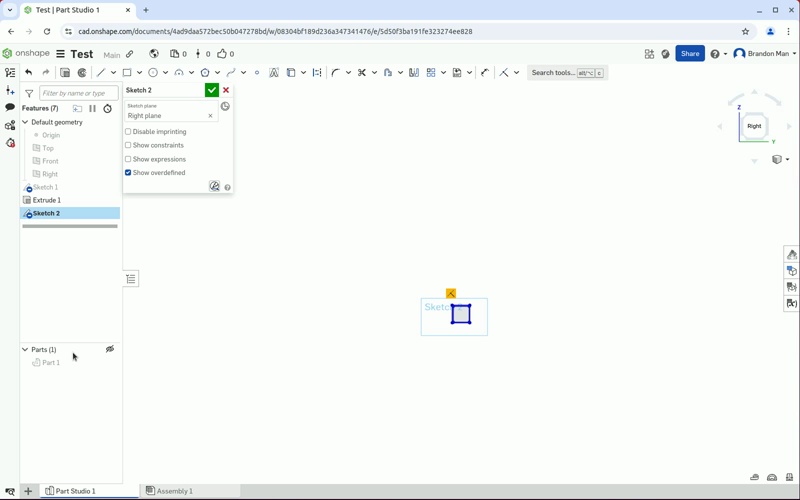
key(shift+e)
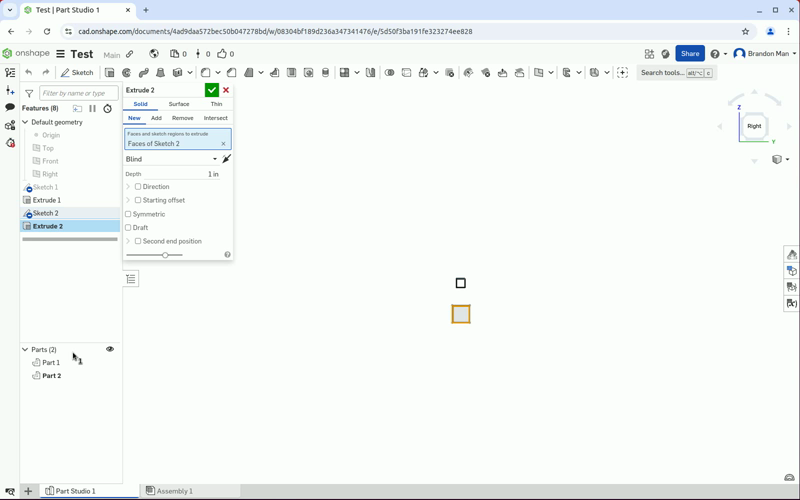
mouse_move(143, 106)
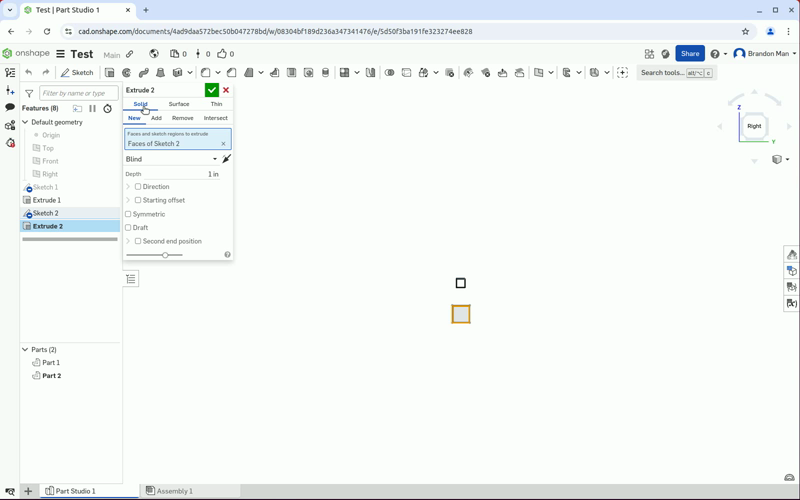
click(143, 106)
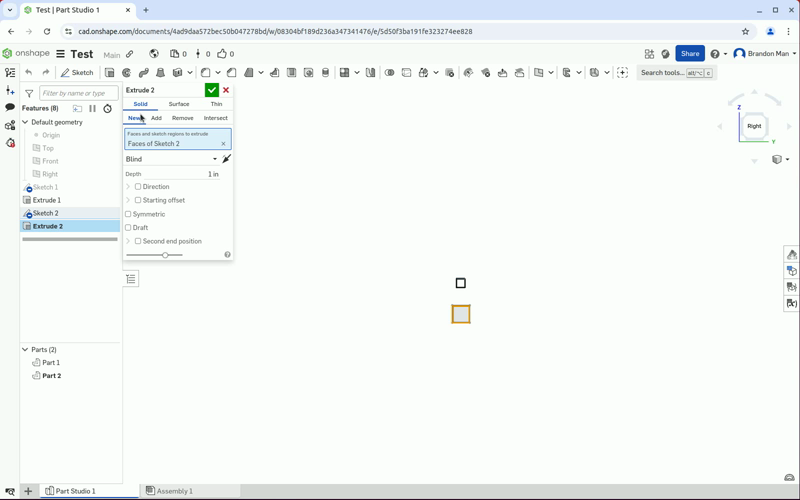
mouse_move(137, 120)
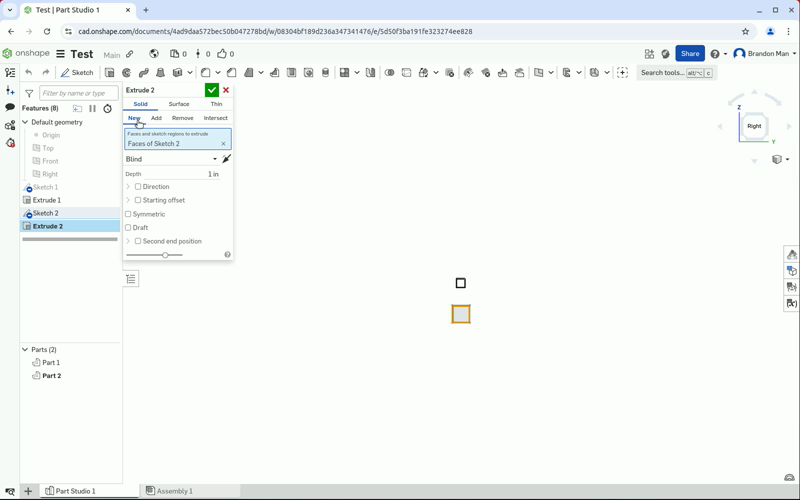
click(137, 120)
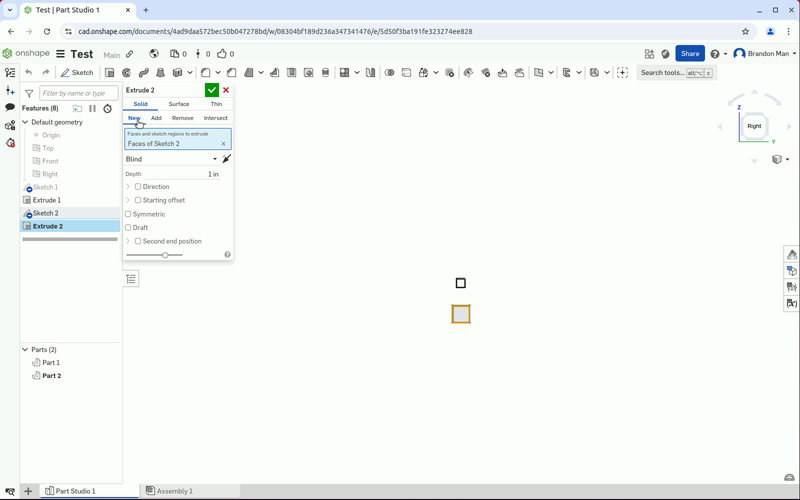
key(tab, 4)
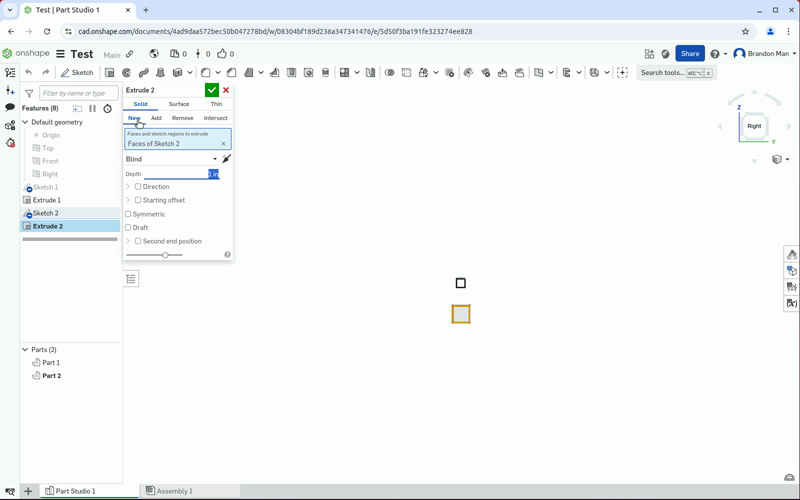
text(23.108)
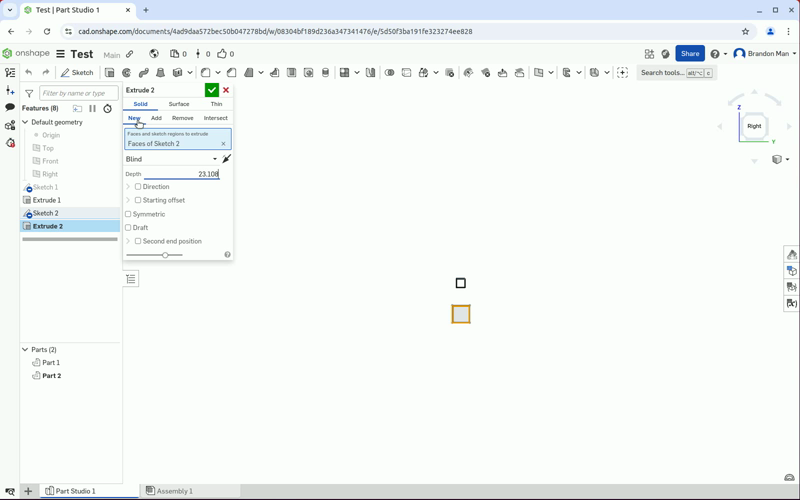
key(enter)
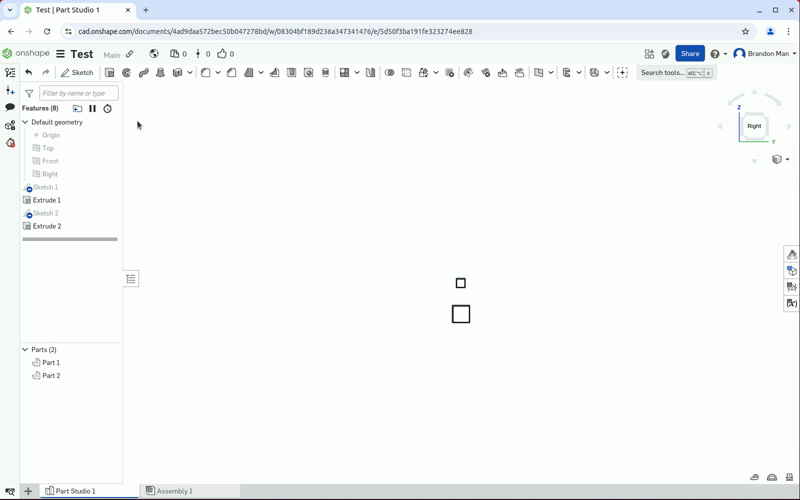
key(shift+h)
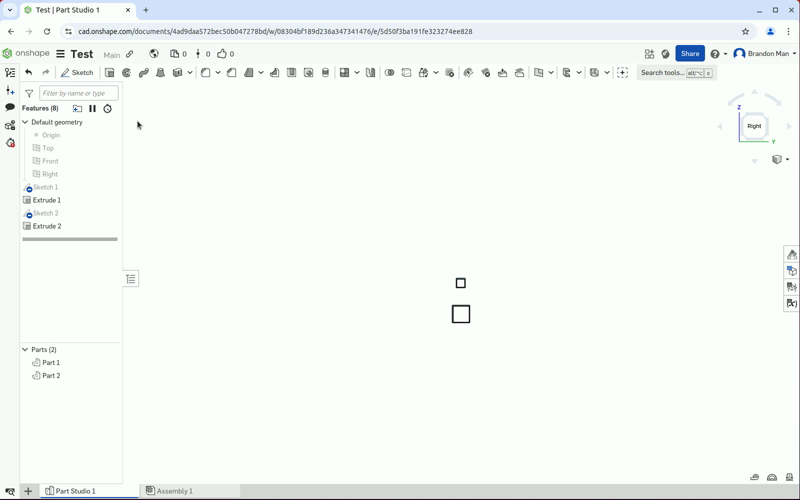
key(shift+h)
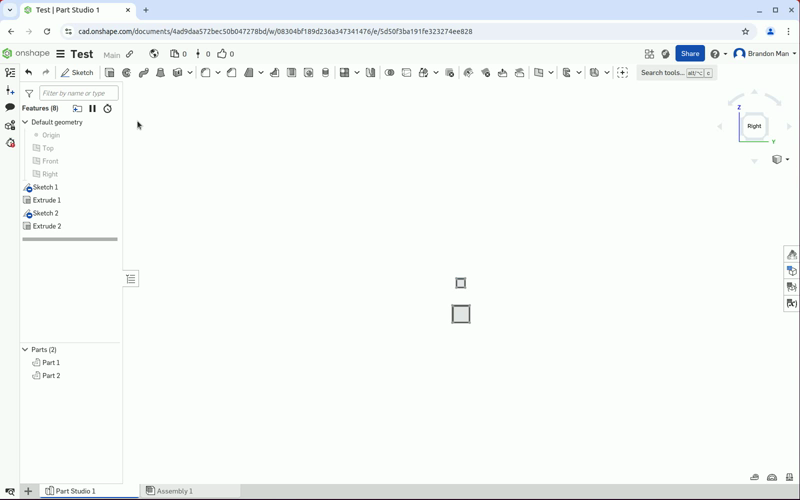
key(shift+7)
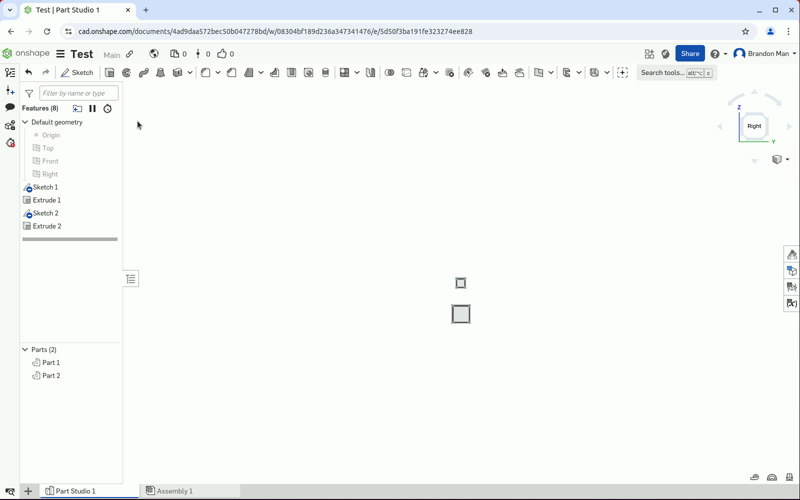
key(right, 2)
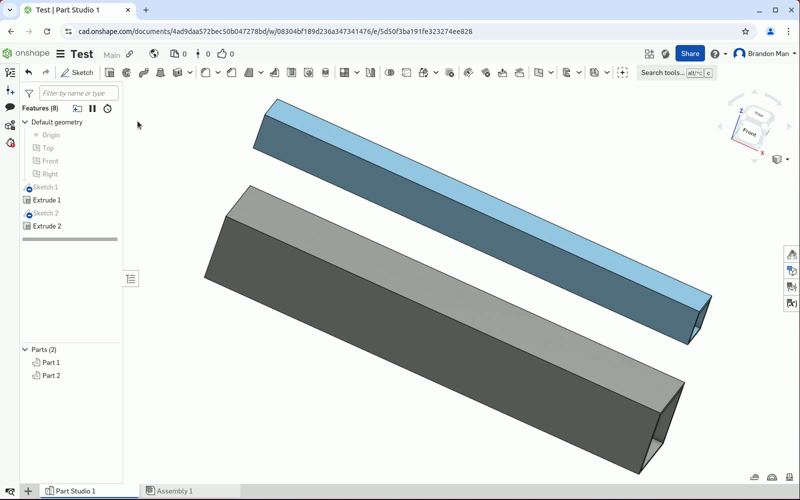
key(down, 2)
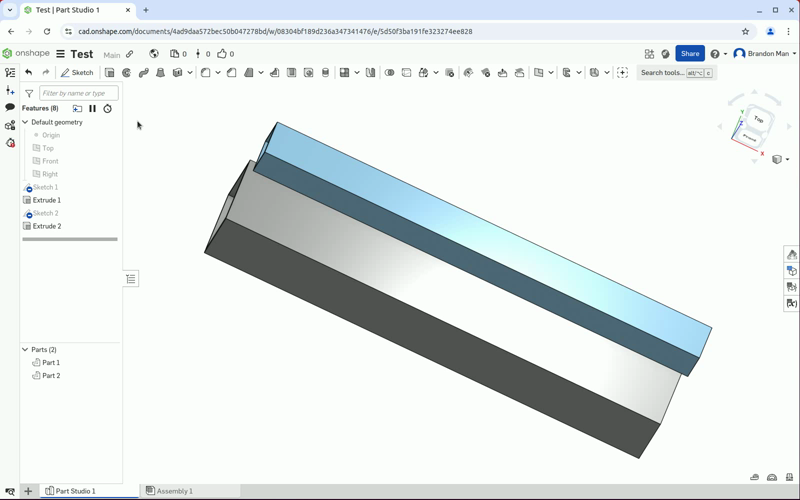
key(up, 2)
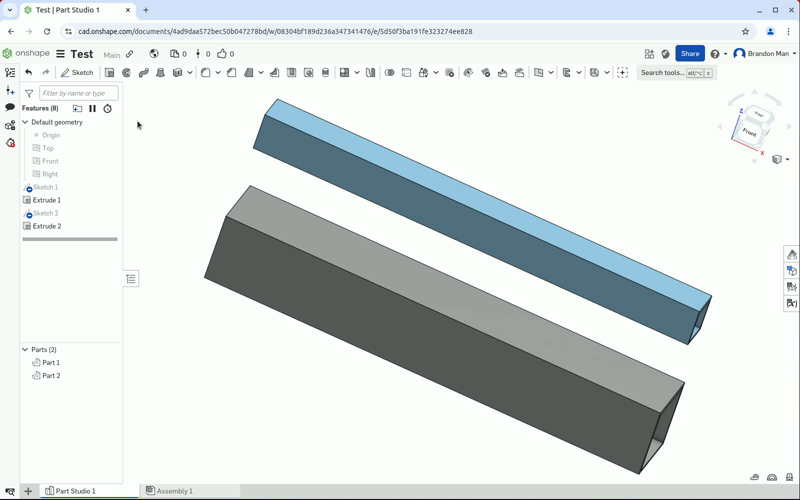
key(left, 2)
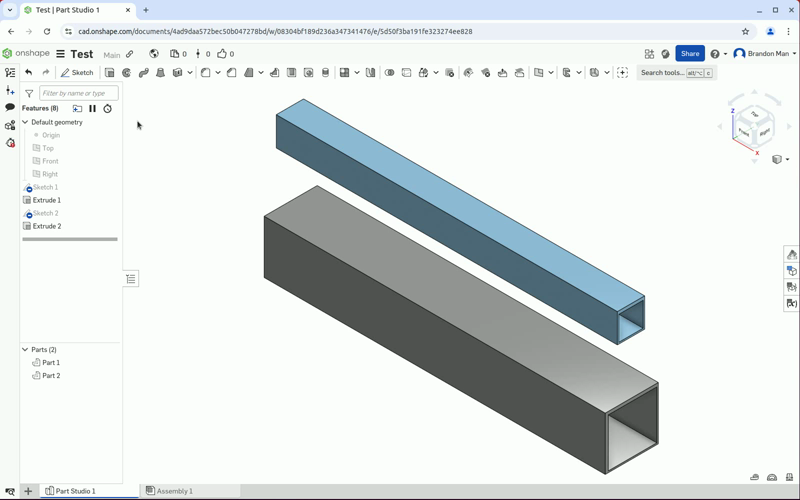
mouse_move(73, 189)
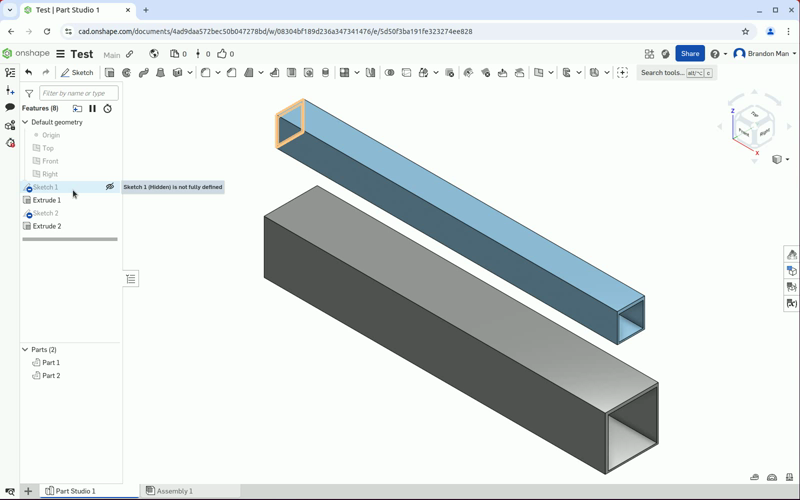
click(73, 189)